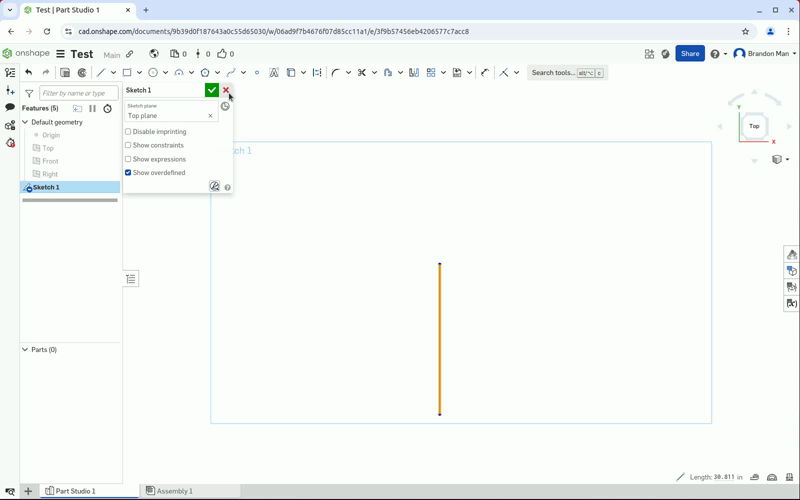
key(shift+h)
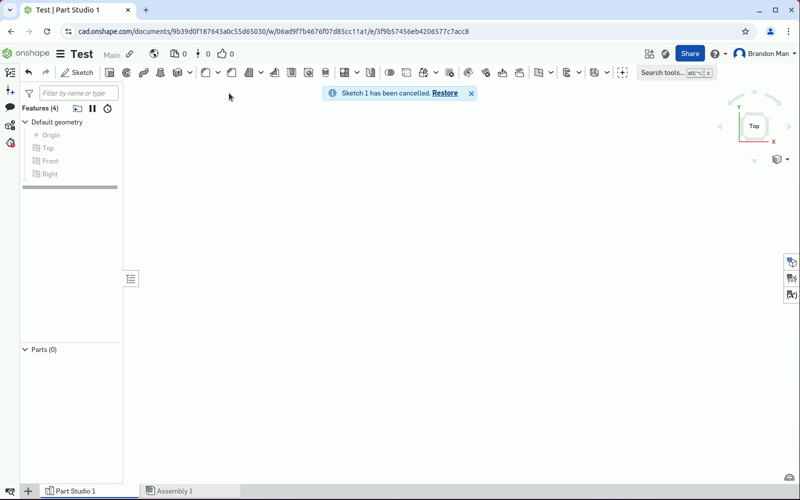
mouse_move(73, 352)
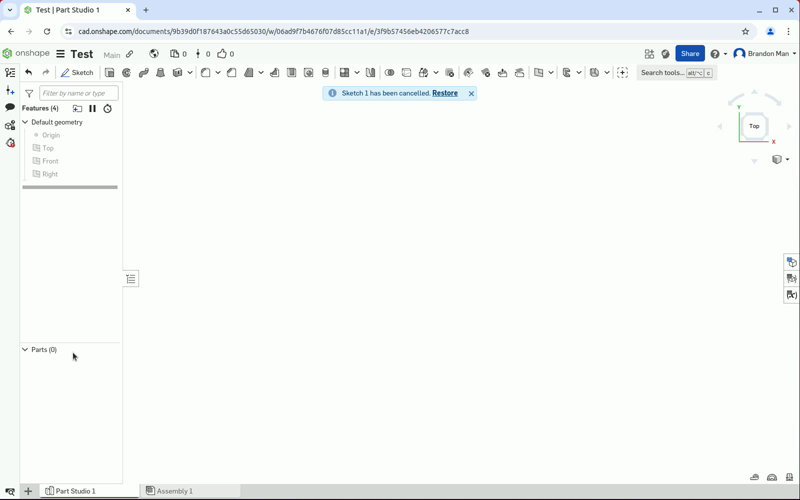
key(y)
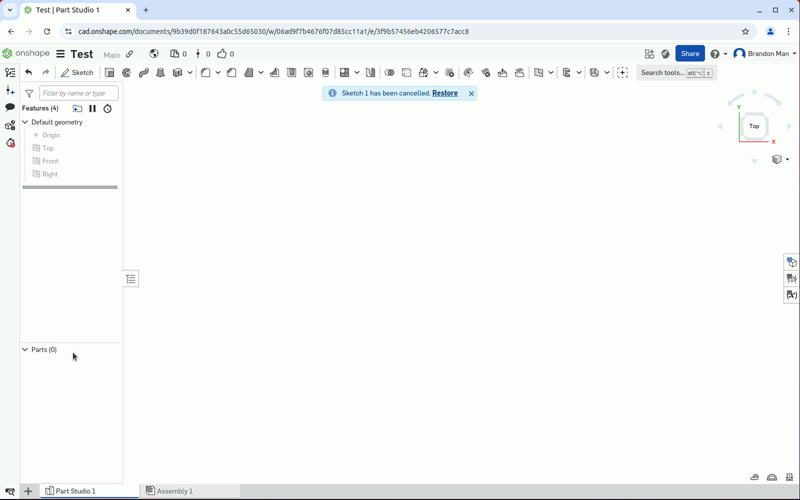
key(shift+p)
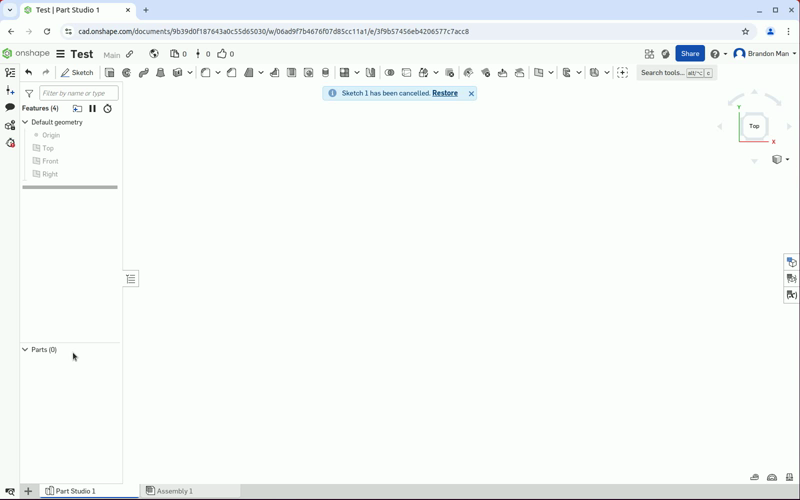
key(space)
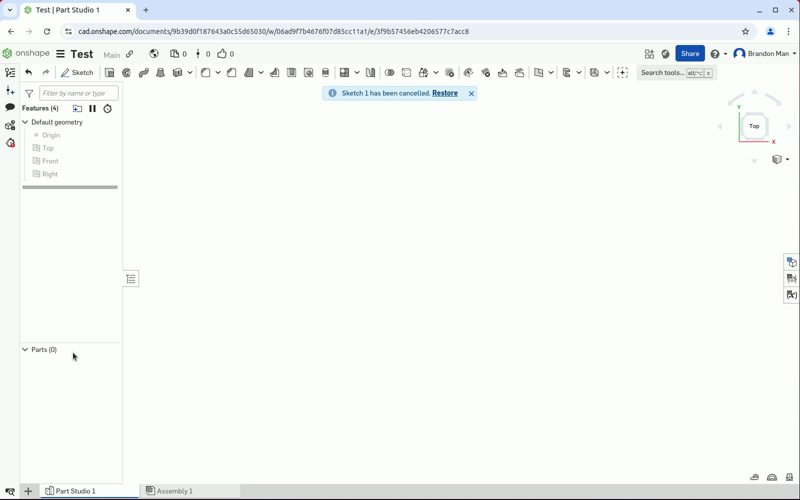
key_down(shift)
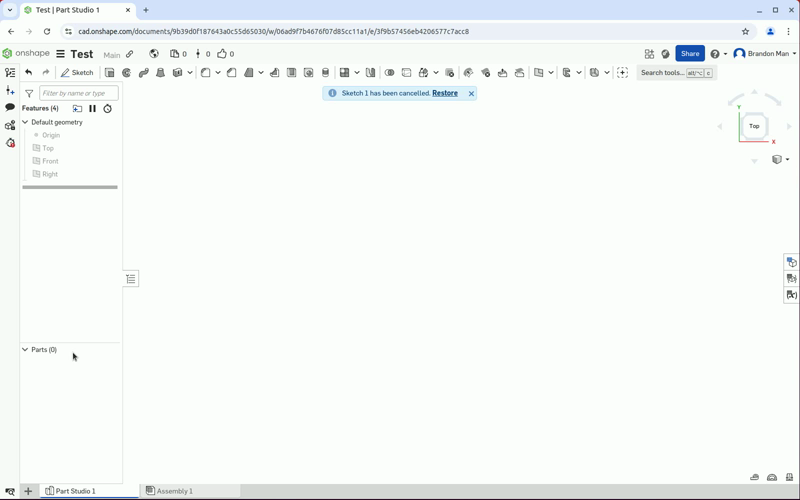
key(up)
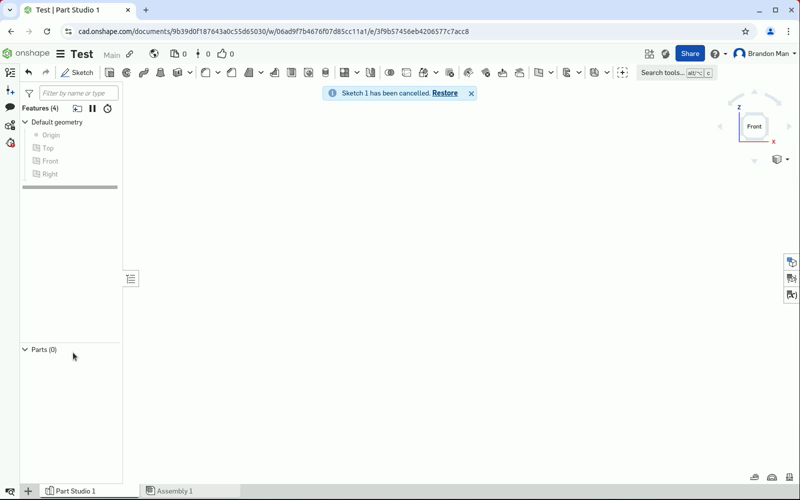
key_up(shift)
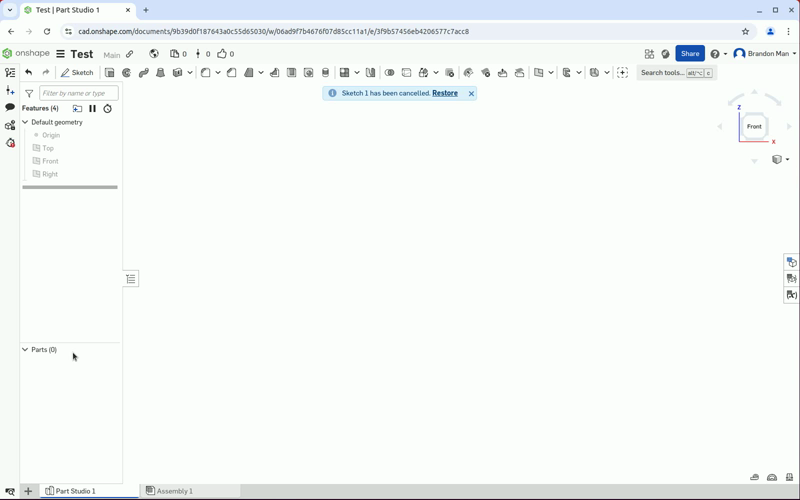
key(space)
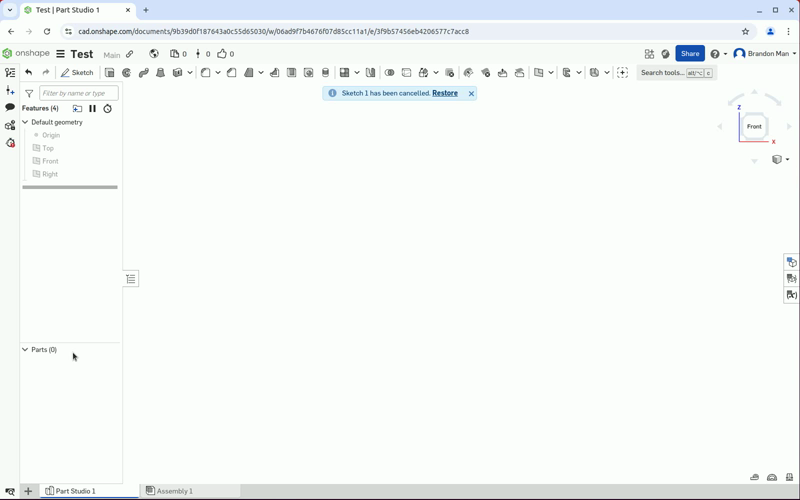
key_down(shift)
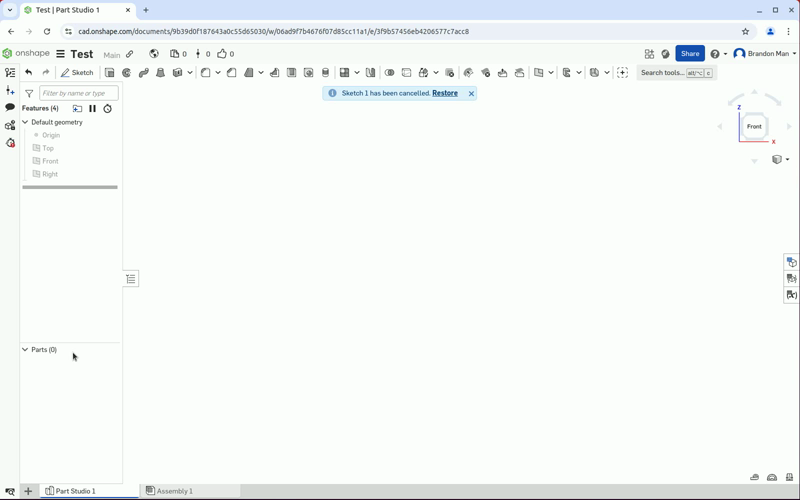
key(left)
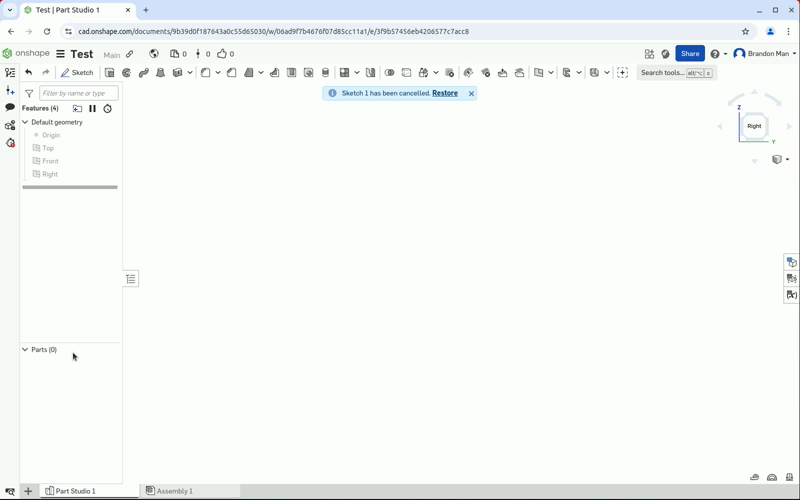
key_up(shift)
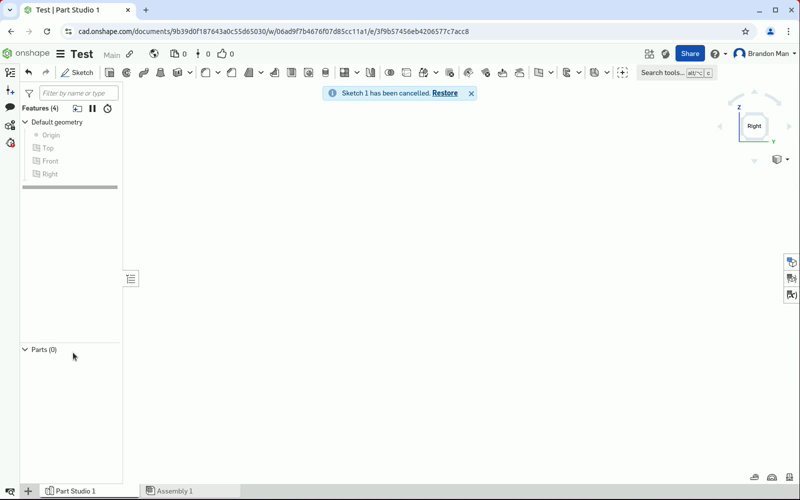
mouse_move(73, 352)
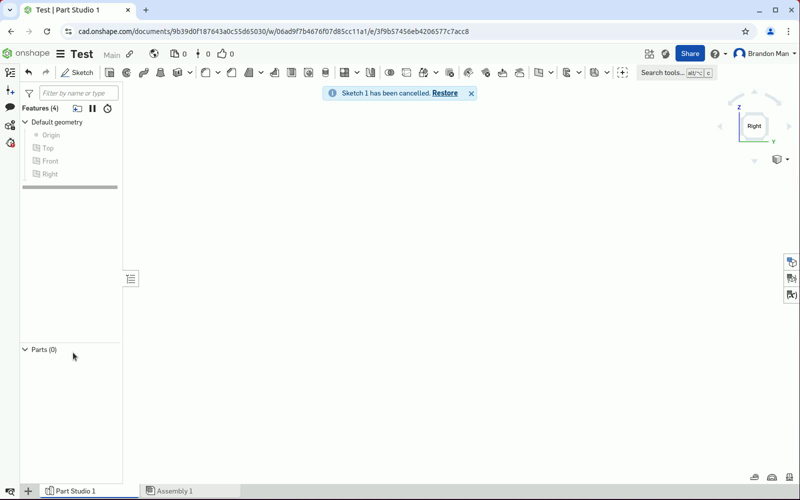
key(shift+y)
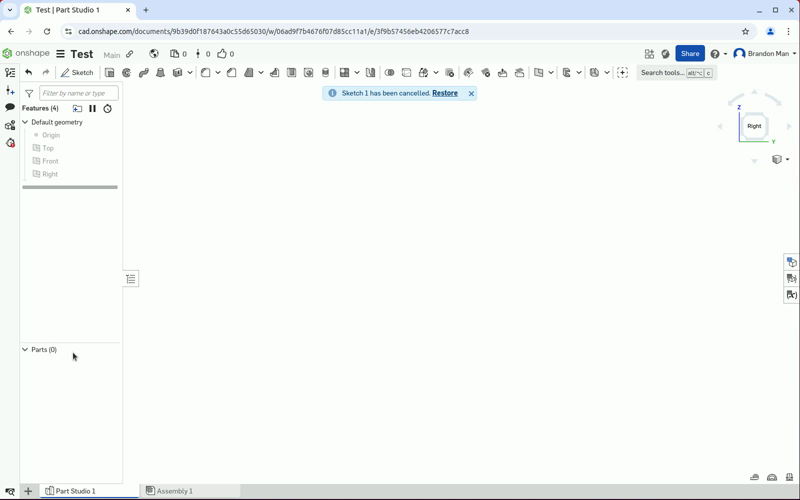
key(shift+s)
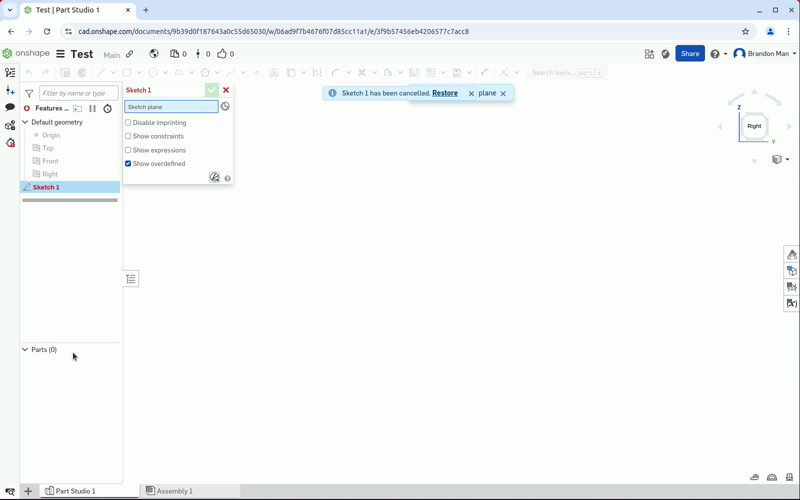
mouse_move(73, 176)
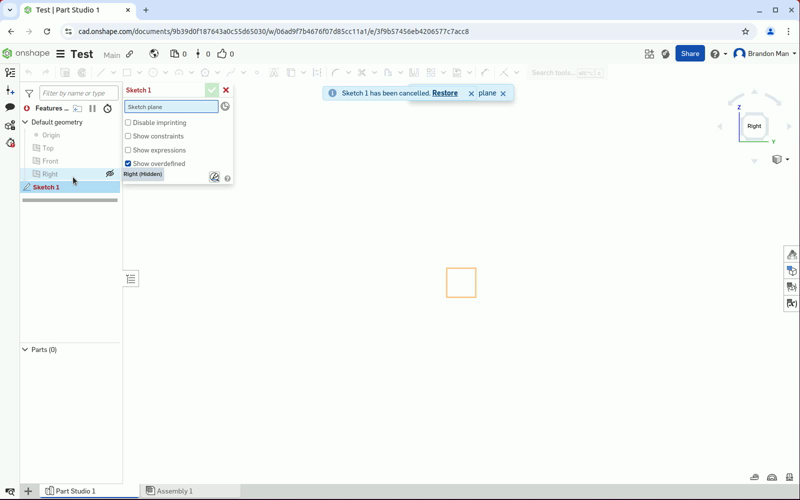
click(73, 176)
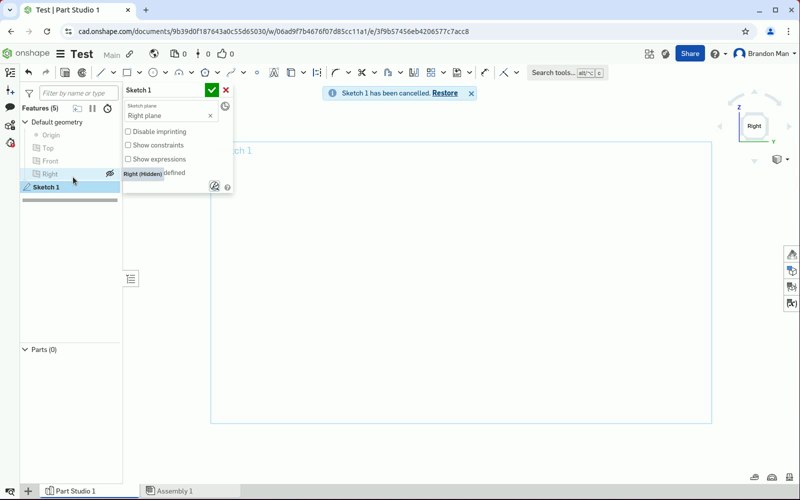
mouse_move(73, 352)
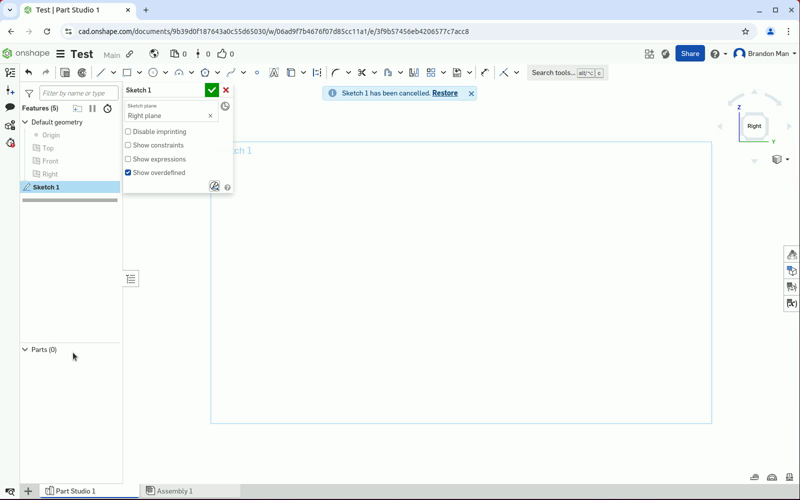
key(y)
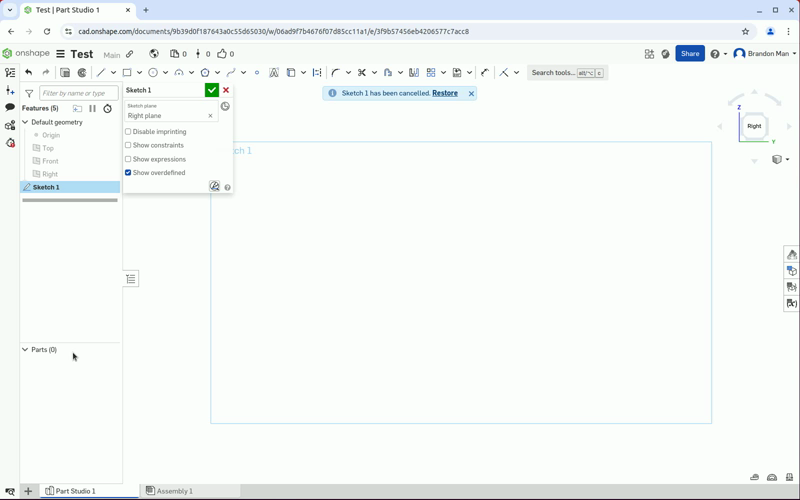
key(c)
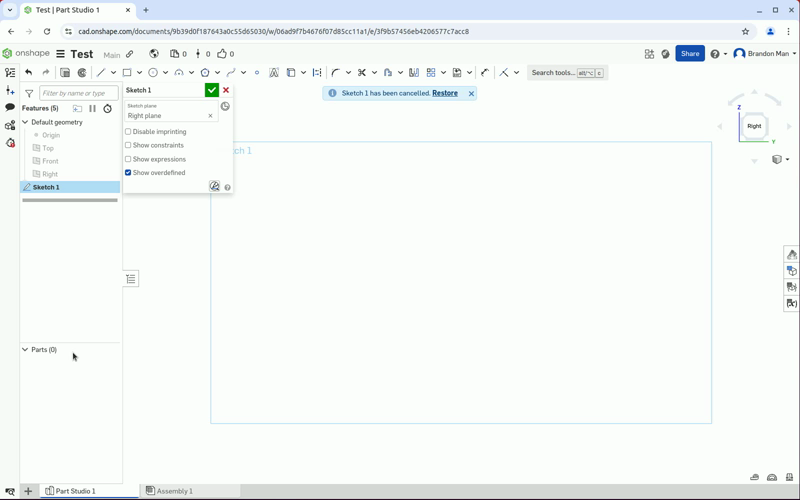
key_down(shift)
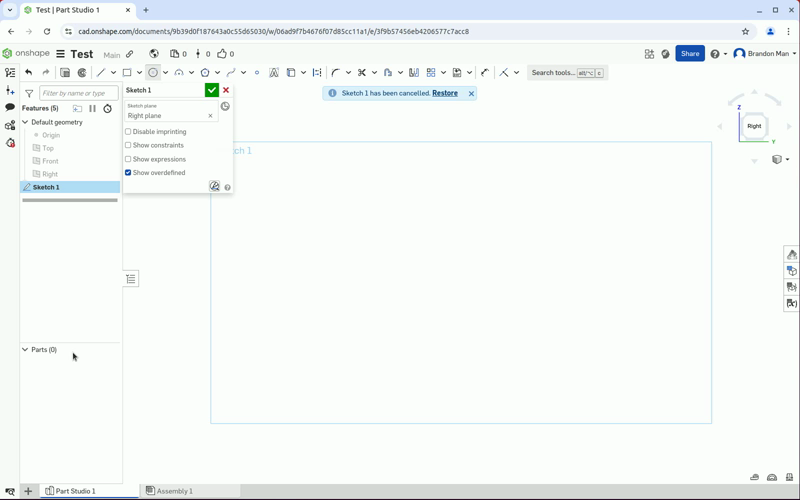
mouse_move(461, 282)
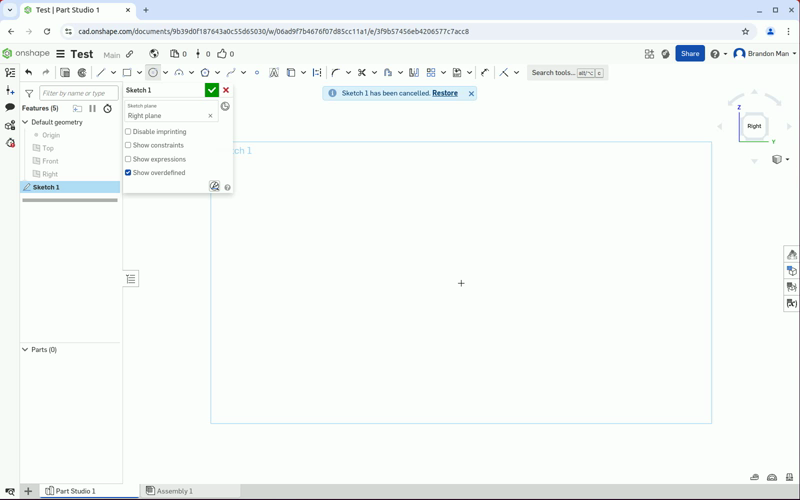
click(461, 282)
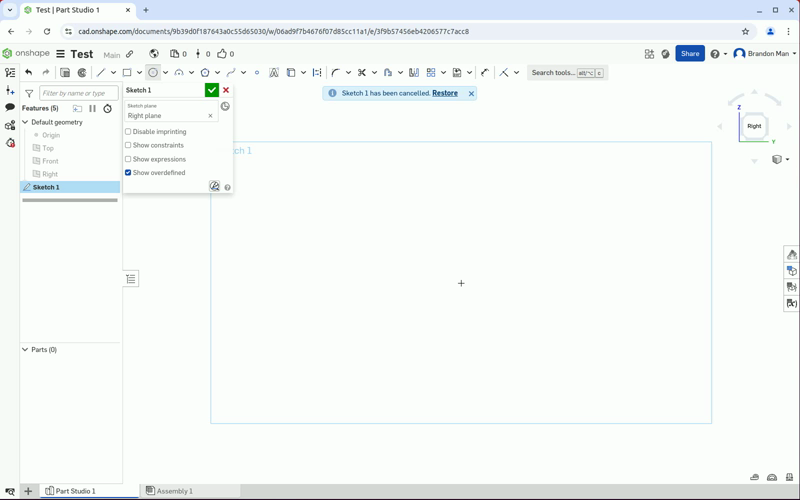
key_up(shift)
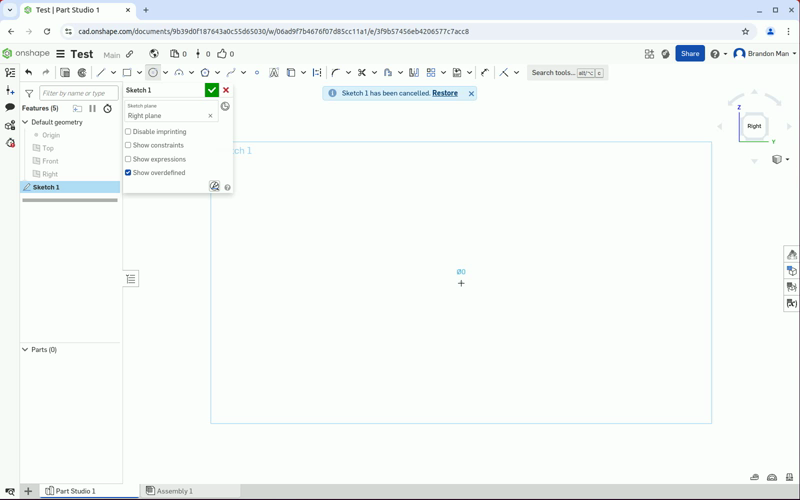
mouse_move(574, 282)
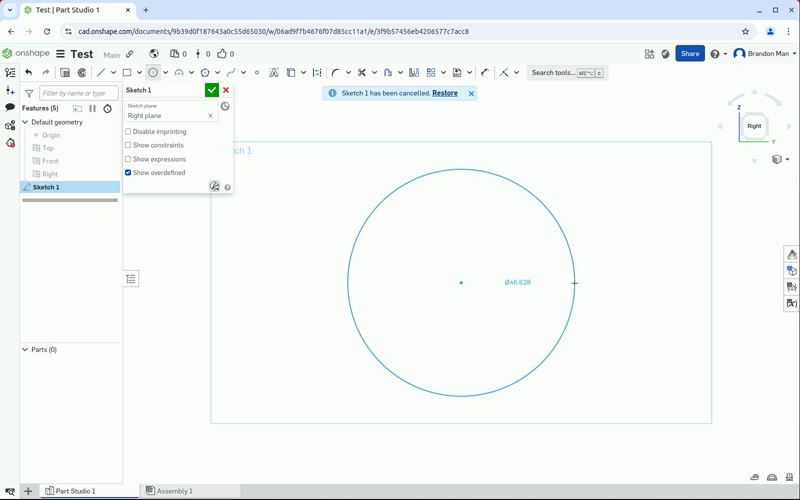
click(574, 282)
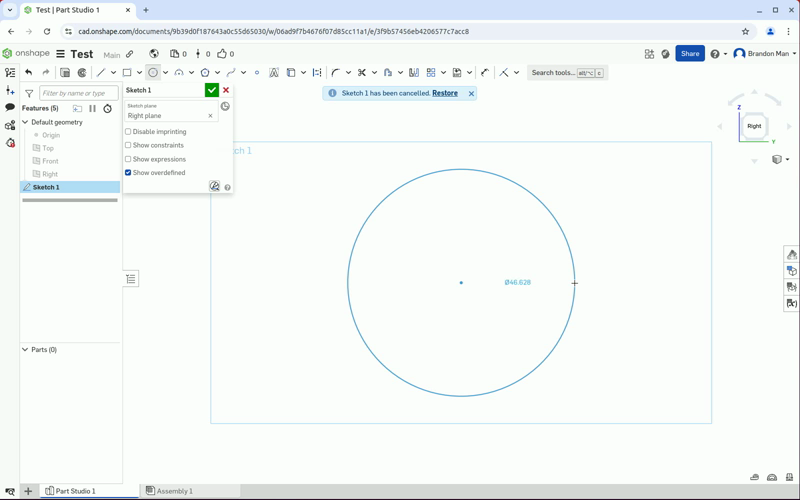
key(esc)
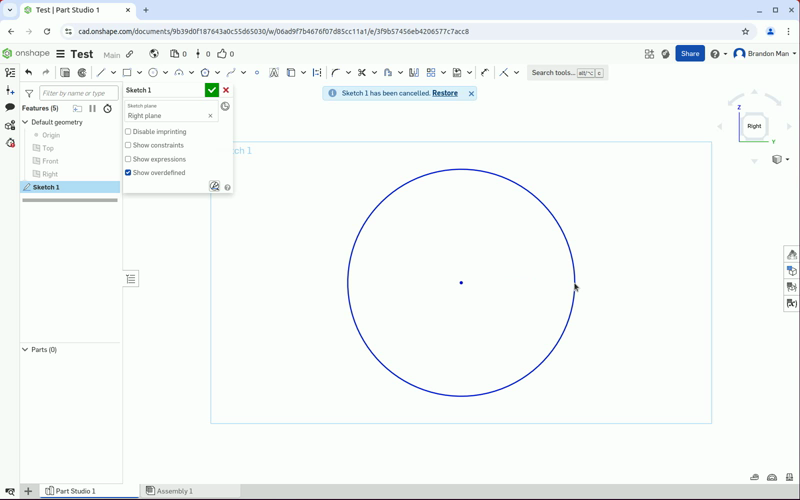
key(c)
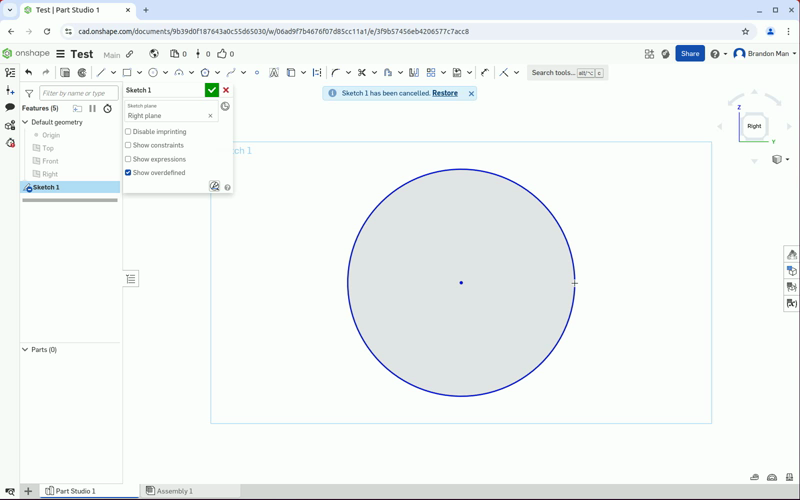
key_down(shift)
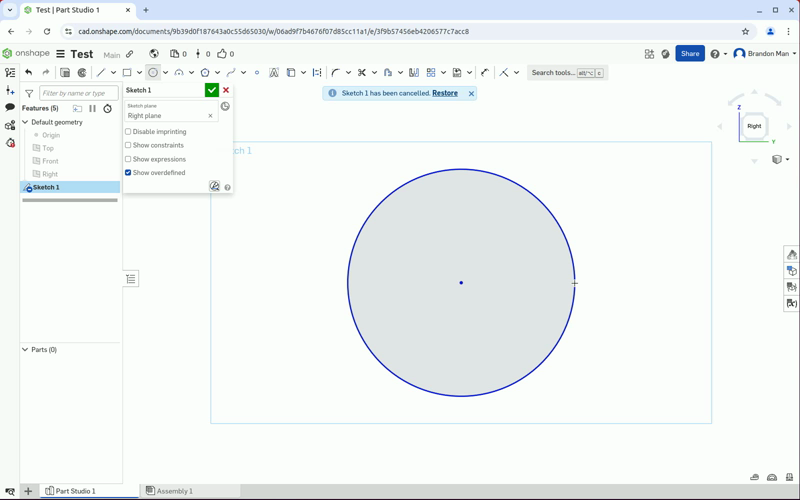
mouse_move(359, 282)
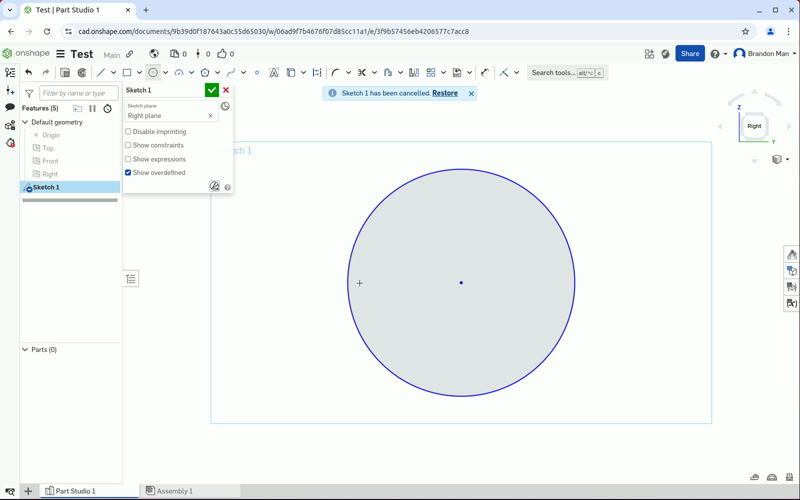
click(359, 282)
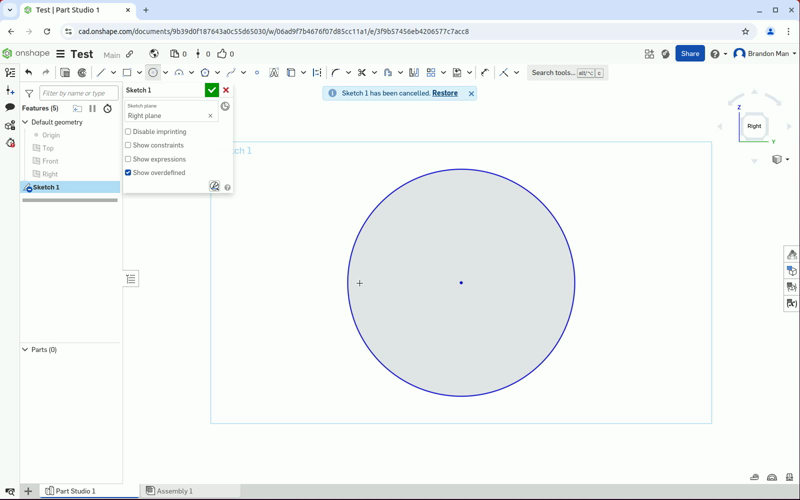
key_up(shift)
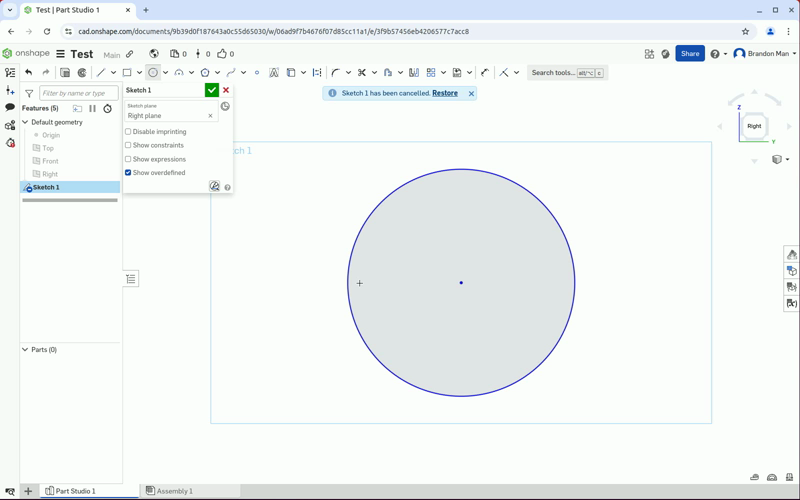
mouse_move(364, 282)
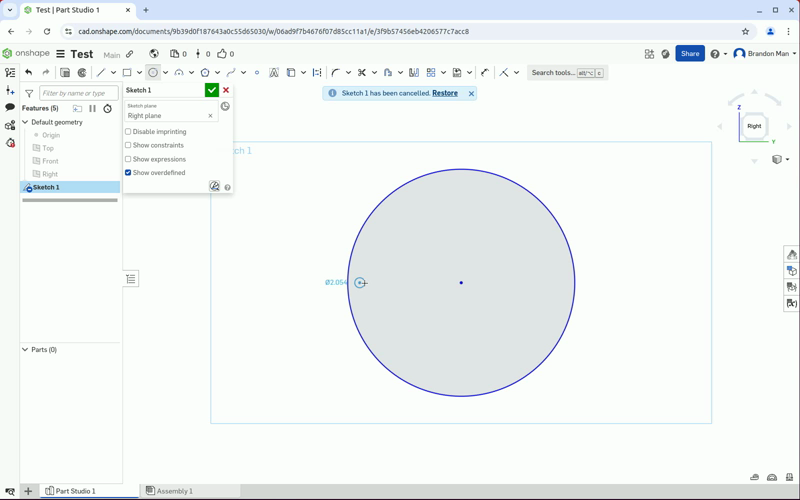
click(364, 282)
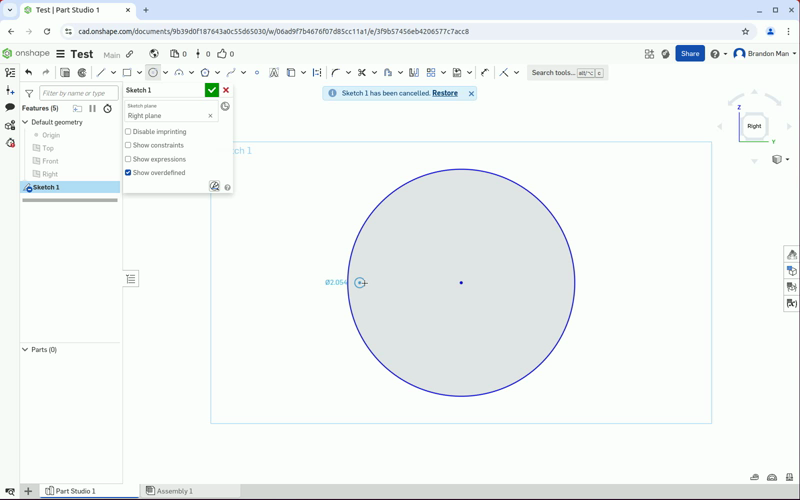
key(esc)
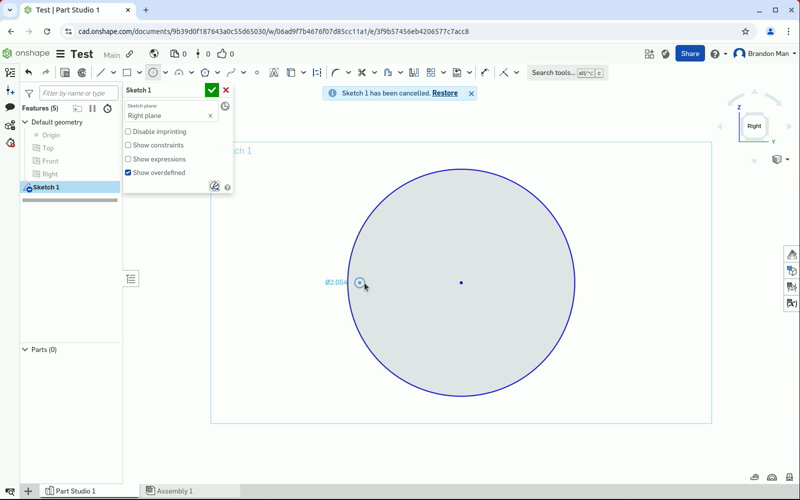
key(c)
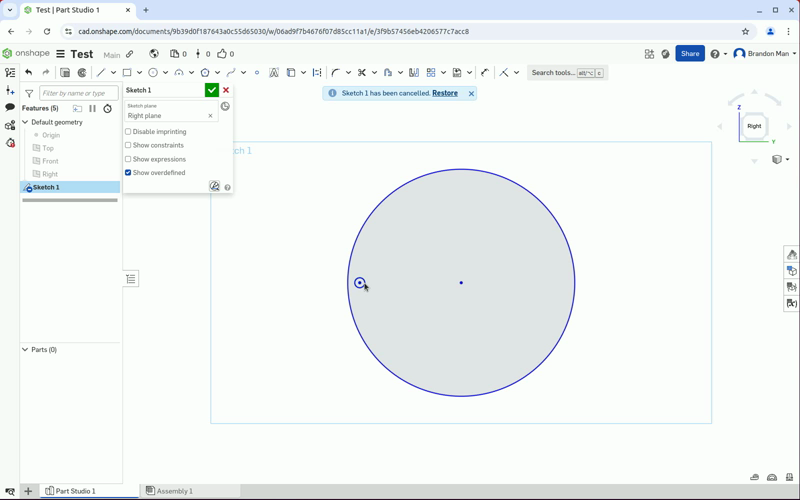
key_down(shift)
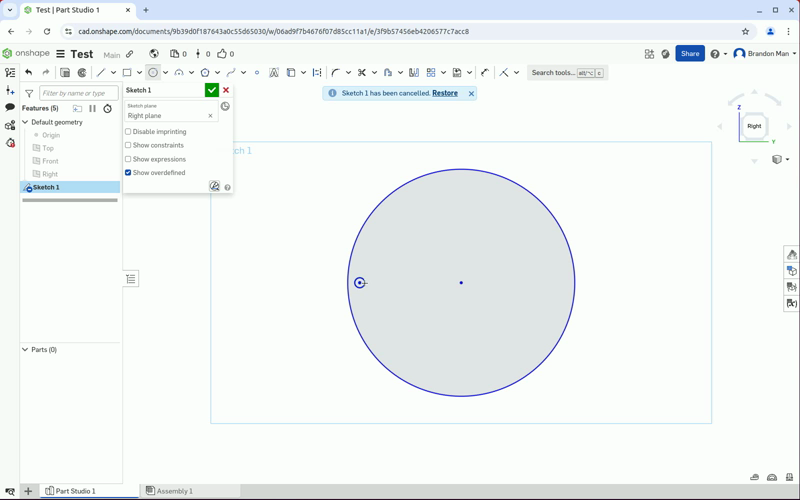
mouse_move(461, 282)
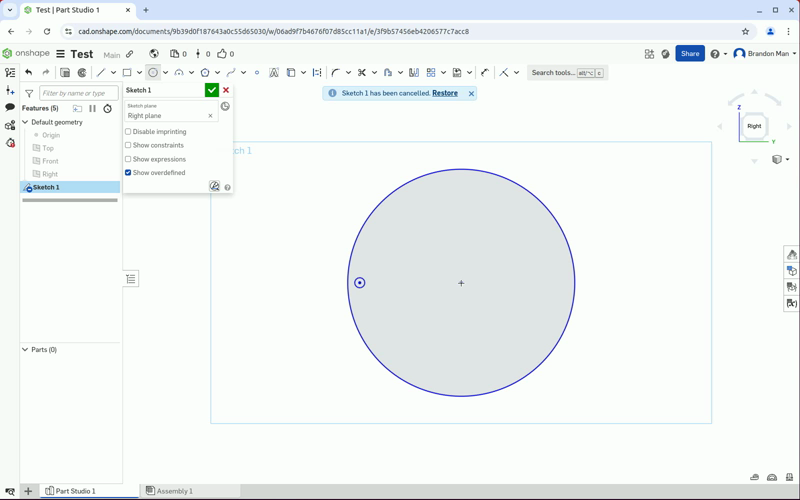
click(461, 282)
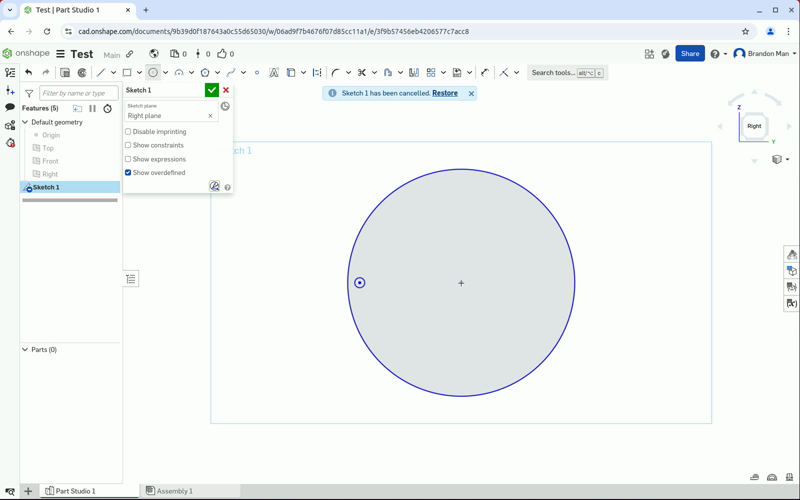
key_up(shift)
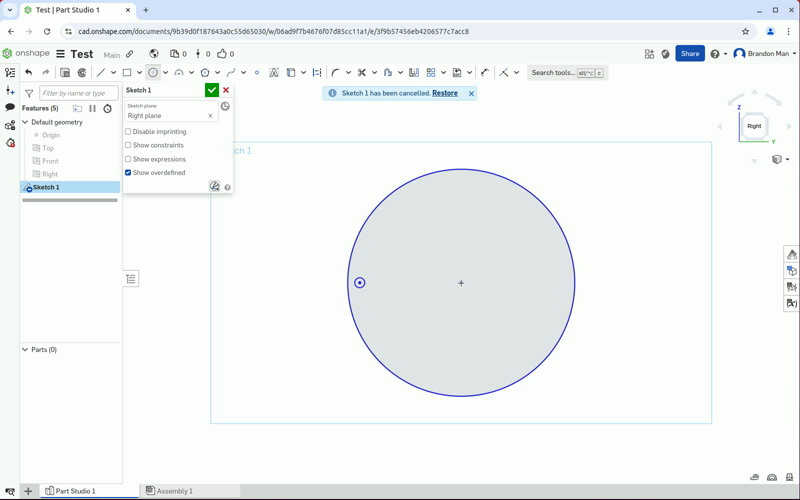
mouse_move(525, 282)
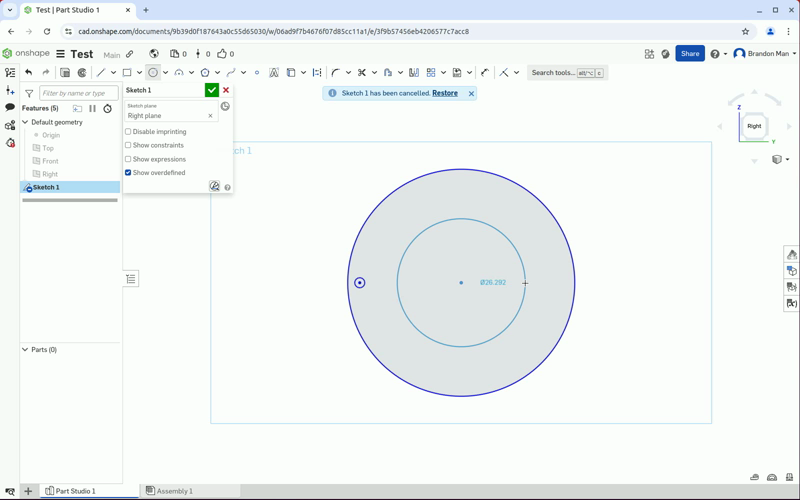
click(525, 282)
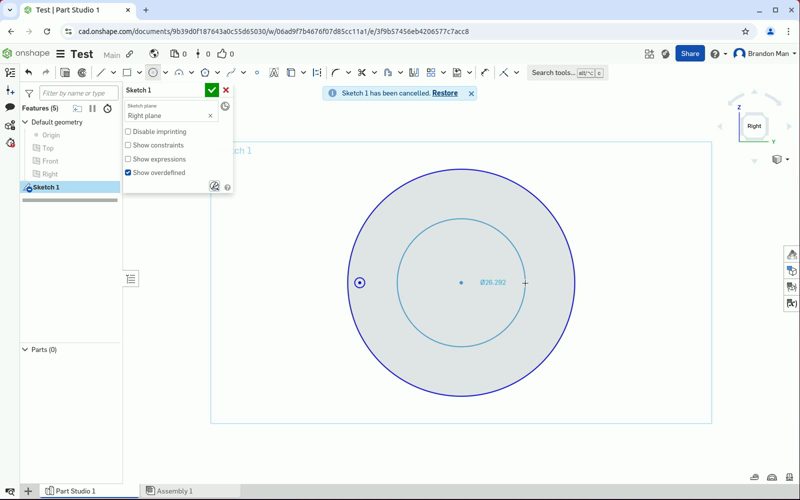
key(esc)
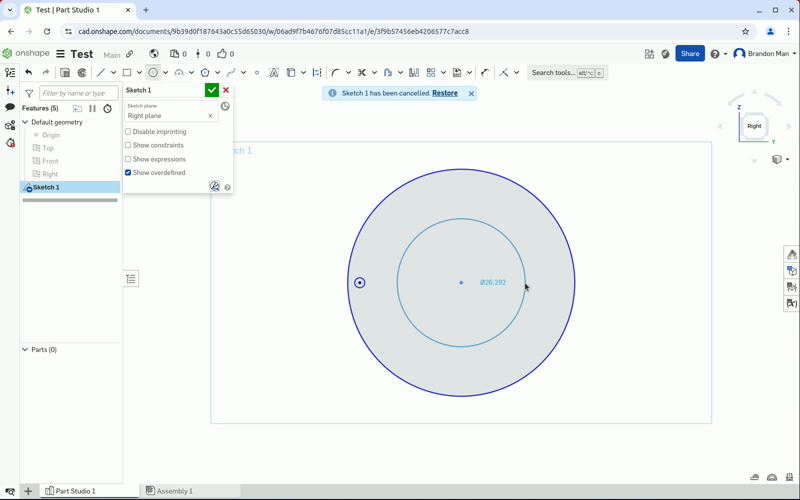
key(c)
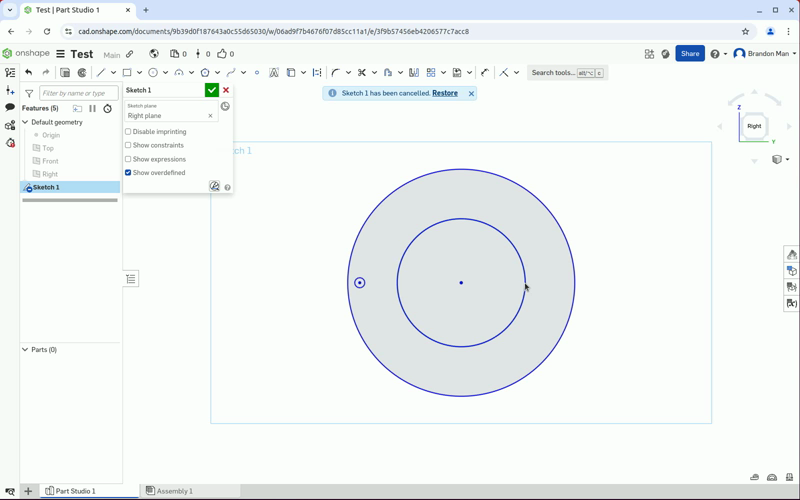
key_down(shift)
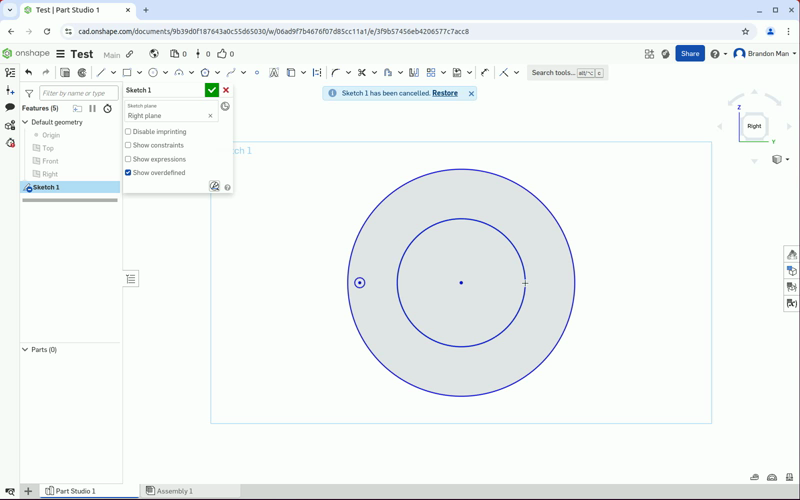
mouse_move(461, 384)
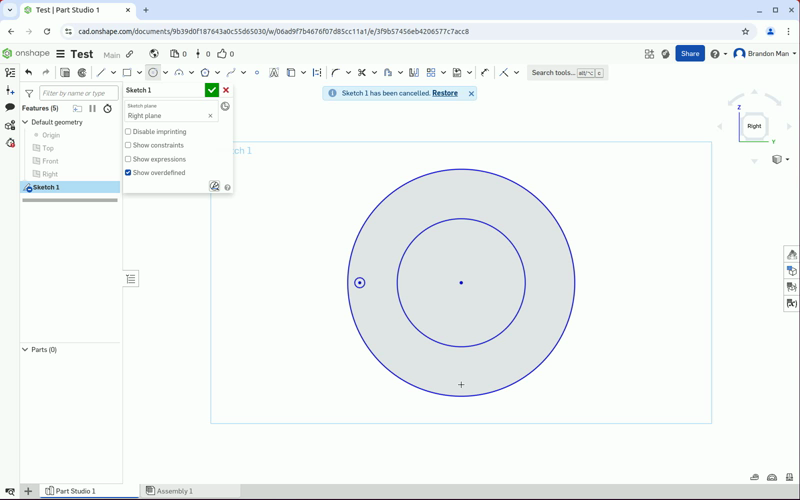
click(461, 384)
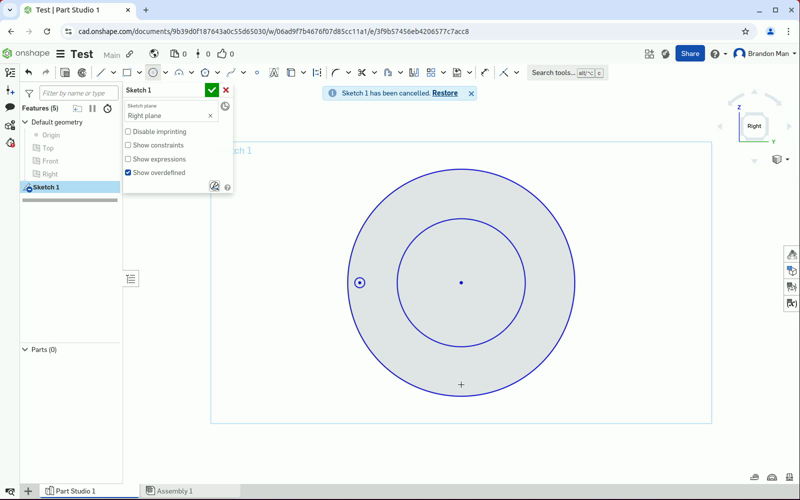
key_up(shift)
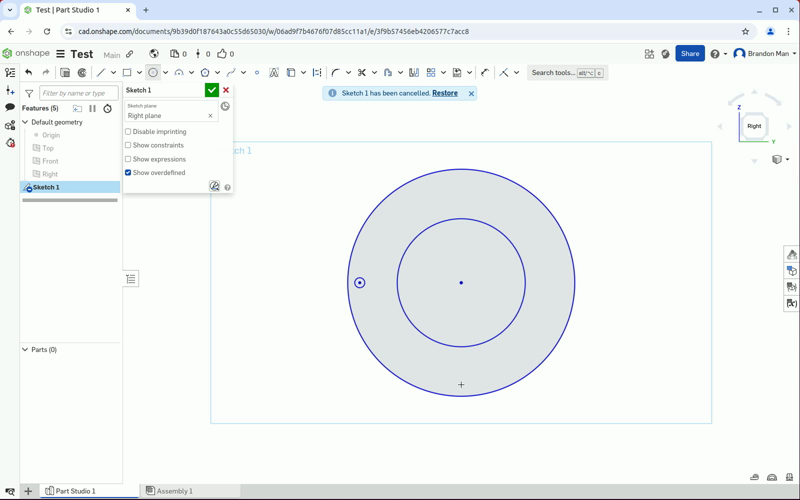
mouse_move(466, 384)
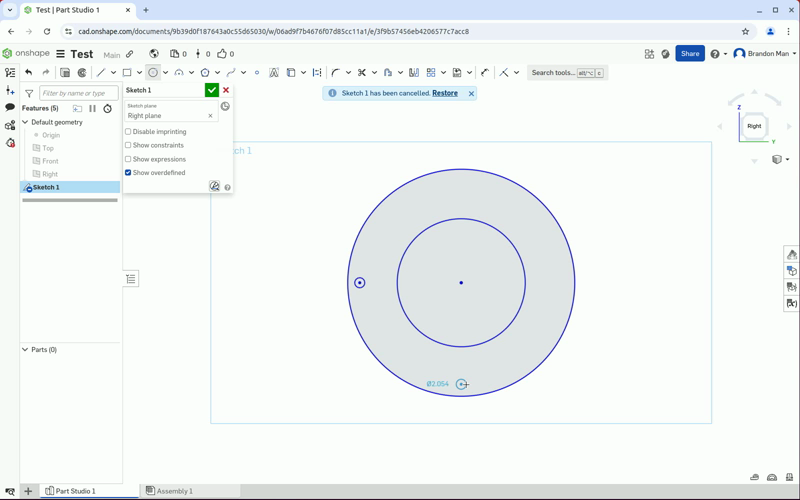
click(466, 384)
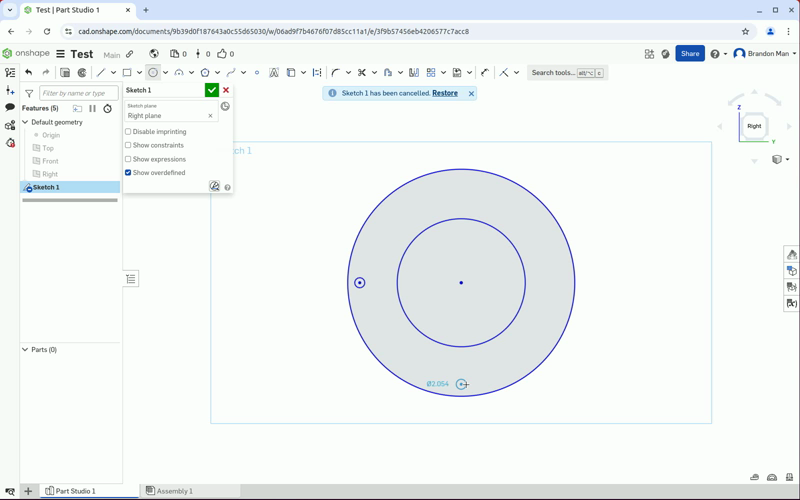
key(esc)
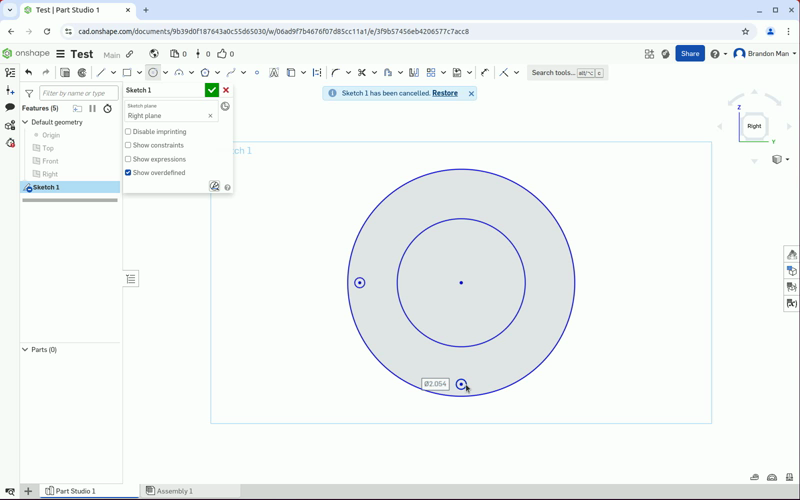
key(c)
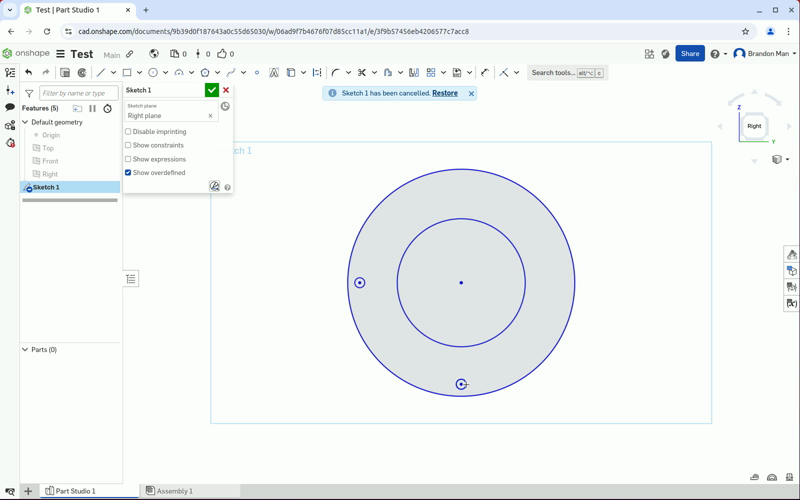
key_down(shift)
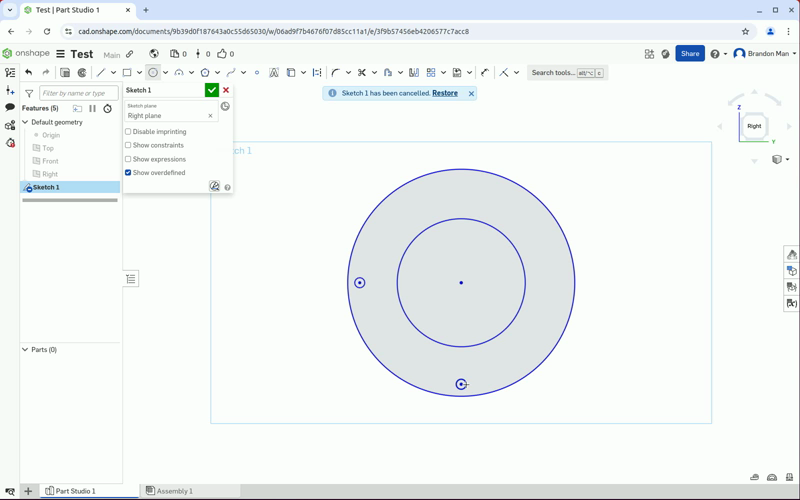
mouse_move(461, 181)
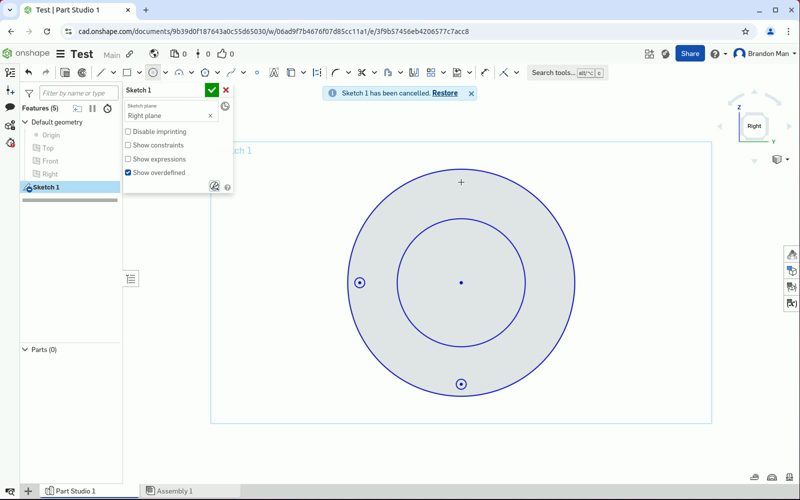
click(461, 181)
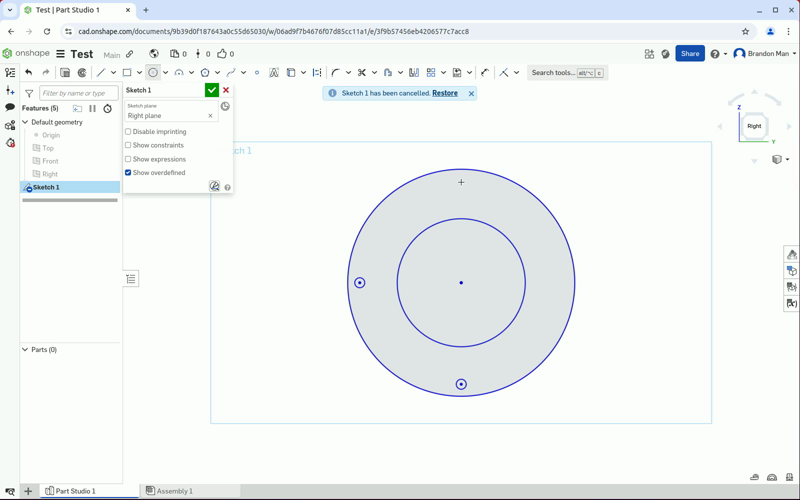
key_up(shift)
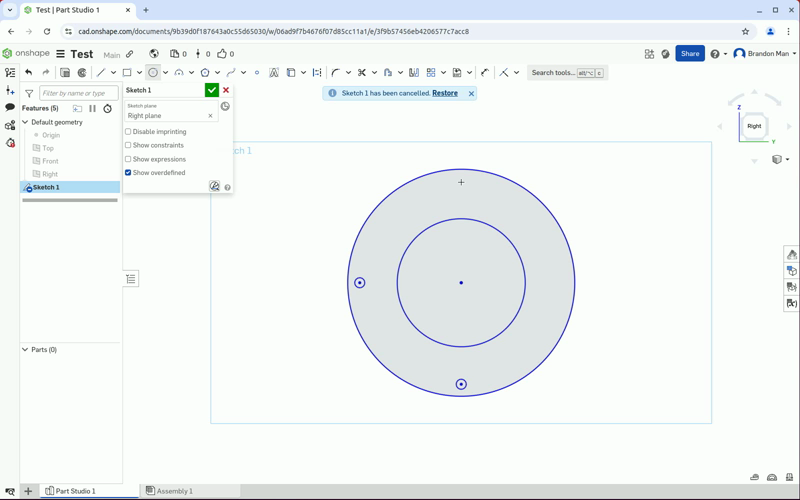
mouse_move(466, 181)
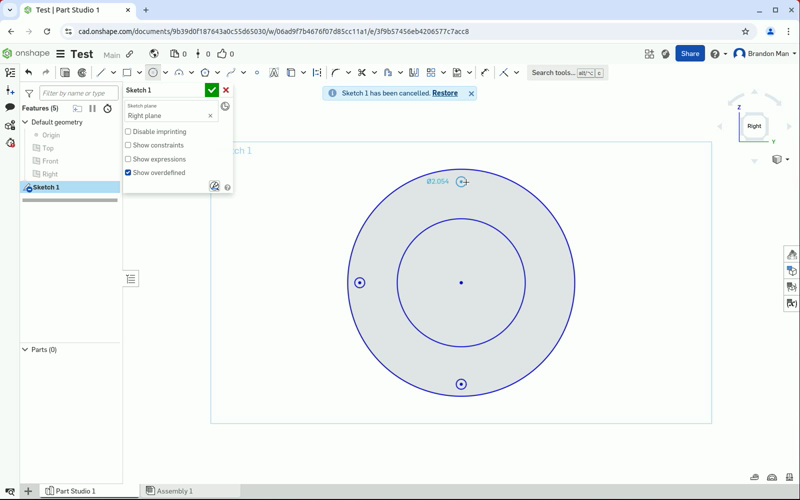
click(466, 181)
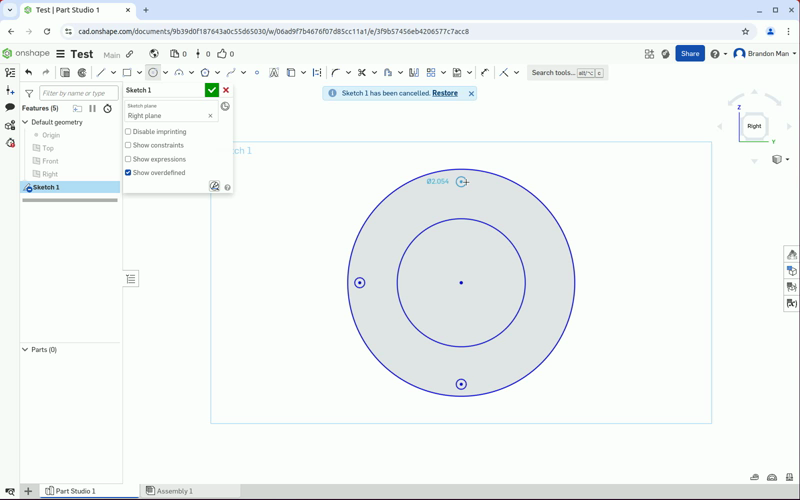
key(esc)
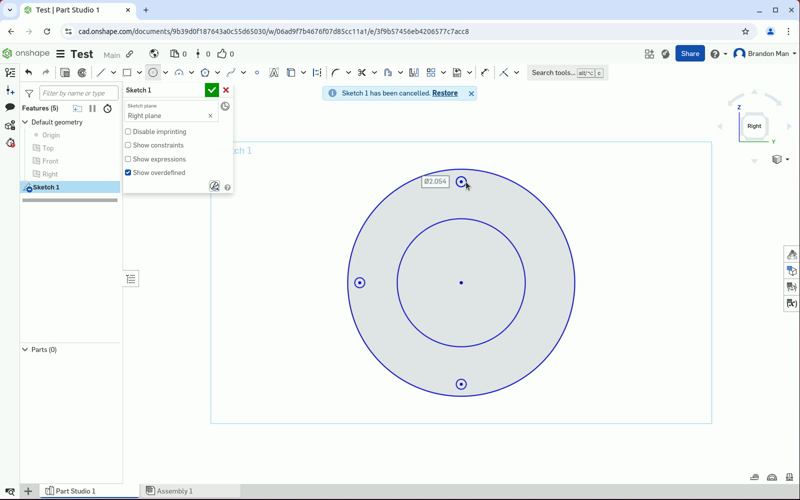
key(c)
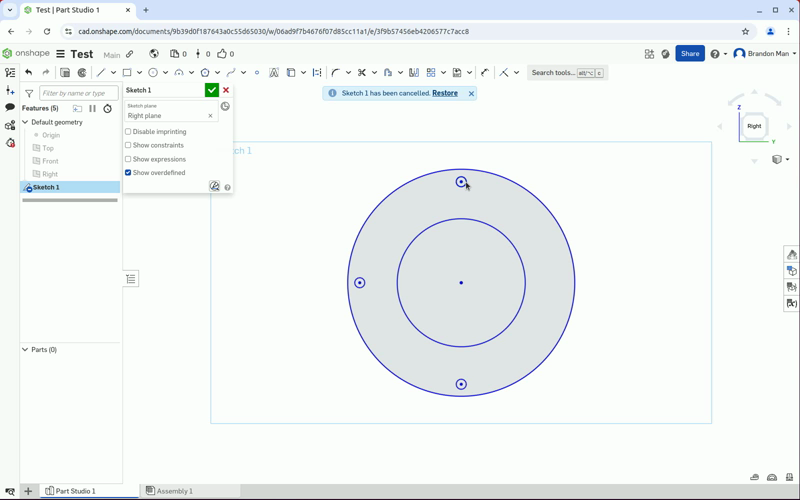
key_down(shift)
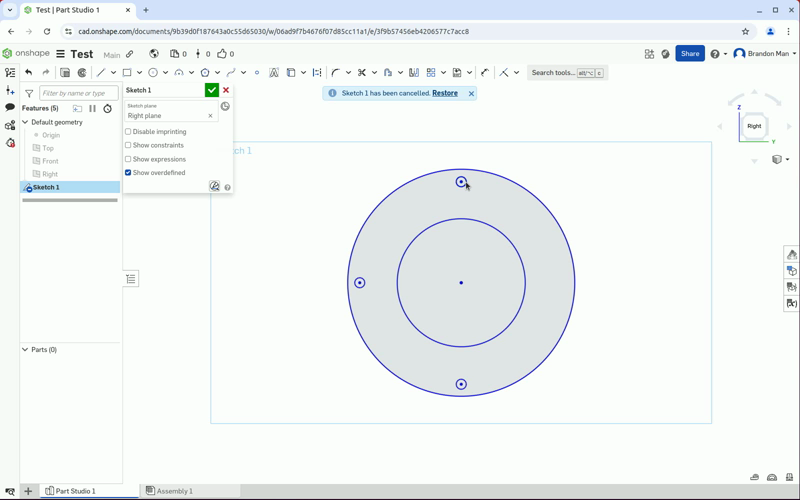
mouse_move(560, 282)
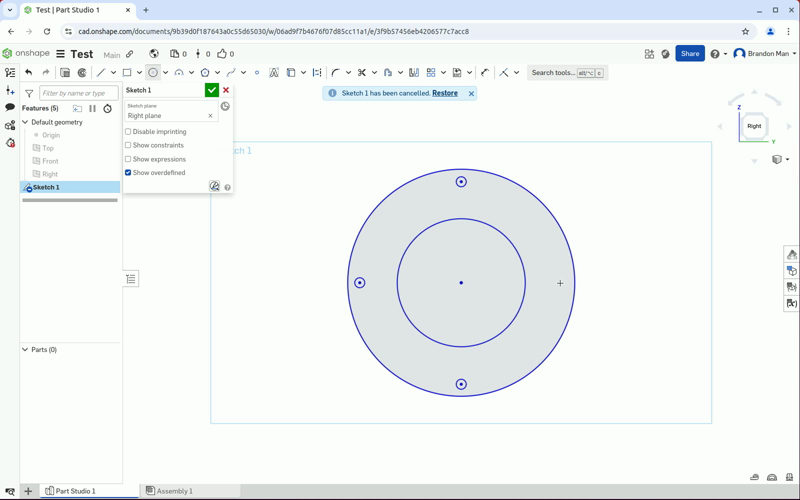
click(560, 282)
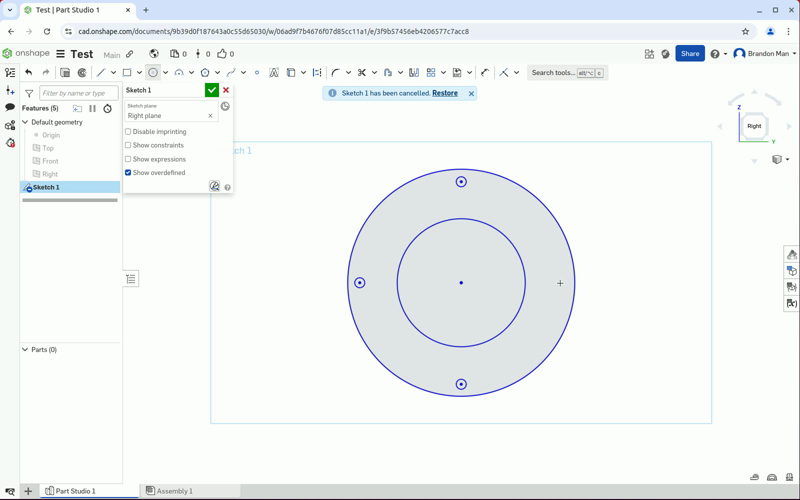
key_up(shift)
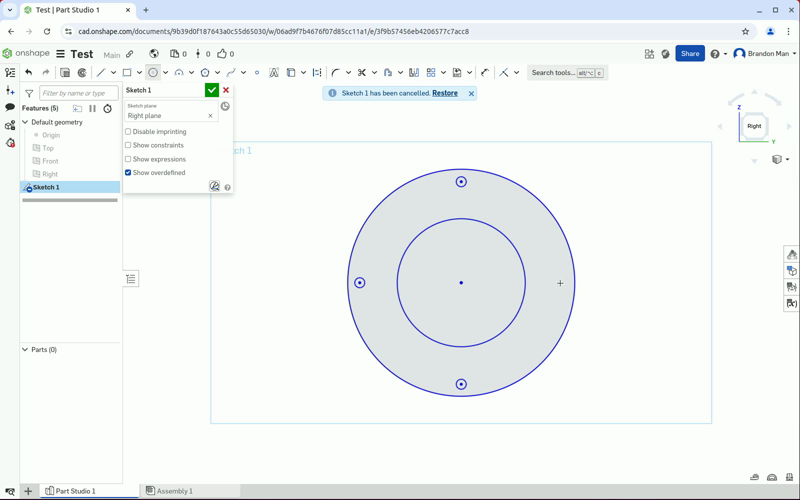
mouse_move(565, 282)
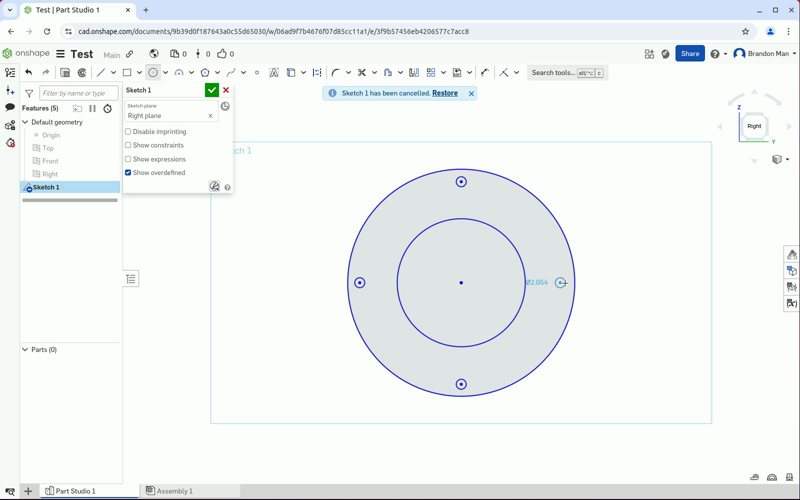
click(565, 282)
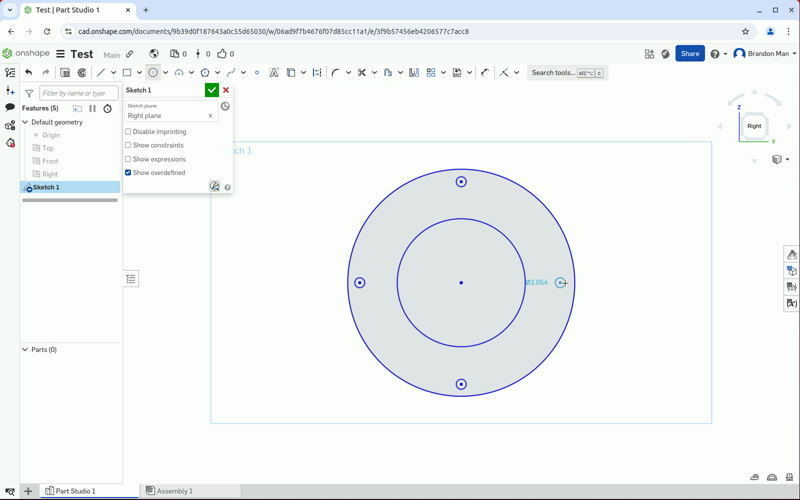
key(esc)
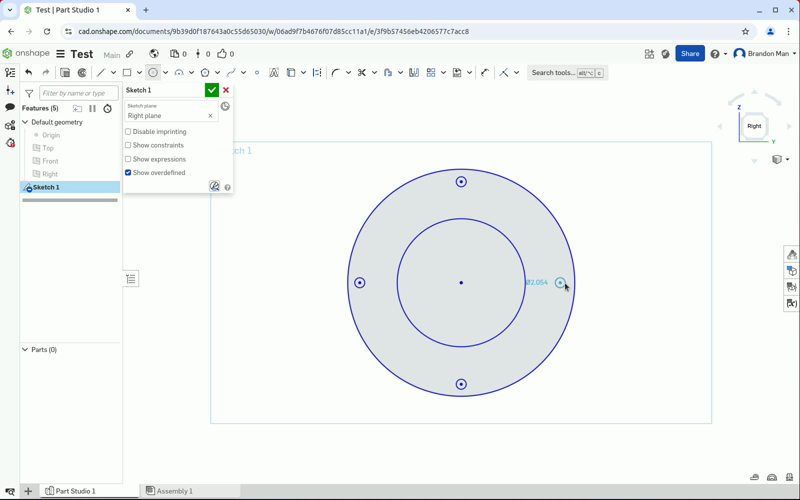
mouse_move(391, 326)
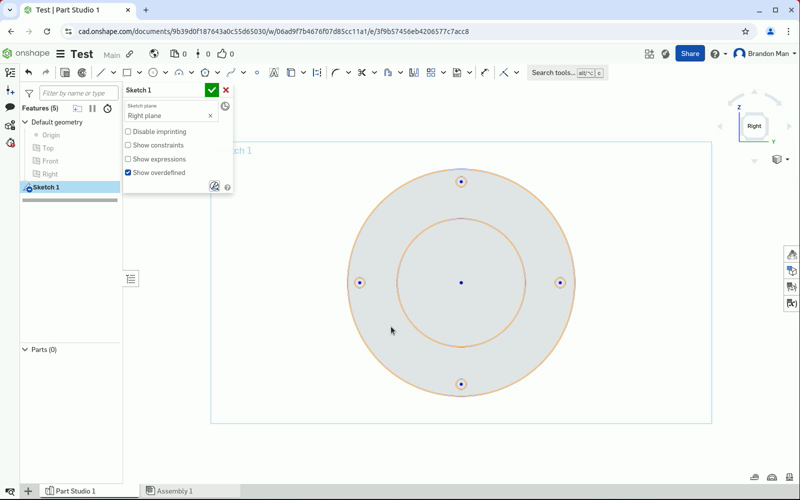
click(391, 326)
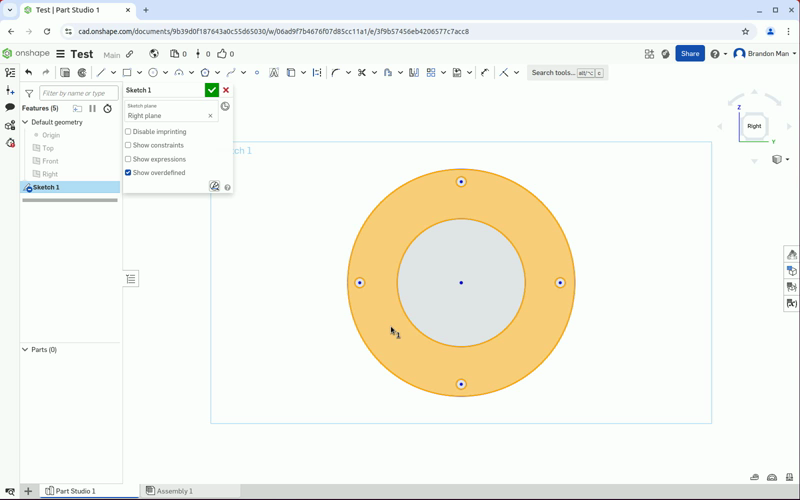
mouse_move(73, 352)
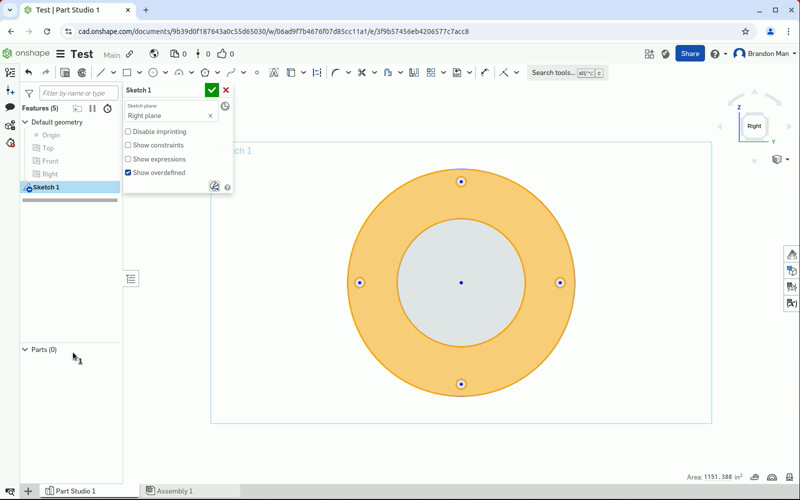
key(shift+y)
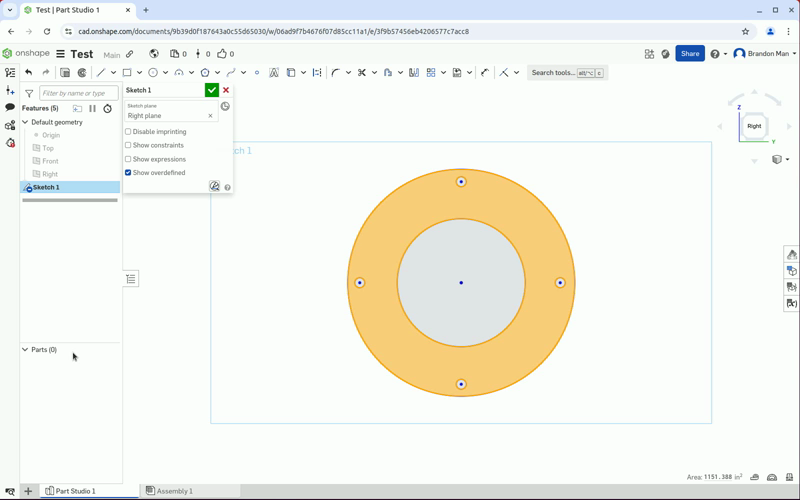
key(shift+e)
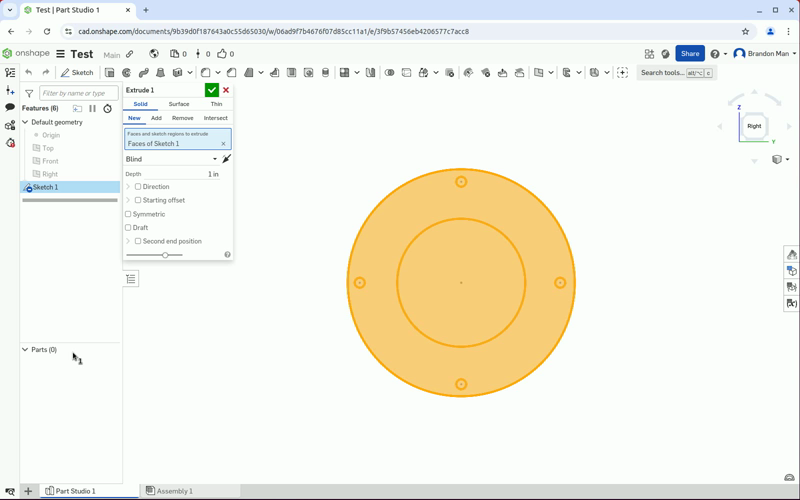
mouse_move(143, 106)
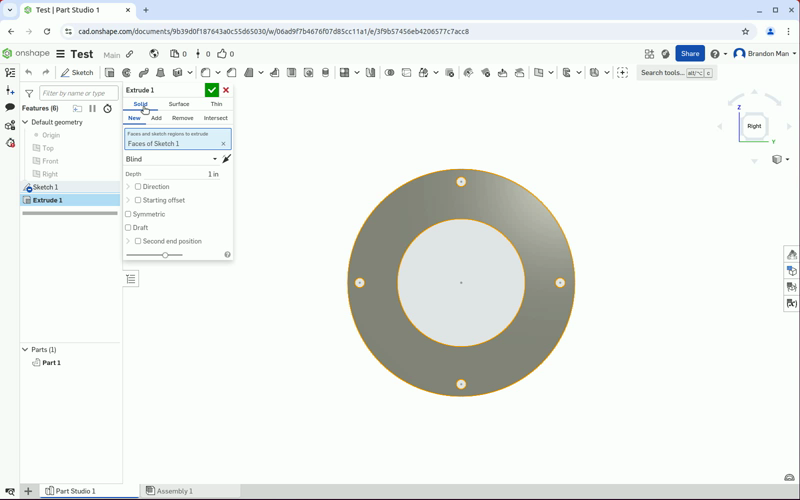
click(143, 106)
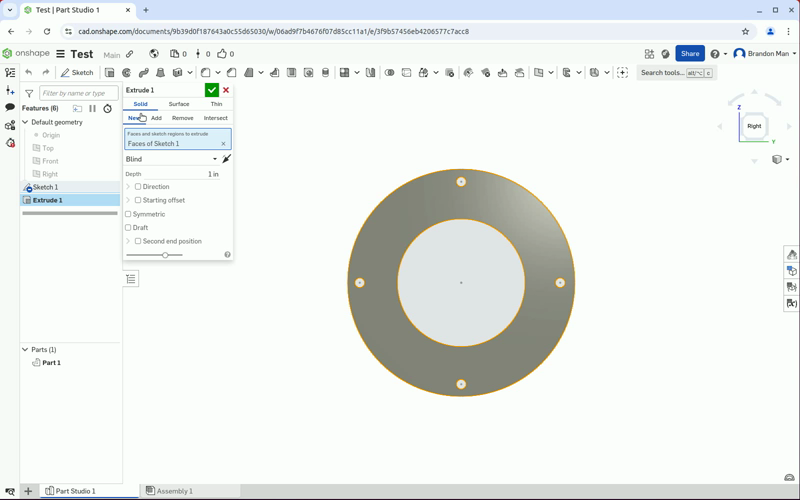
mouse_move(137, 120)
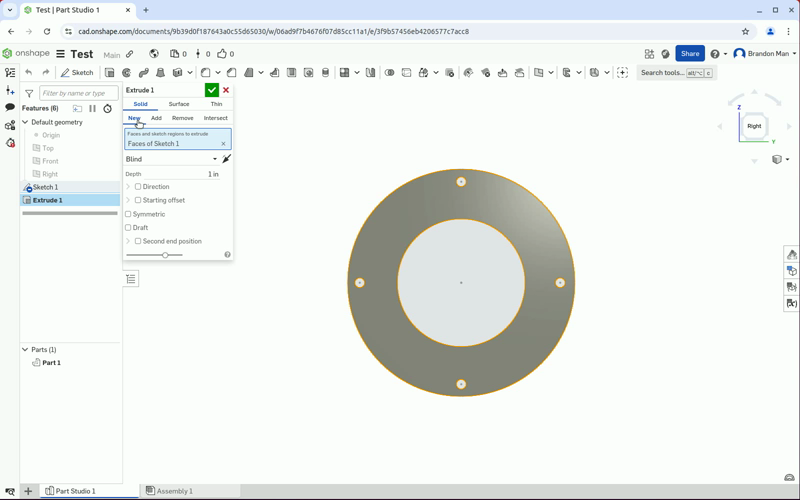
click(137, 120)
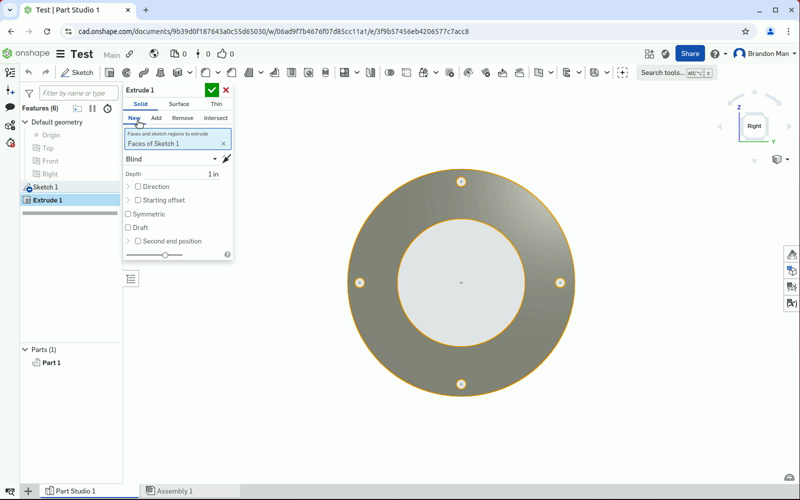
key(tab, 4)
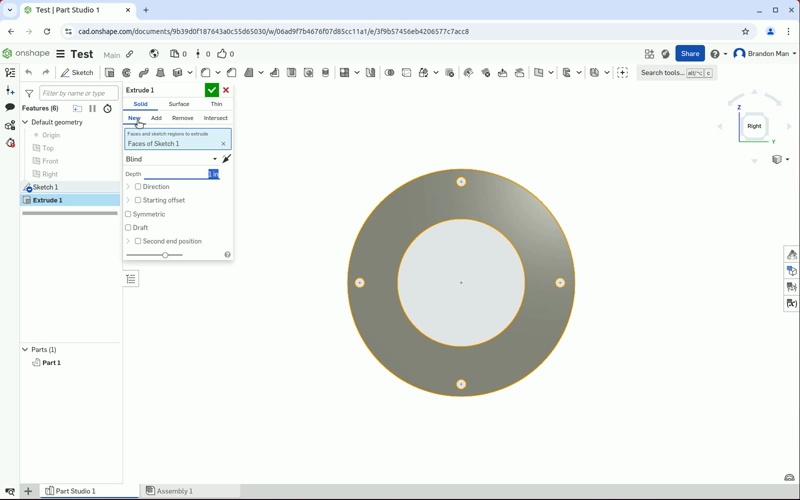
text(1.204)
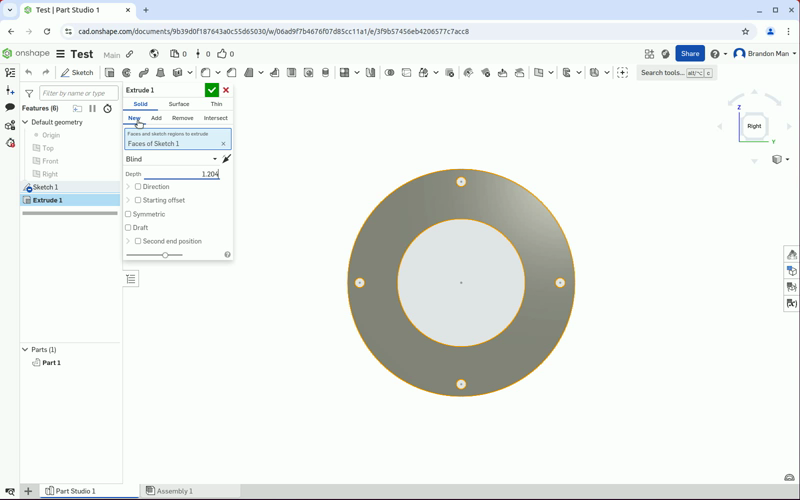
key(enter)
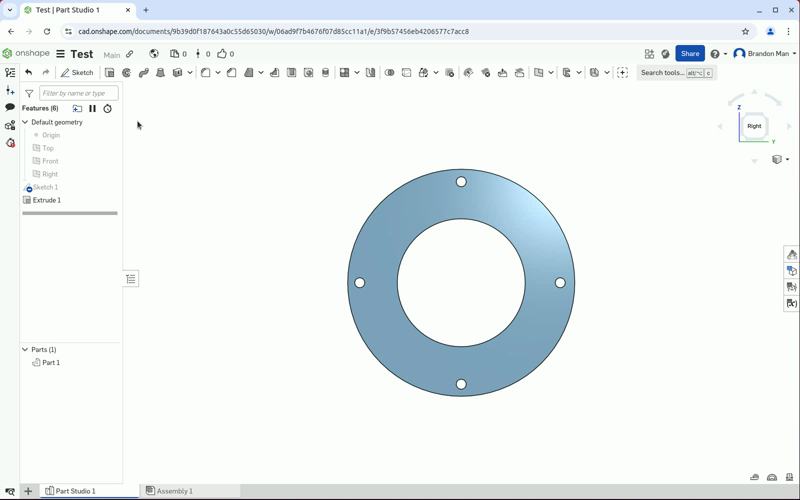
key(shift+h)
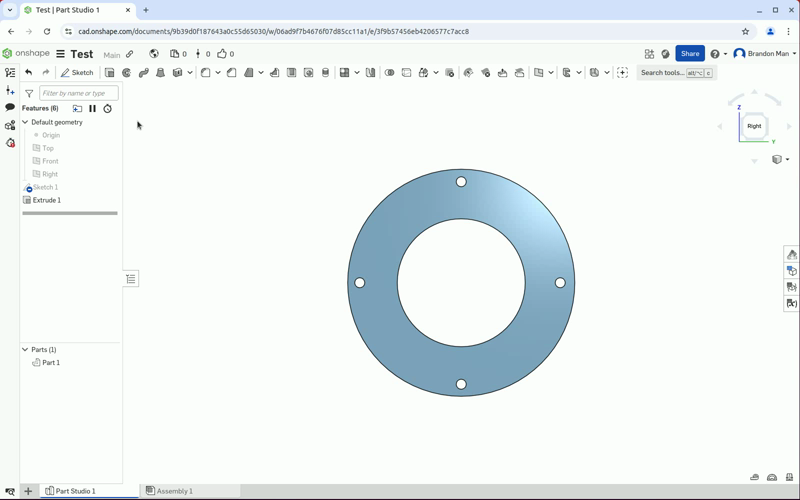
key(shift+h)
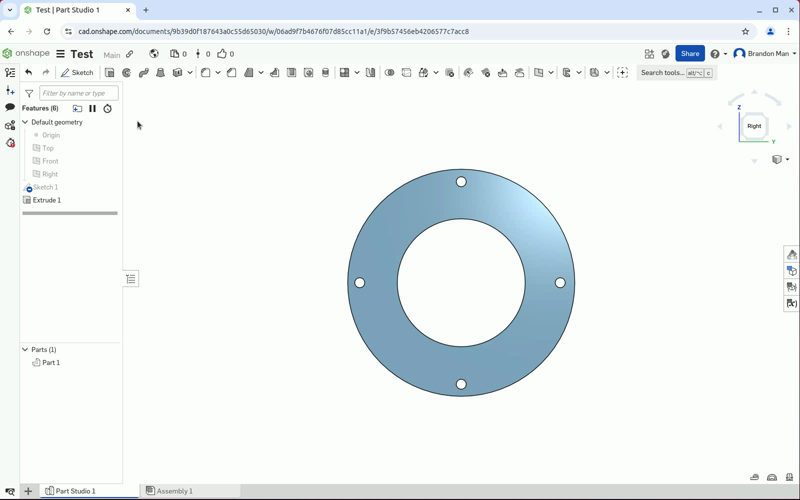
mouse_move(73, 189)
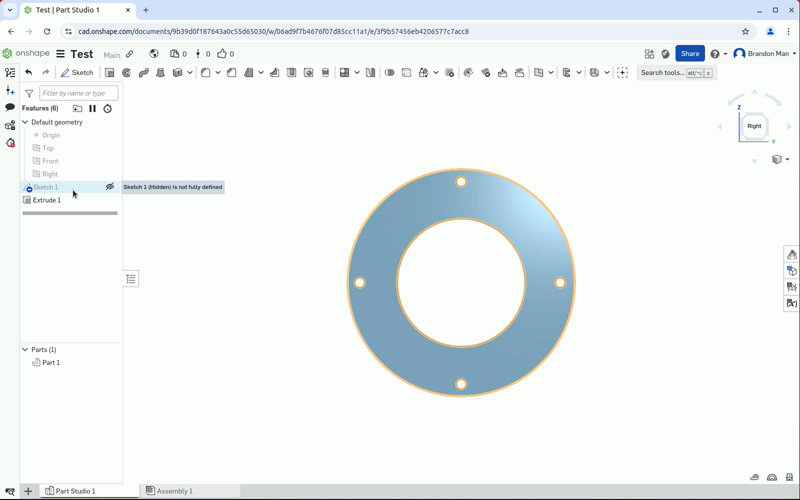
click(73, 189)
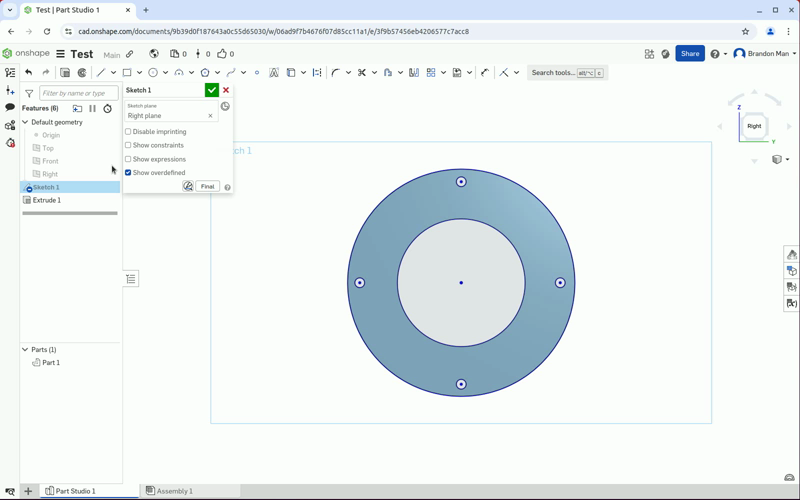
mouse_move(229, 92)
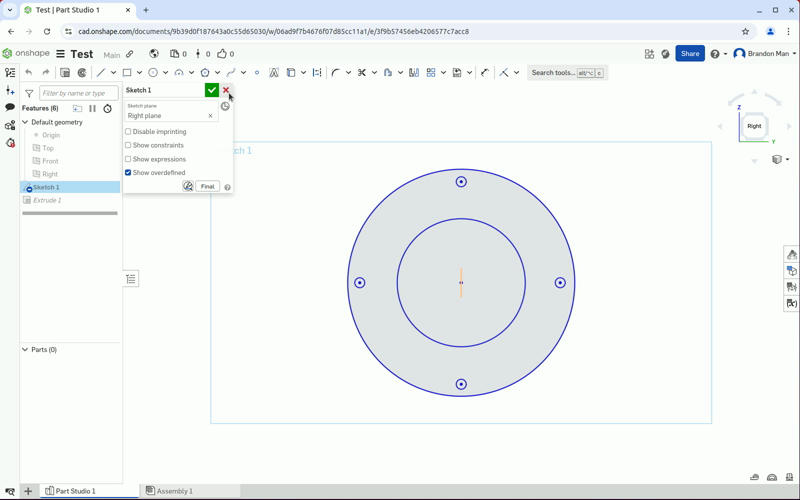
click(229, 92)
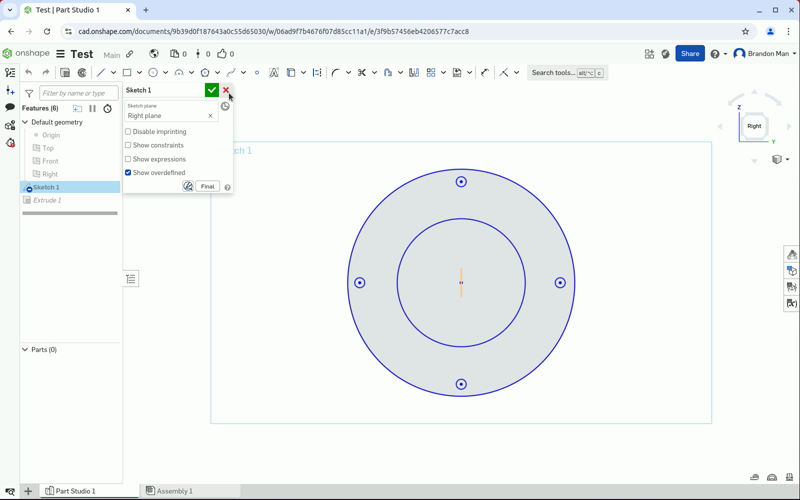
key(shift+s)
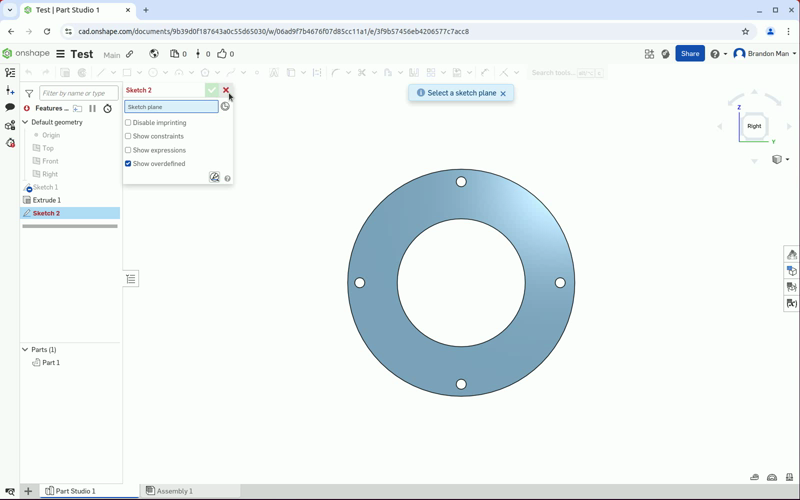
mouse_move(73, 176)
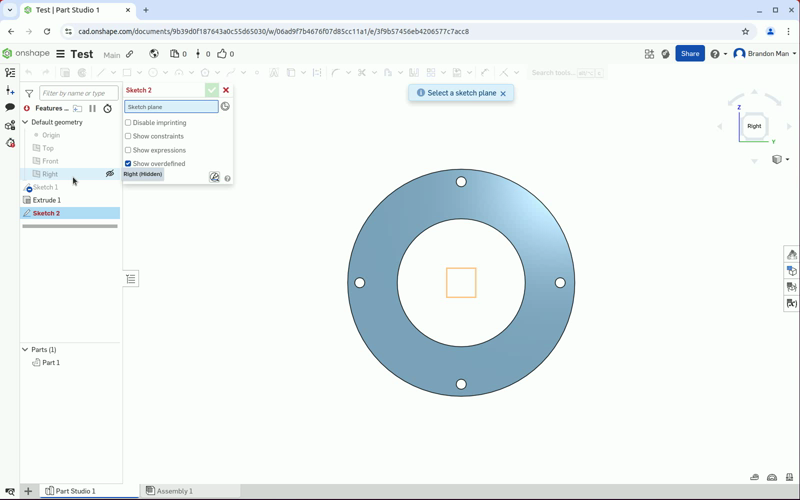
click(73, 176)
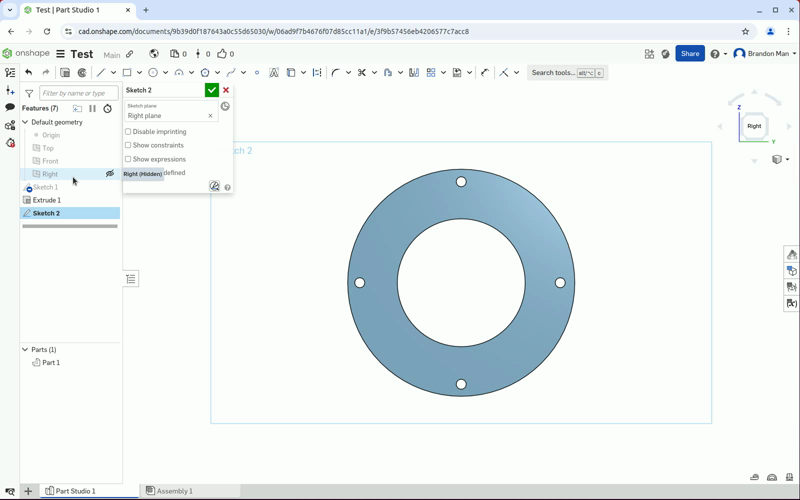
mouse_move(73, 352)
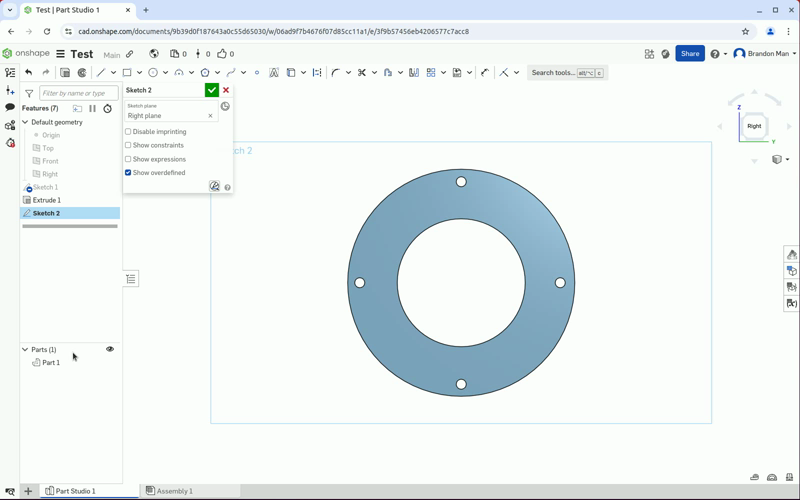
key(y)
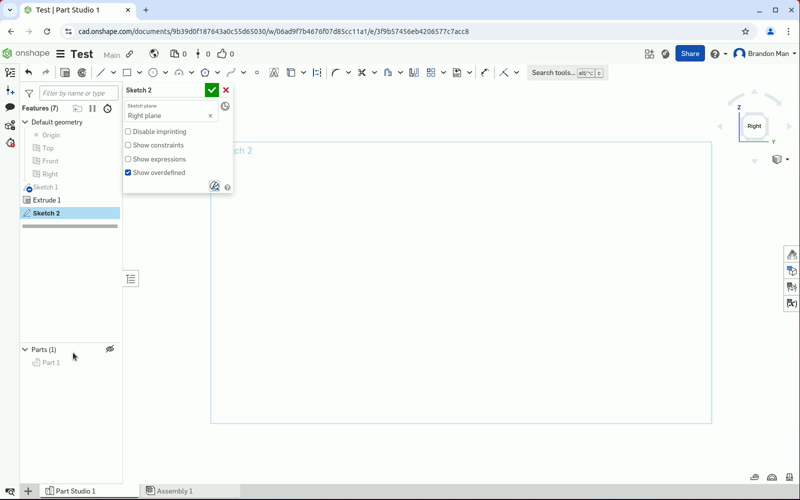
key(c)
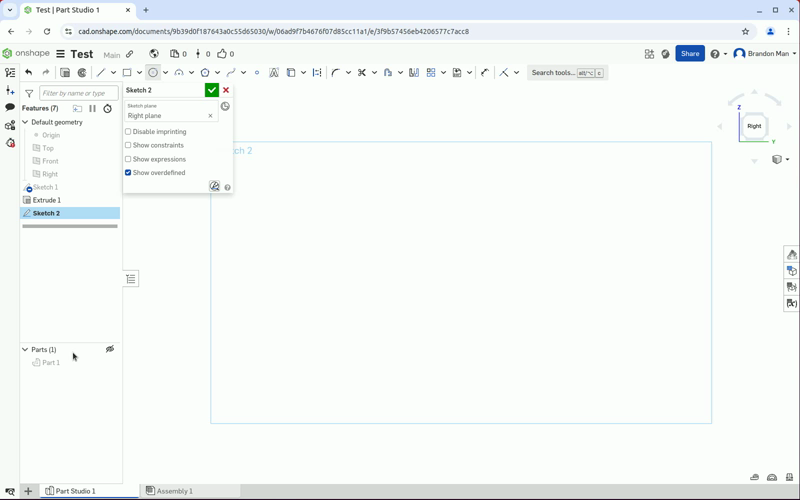
key_down(shift)
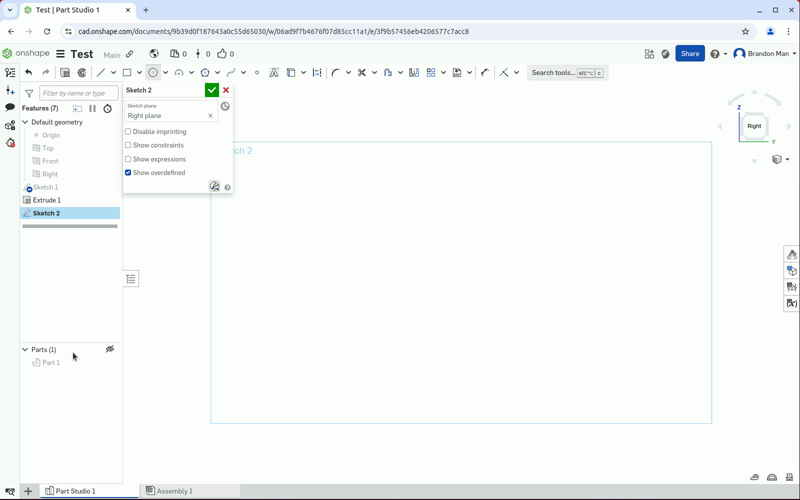
mouse_move(461, 282)
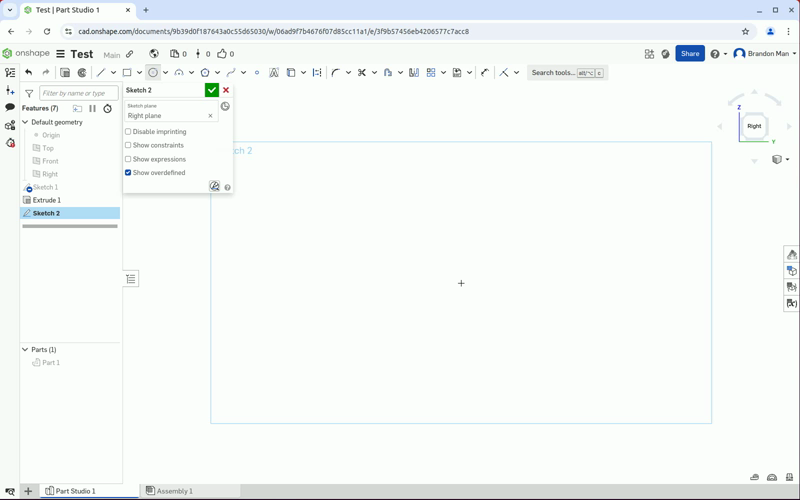
click(461, 282)
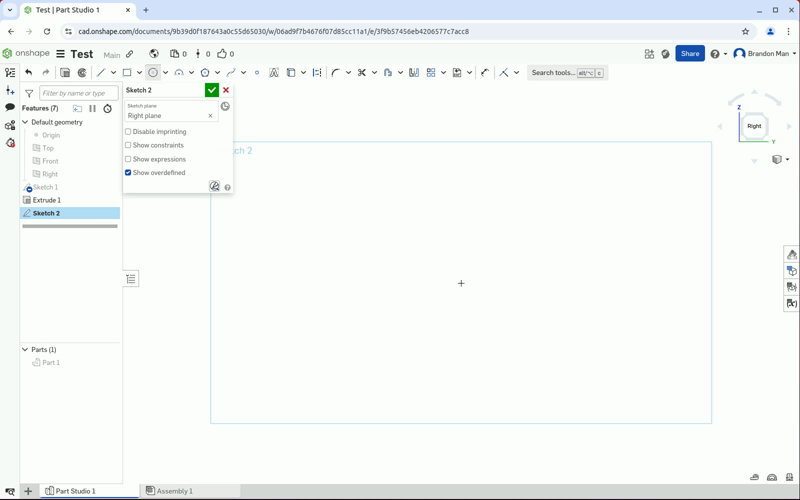
key_up(shift)
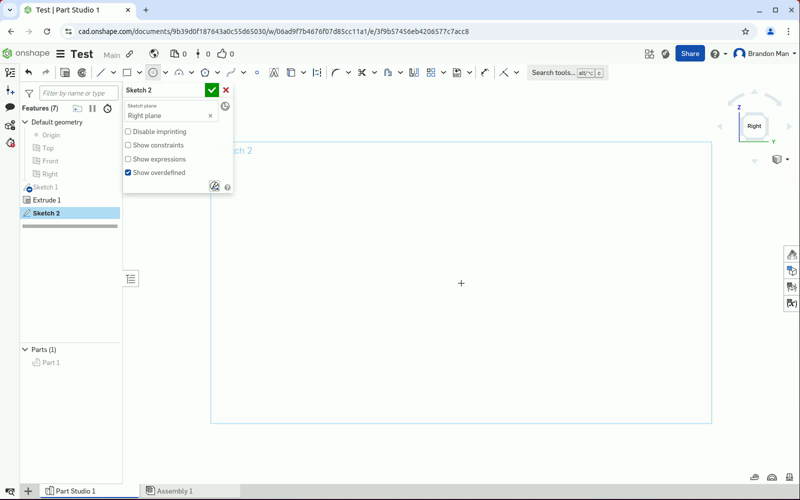
mouse_move(574, 282)
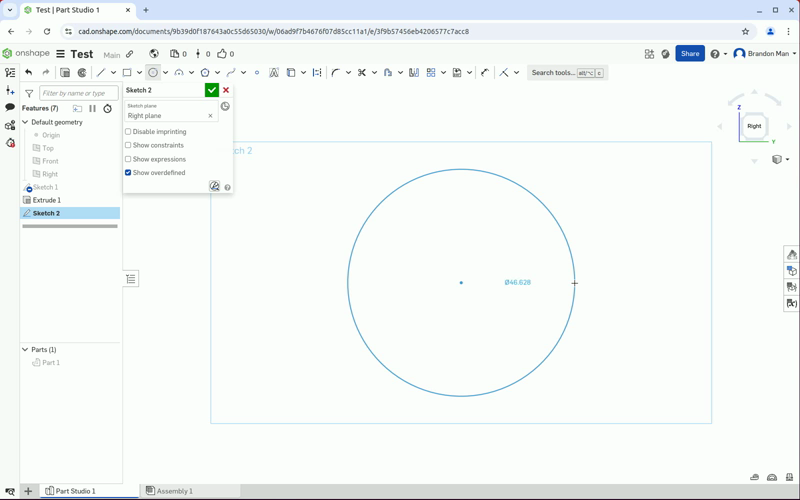
click(574, 282)
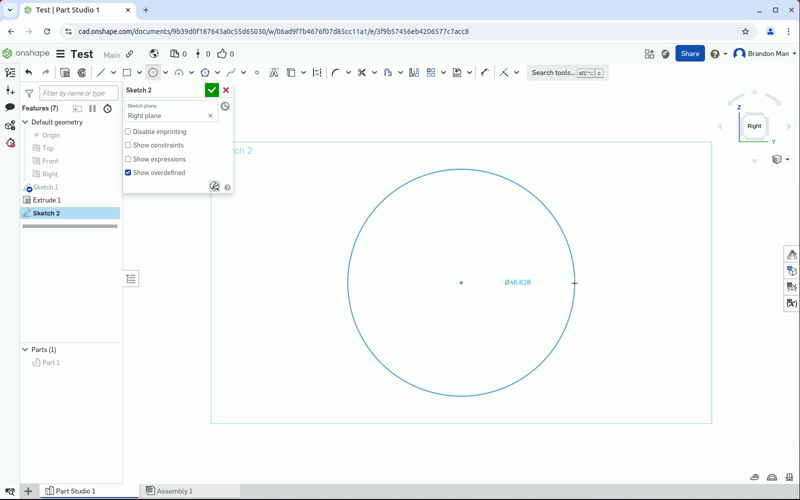
key(esc)
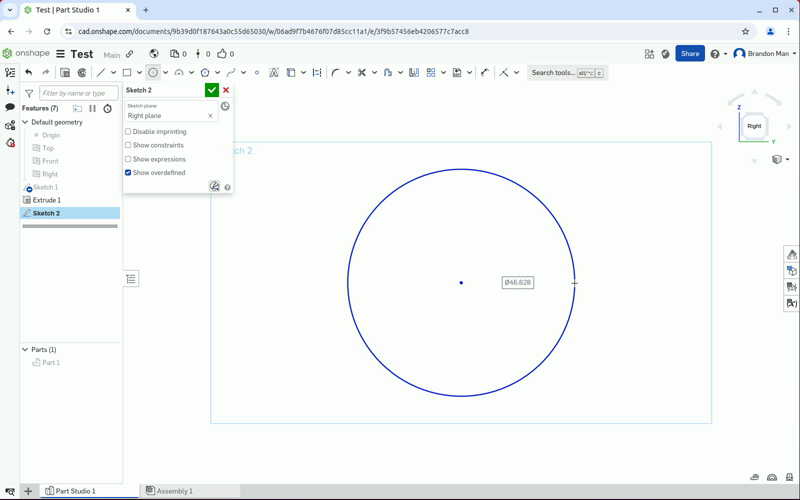
key(c)
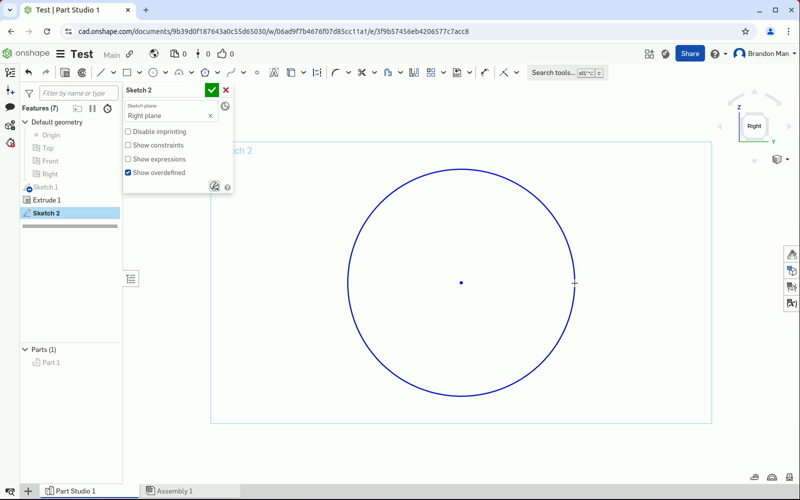
key_down(shift)
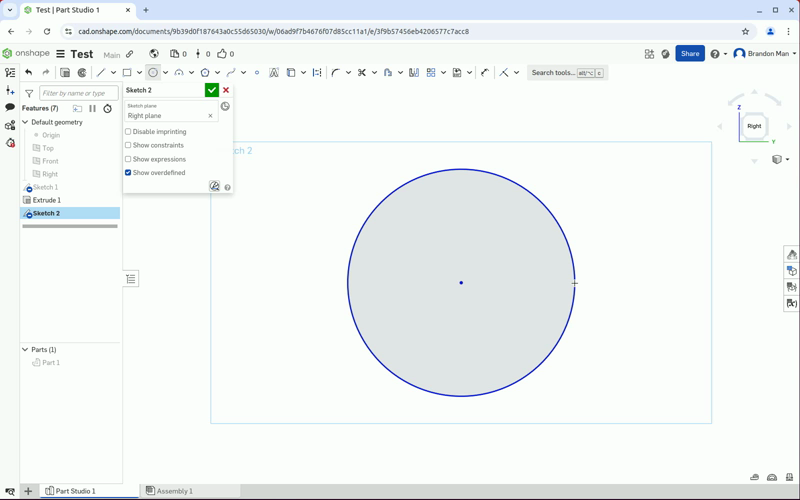
mouse_move(359, 282)
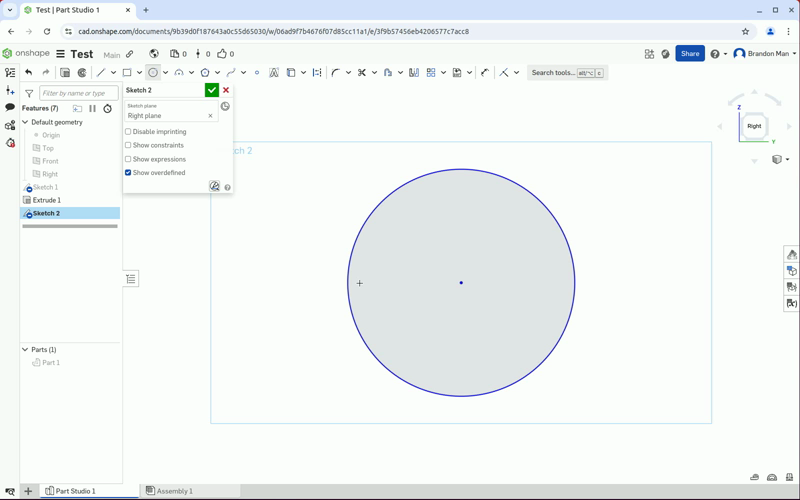
click(359, 282)
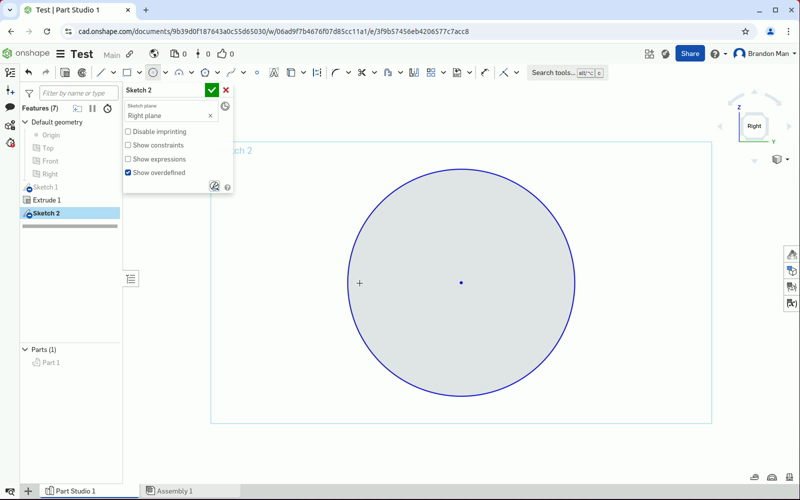
key_up(shift)
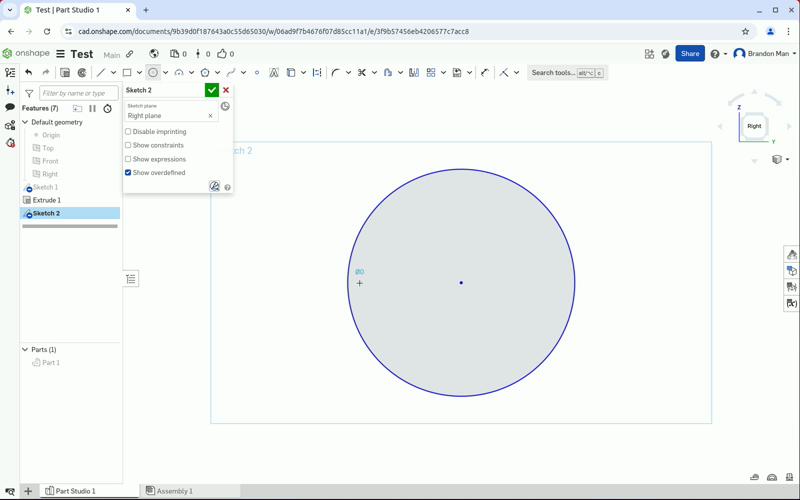
mouse_move(364, 282)
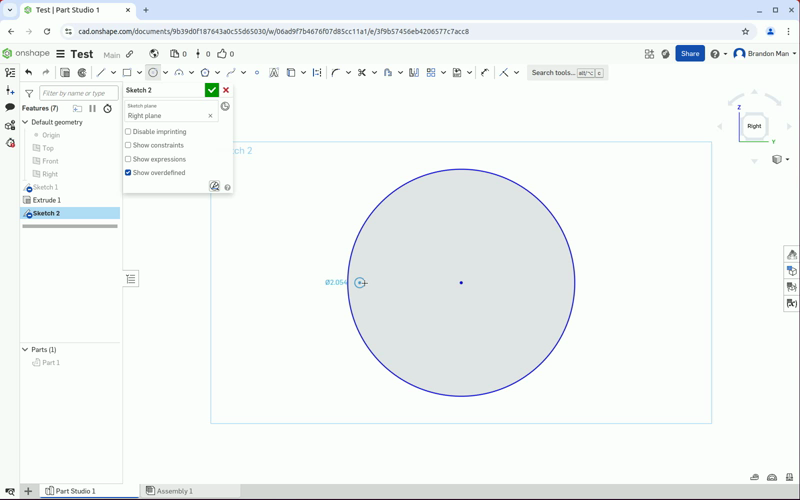
click(364, 282)
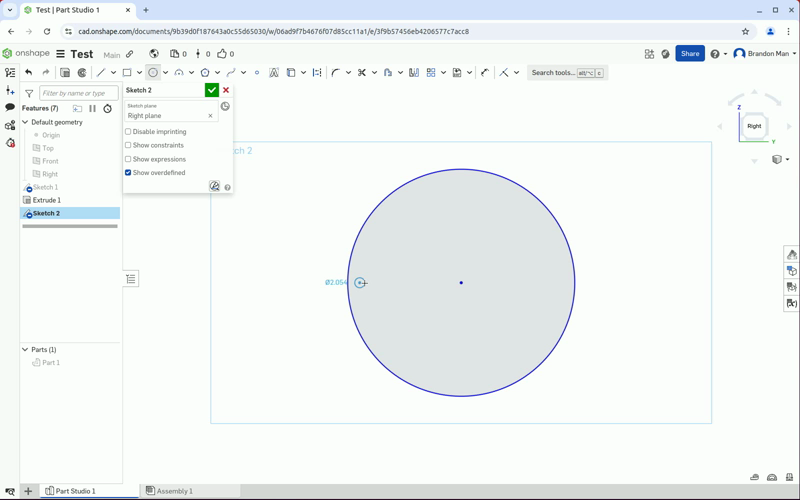
key(esc)
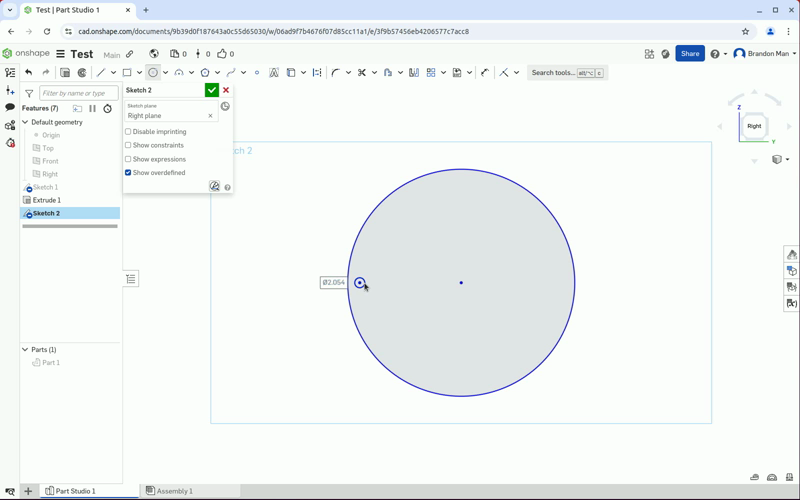
key(c)
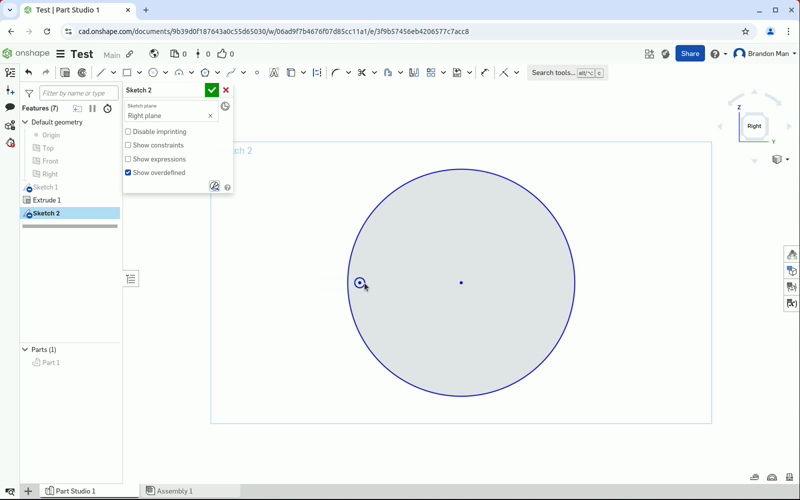
key_down(shift)
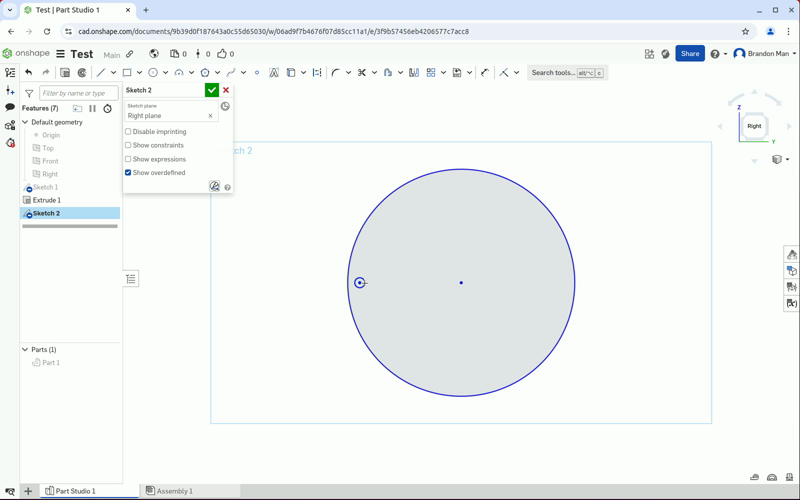
mouse_move(461, 282)
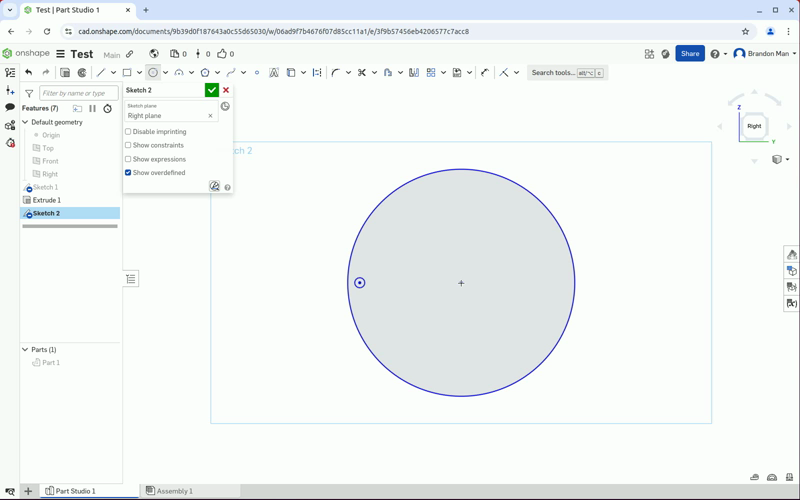
click(461, 282)
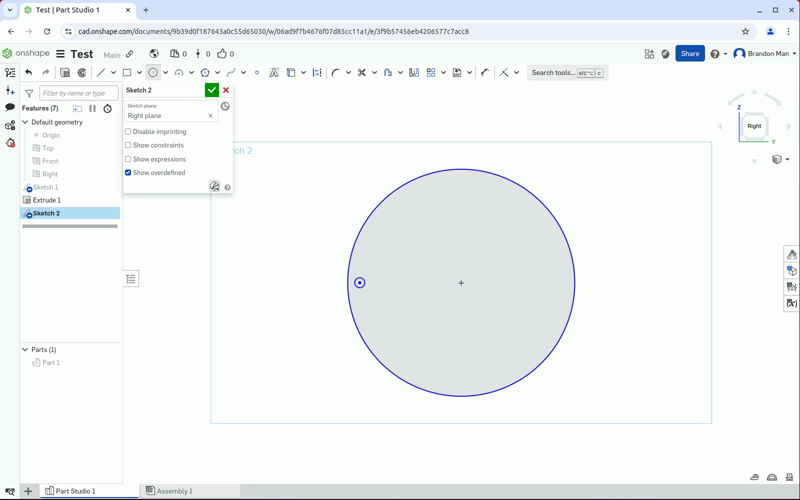
key_up(shift)
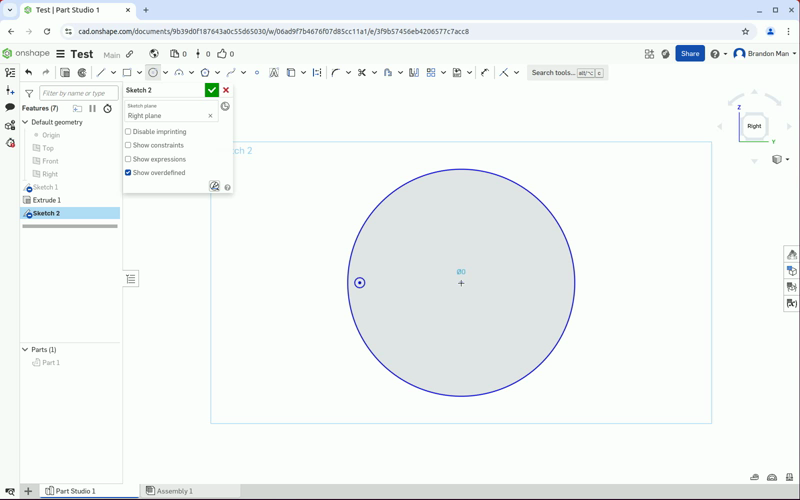
mouse_move(525, 282)
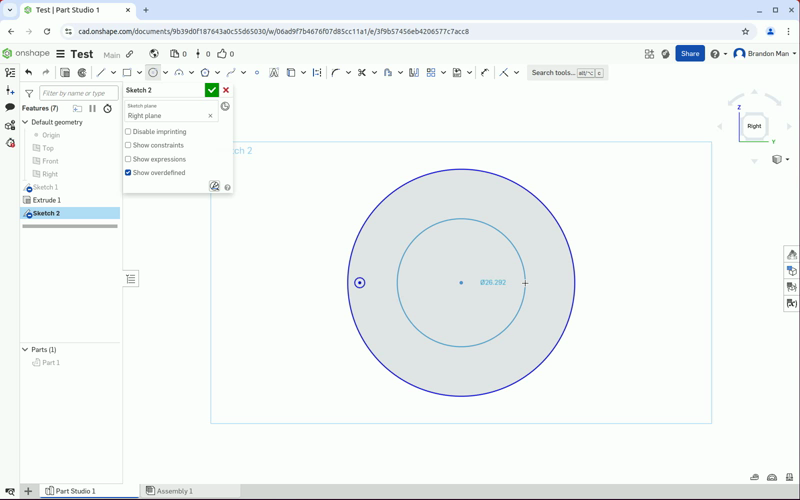
click(525, 282)
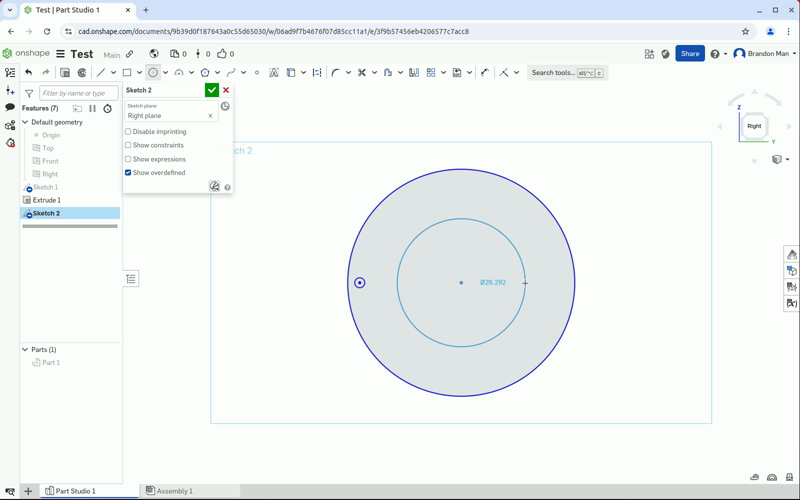
key(esc)
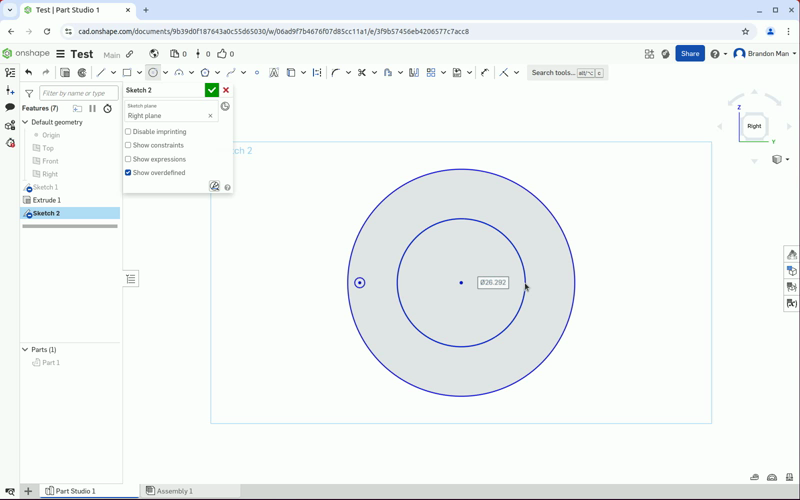
key(c)
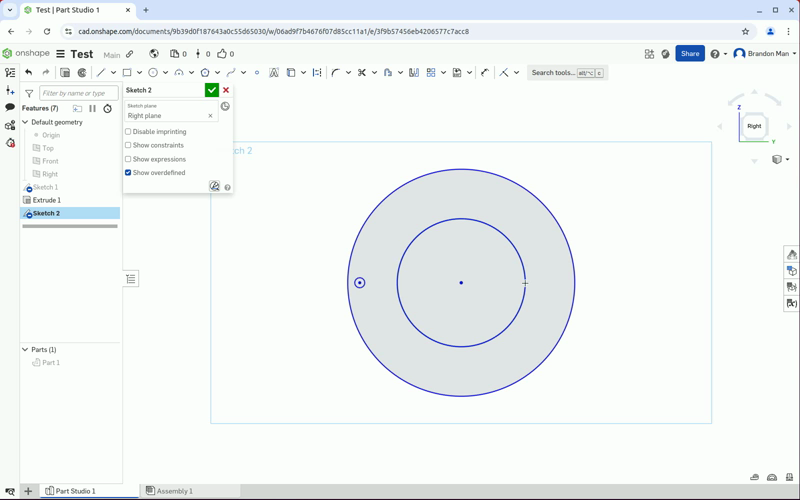
key_down(shift)
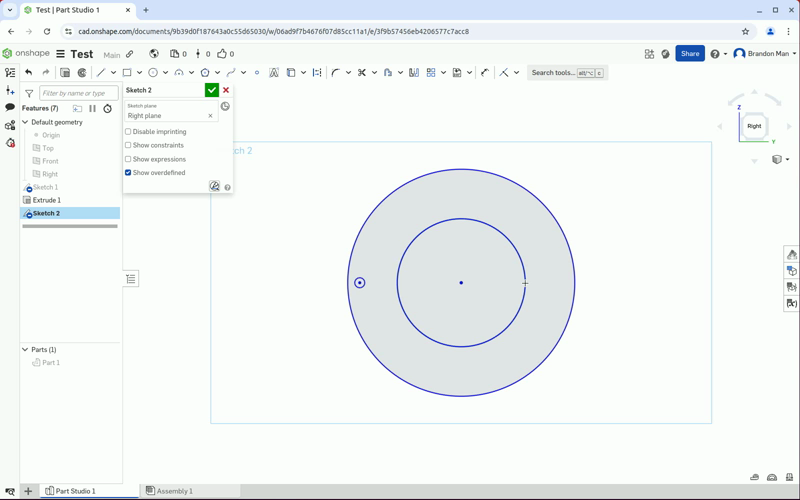
mouse_move(461, 384)
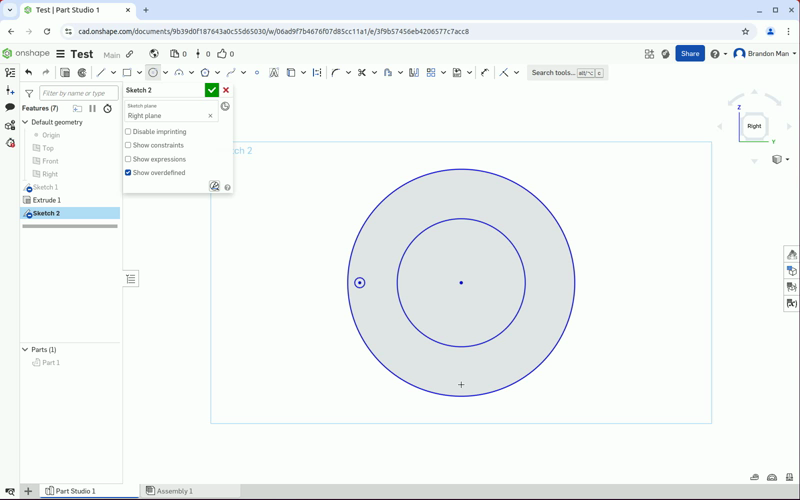
click(461, 384)
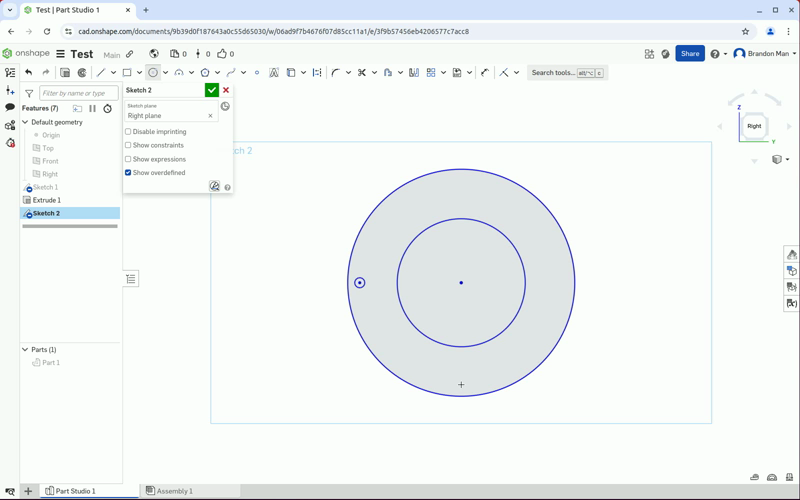
key_up(shift)
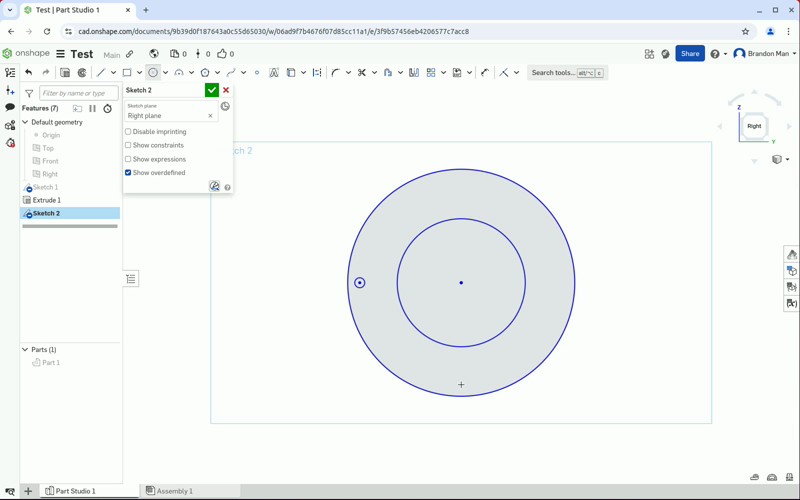
mouse_move(466, 384)
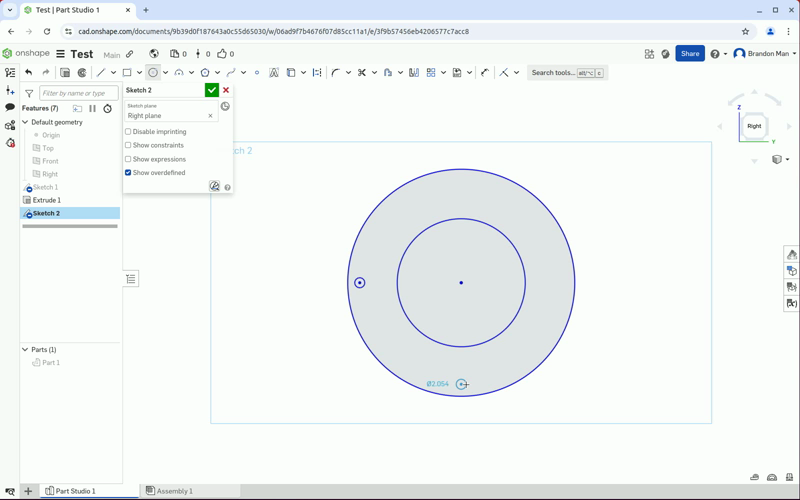
click(466, 384)
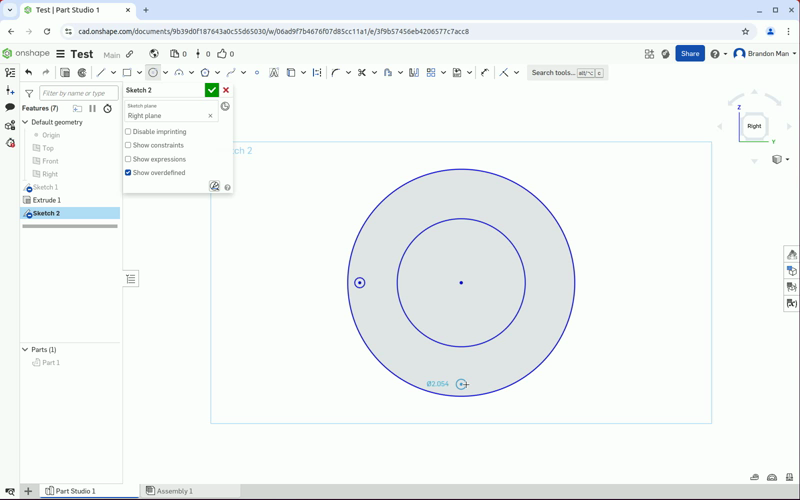
key(esc)
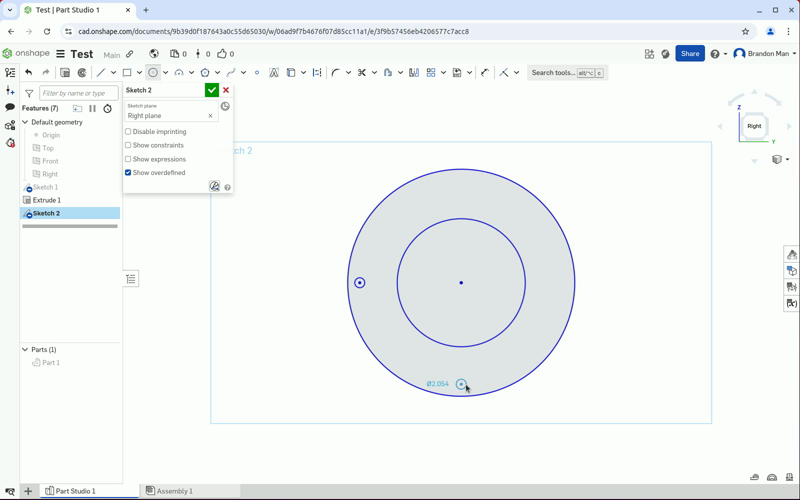
key(c)
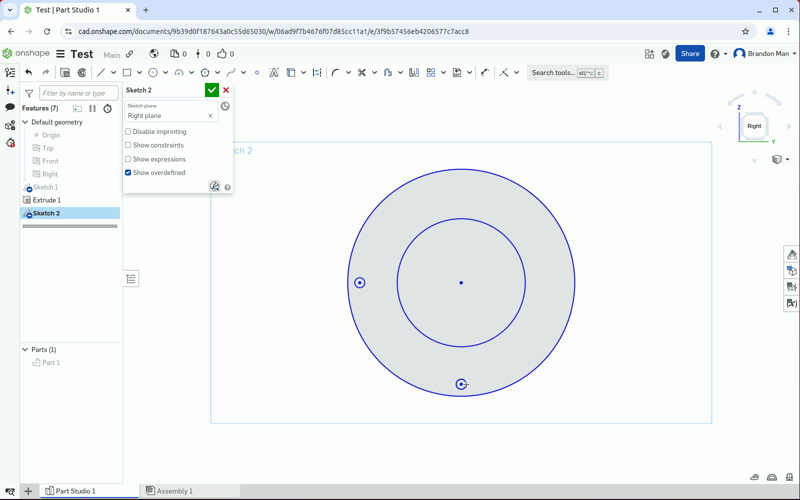
key_down(shift)
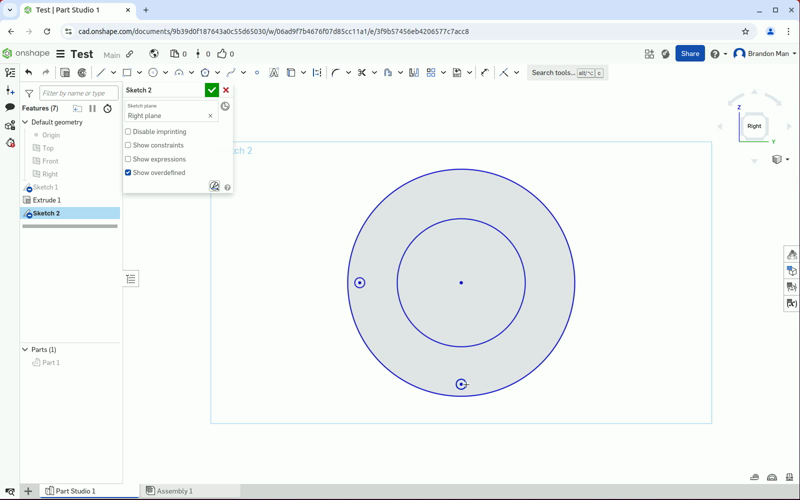
mouse_move(461, 181)
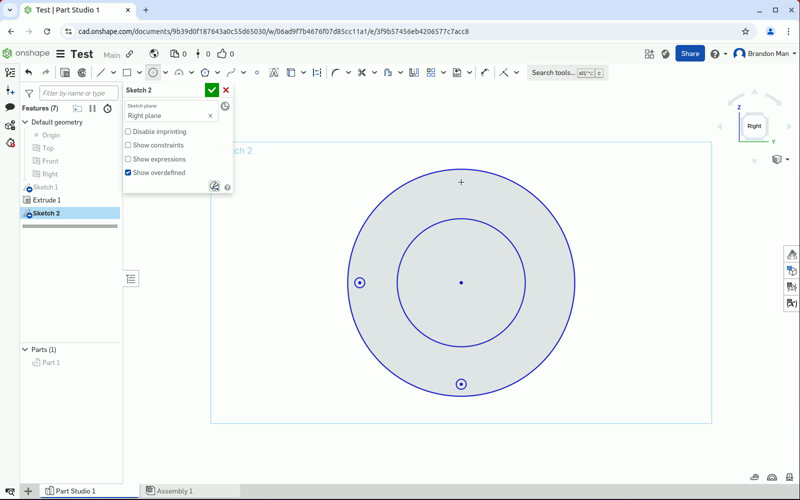
click(461, 181)
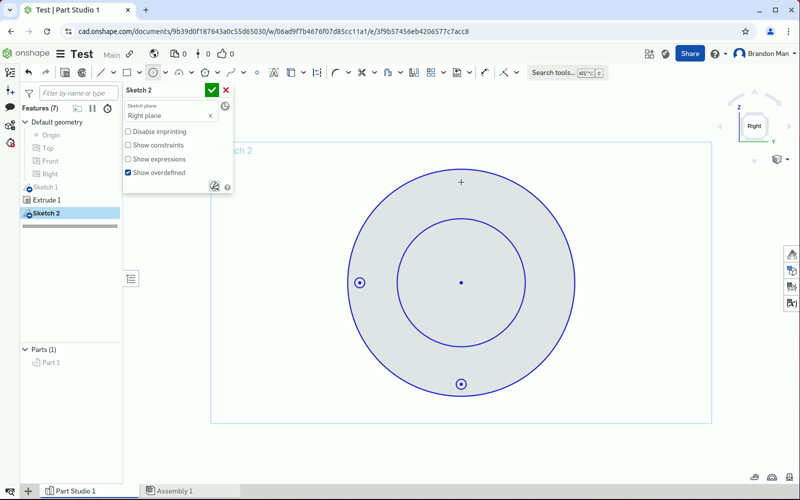
key_up(shift)
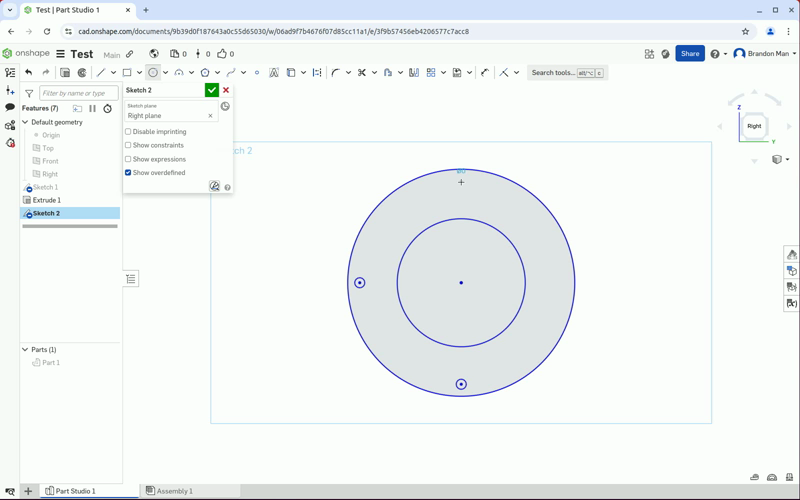
mouse_move(466, 181)
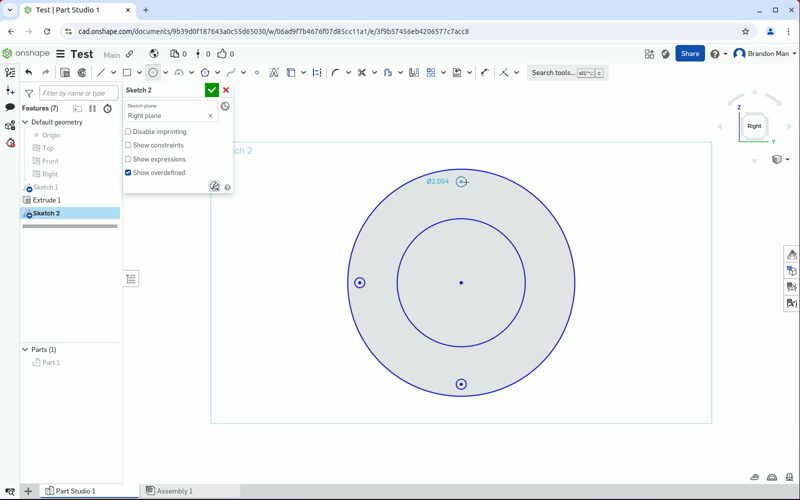
click(466, 181)
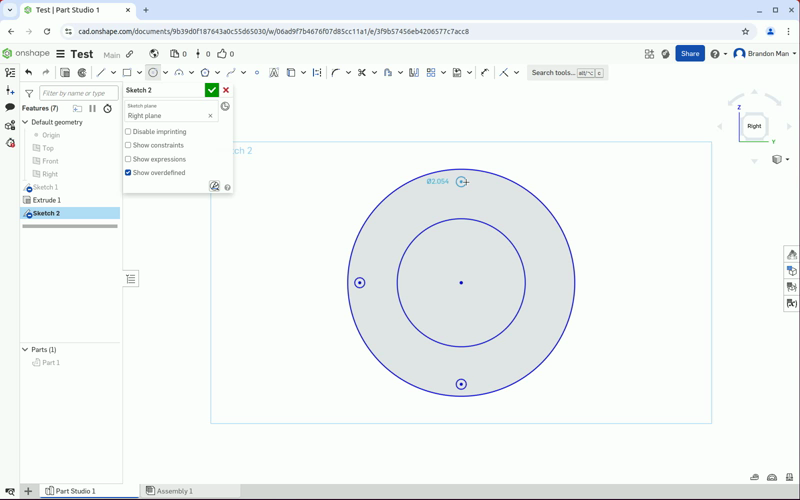
key(esc)
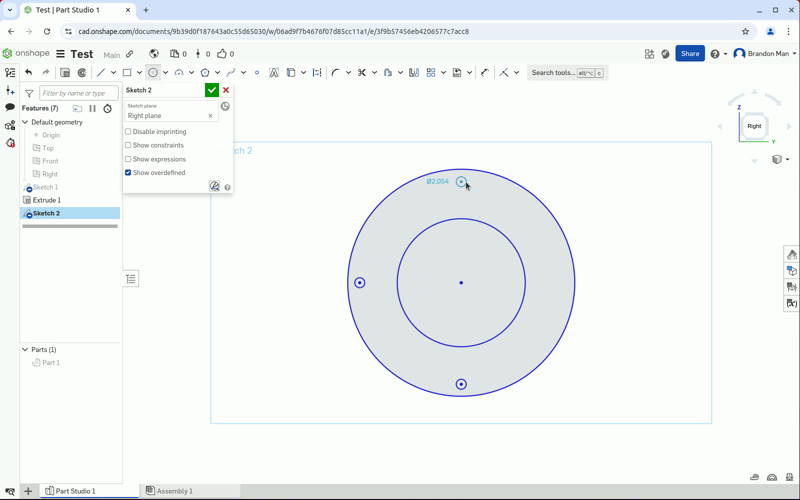
key(c)
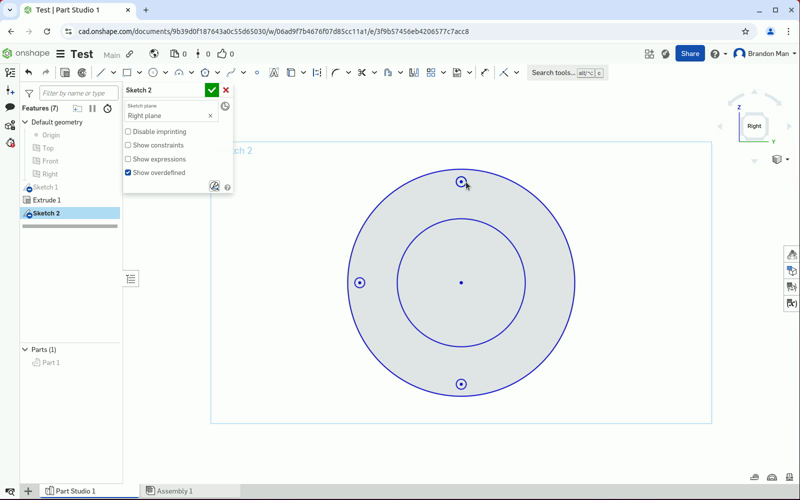
key_down(shift)
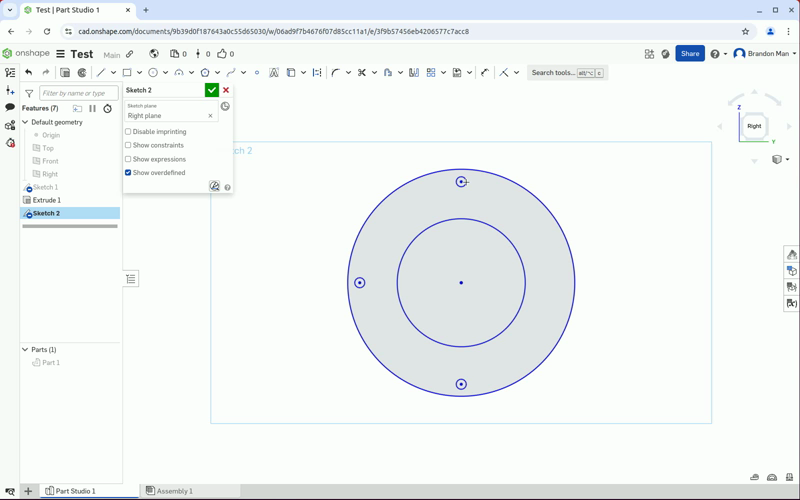
mouse_move(560, 282)
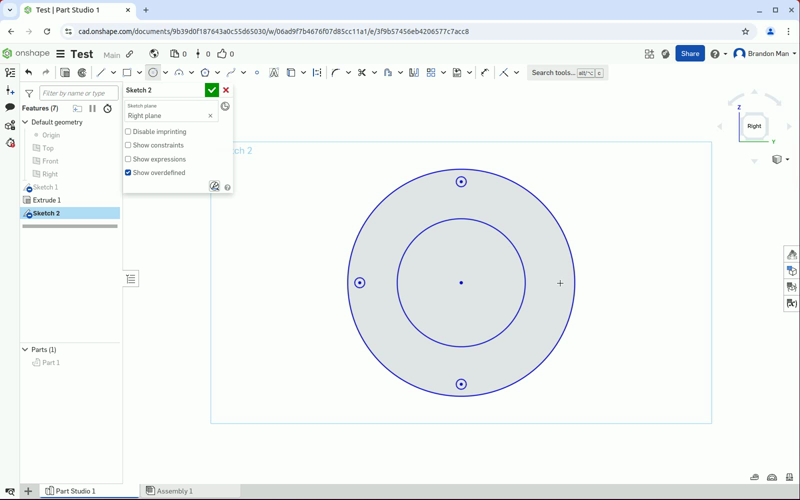
click(560, 282)
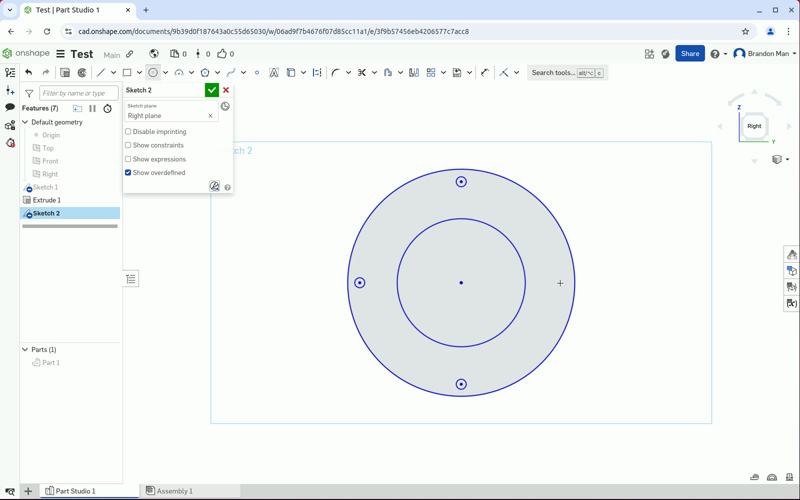
key_up(shift)
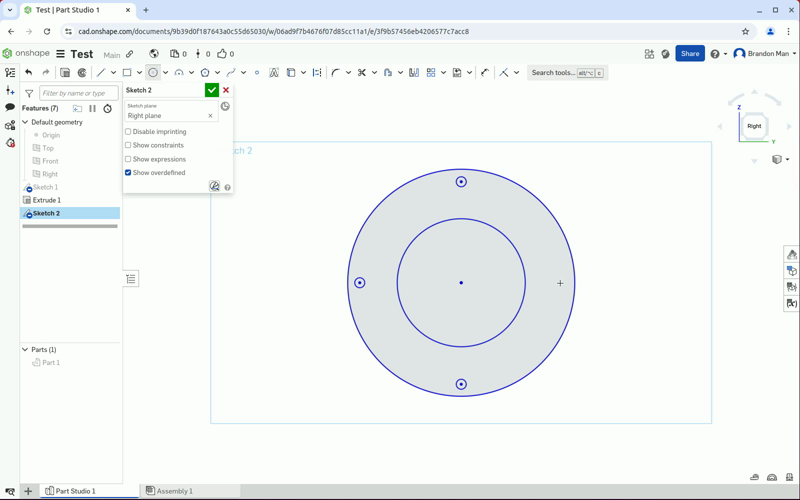
mouse_move(565, 282)
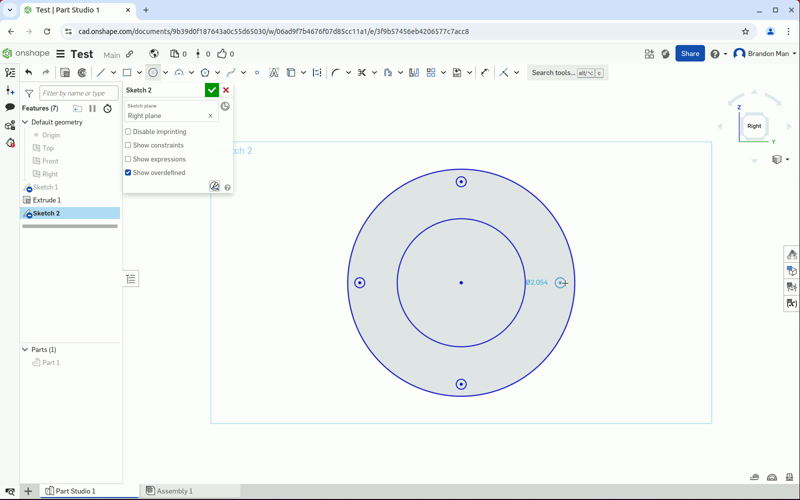
click(565, 282)
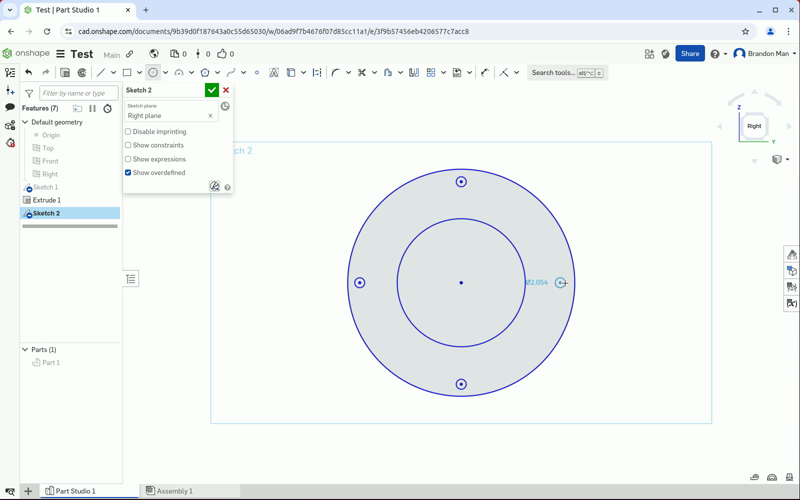
key(esc)
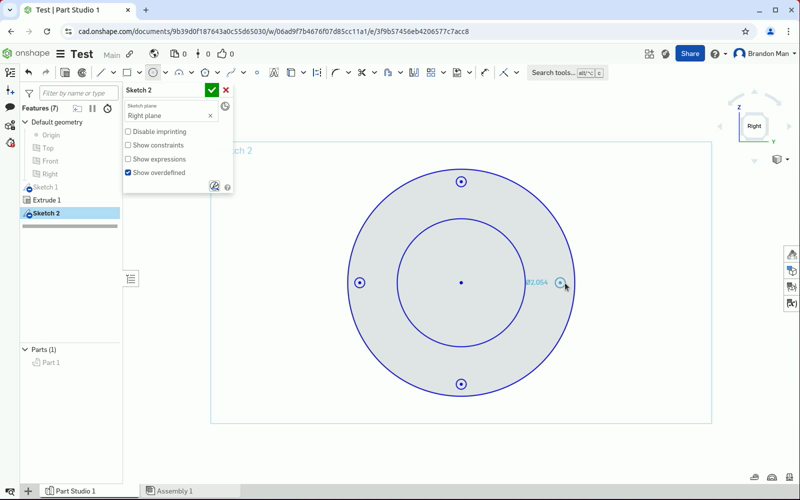
mouse_move(504, 360)
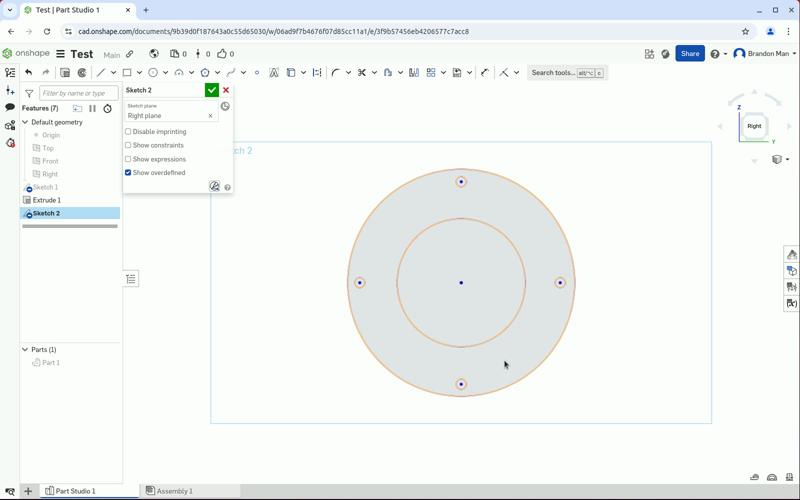
click(504, 360)
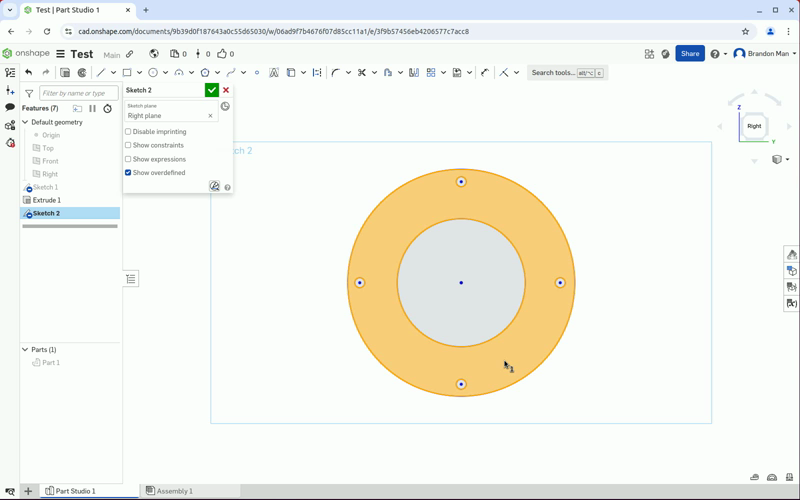
mouse_move(73, 352)
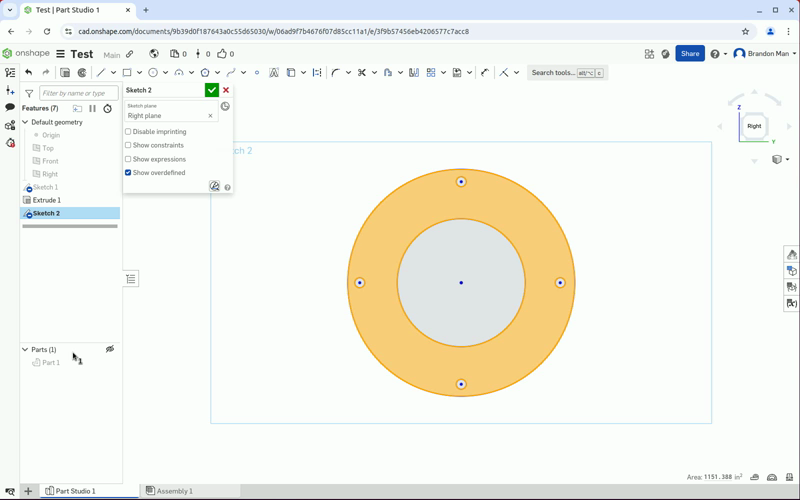
key(shift+y)
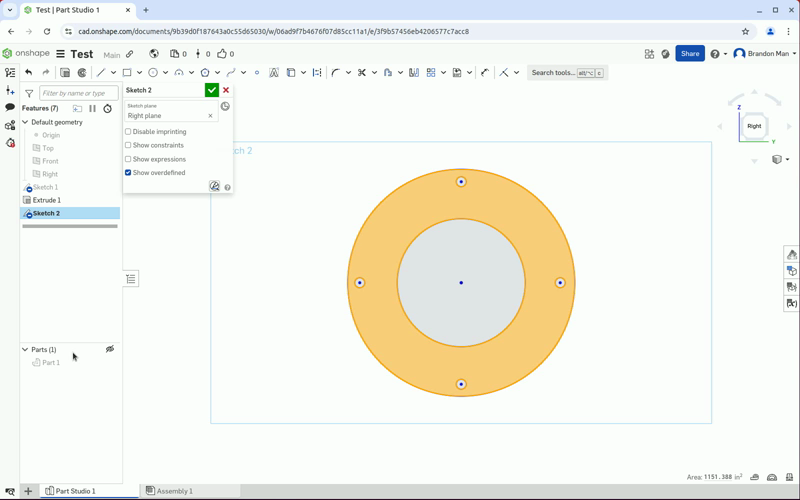
key(shift+e)
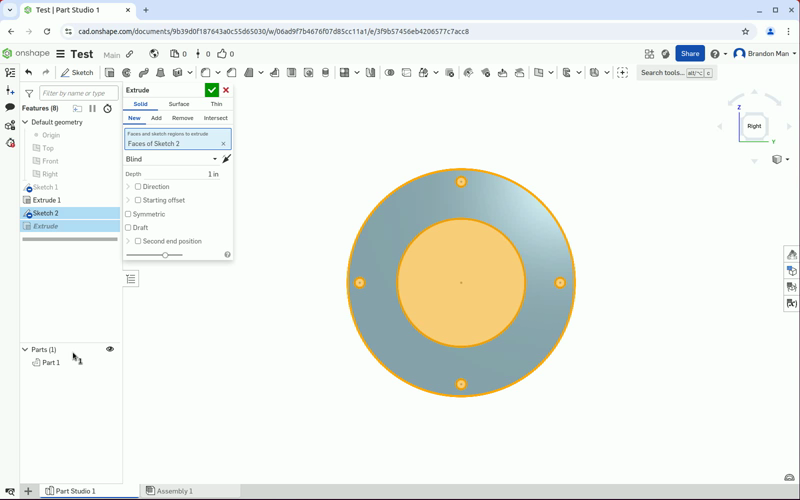
mouse_move(143, 106)
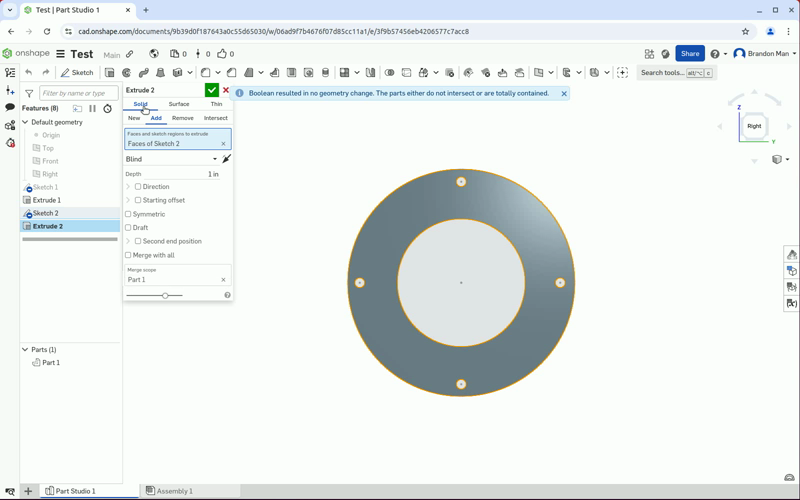
click(143, 106)
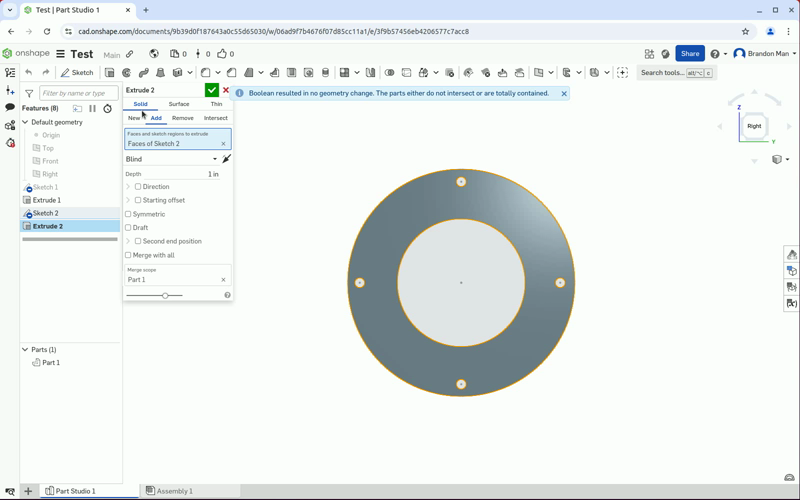
mouse_move(137, 120)
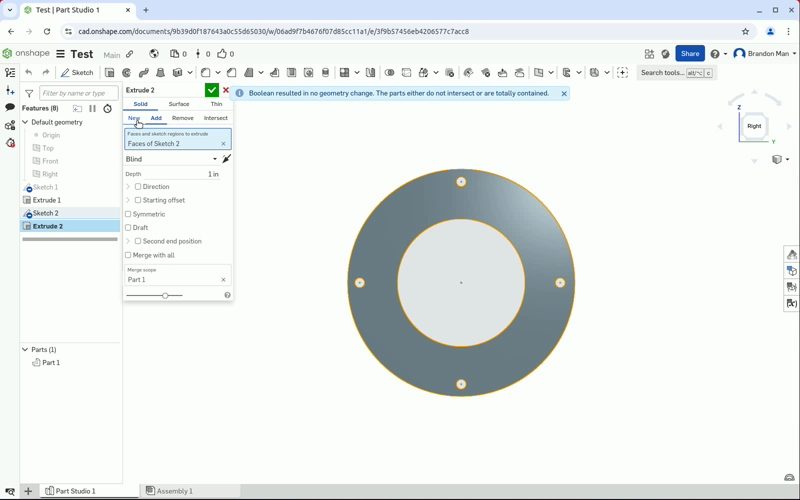
click(137, 120)
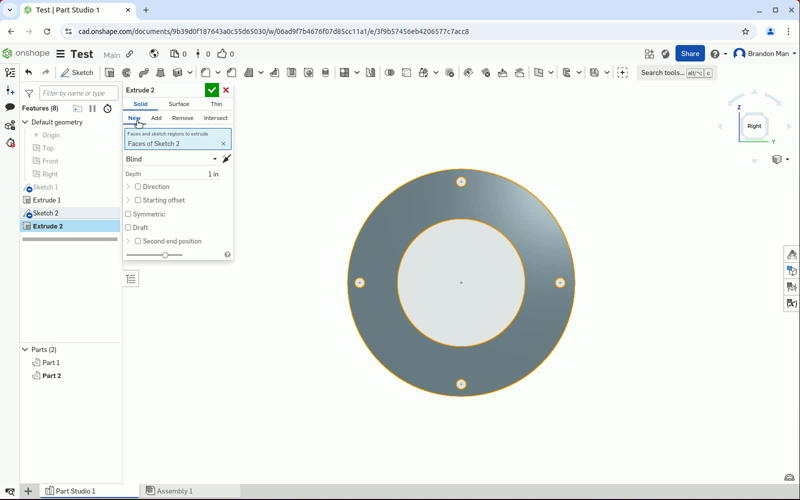
key(tab, 4)
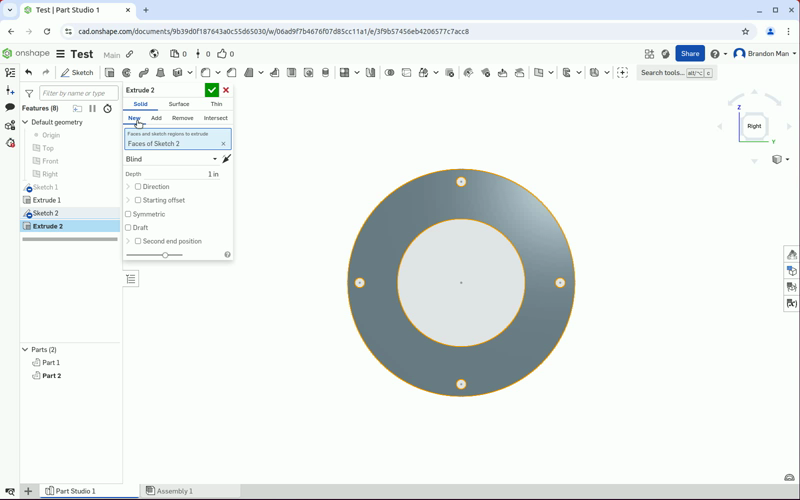
text(-1.926)
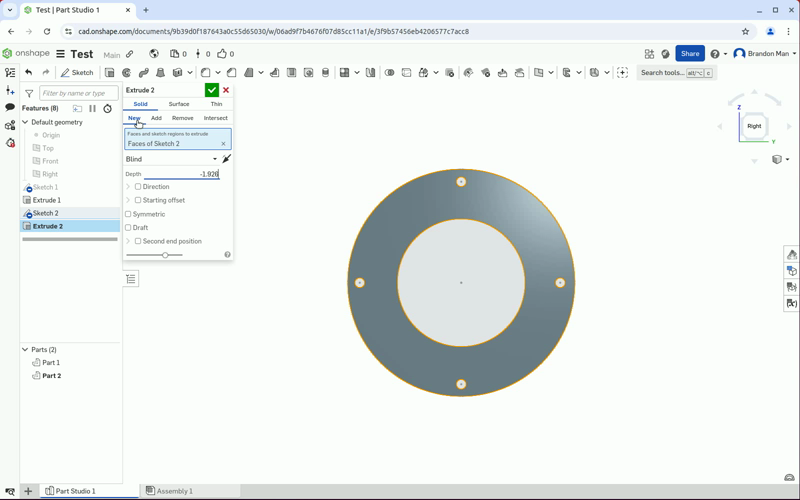
key(enter)
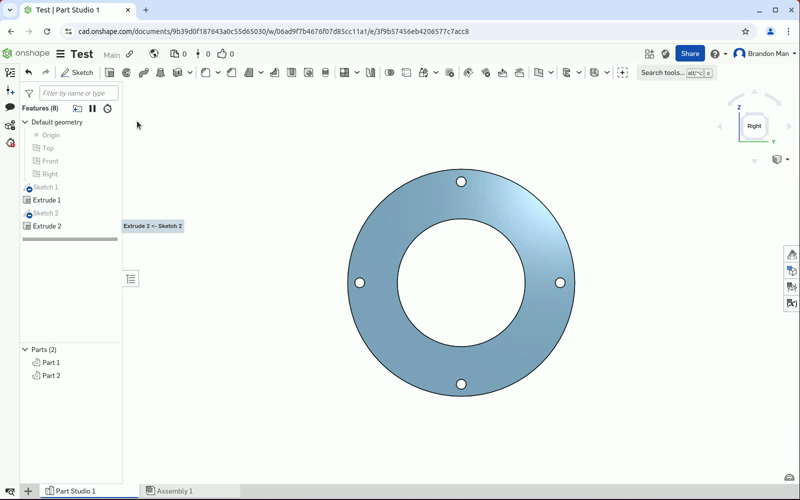
key(shift+h)
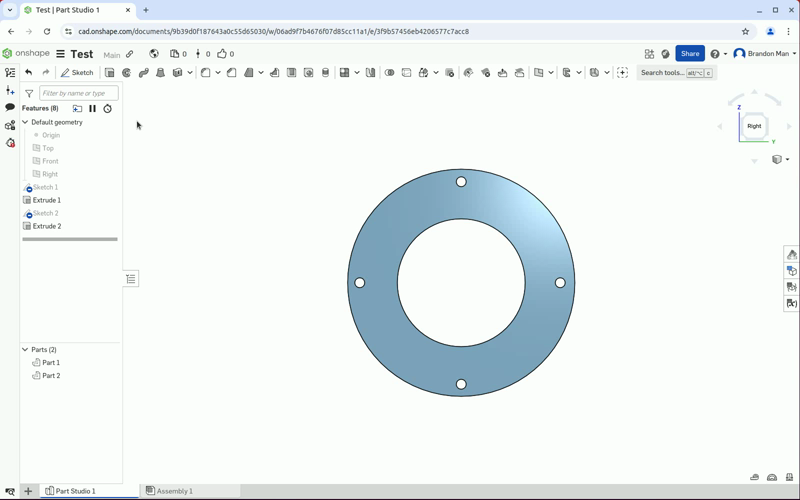
key(shift+h)
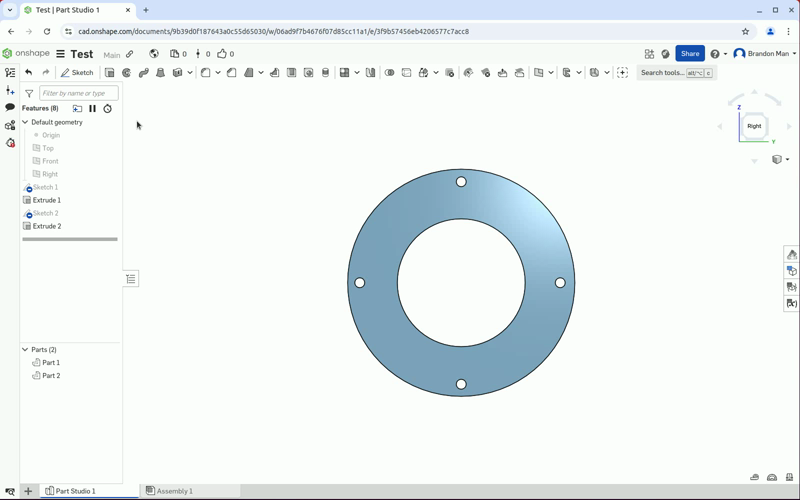
mouse_move(73, 189)
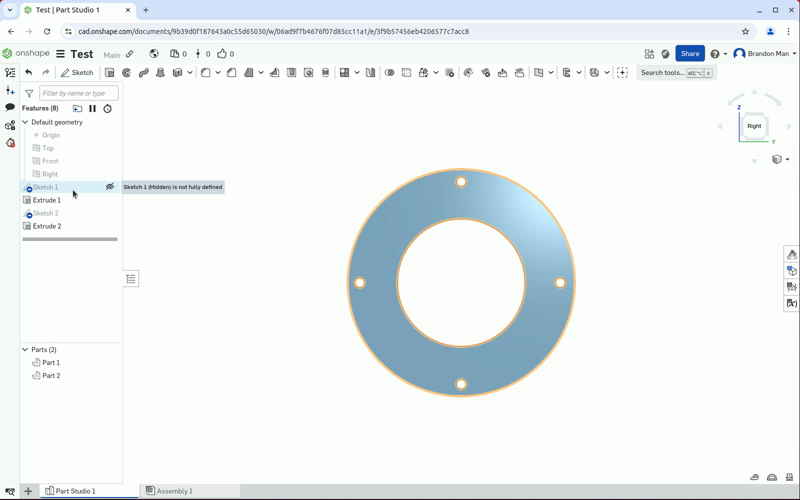
click(73, 189)
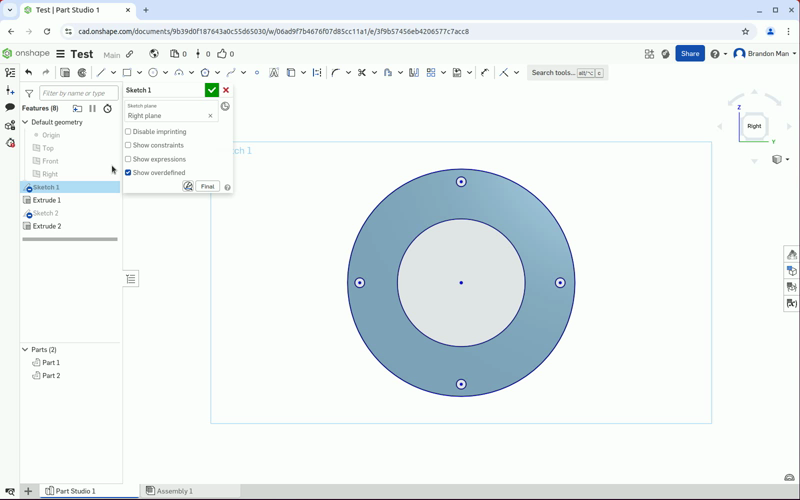
mouse_move(229, 92)
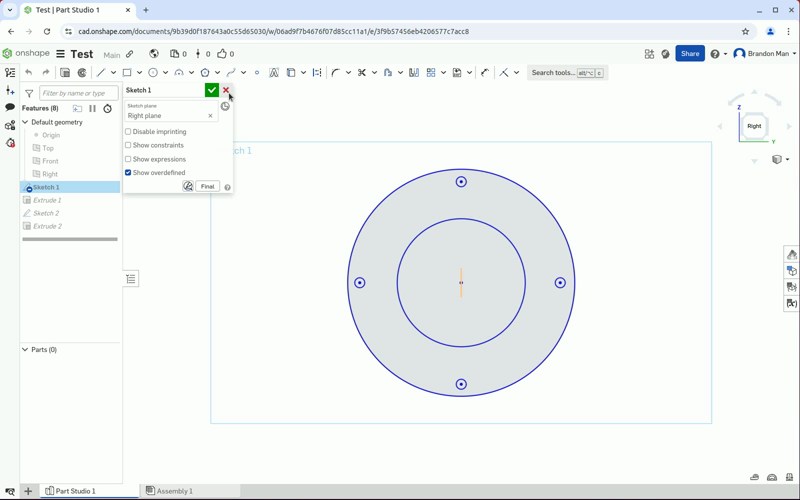
click(229, 92)
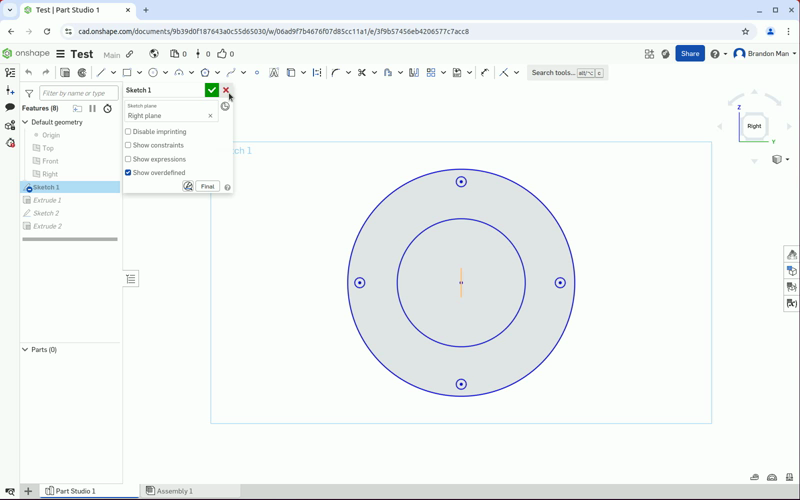
key(shift+s)
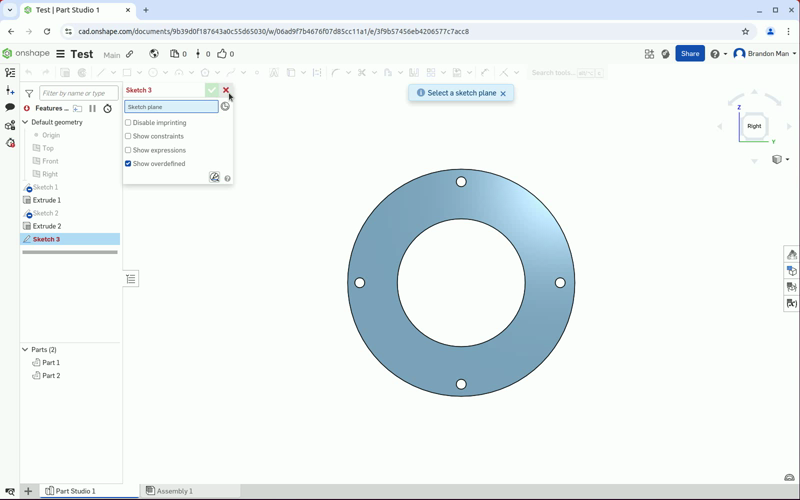
mouse_move(73, 176)
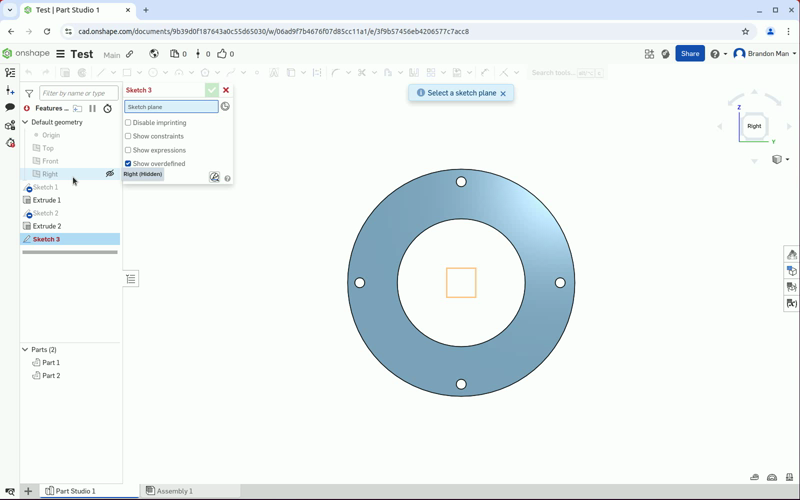
click(73, 176)
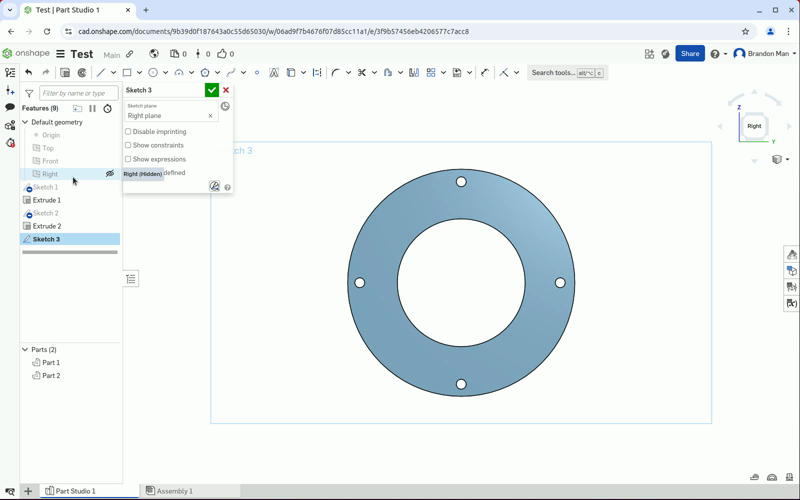
mouse_move(73, 352)
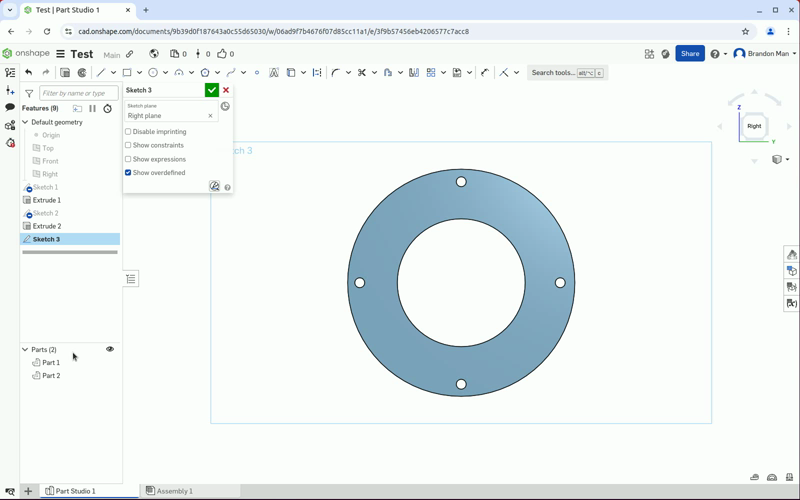
key(y)
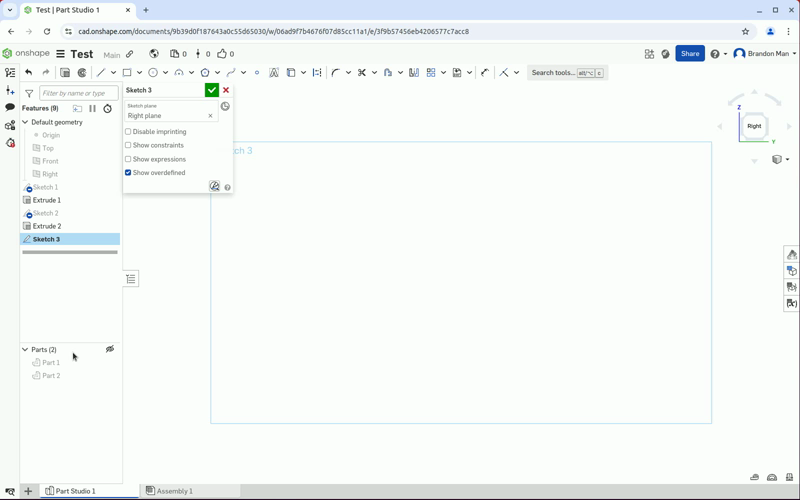
key(c)
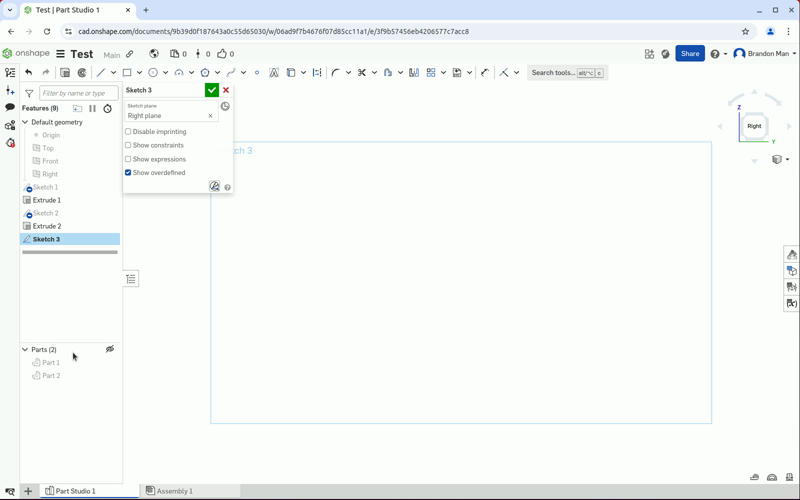
key_down(shift)
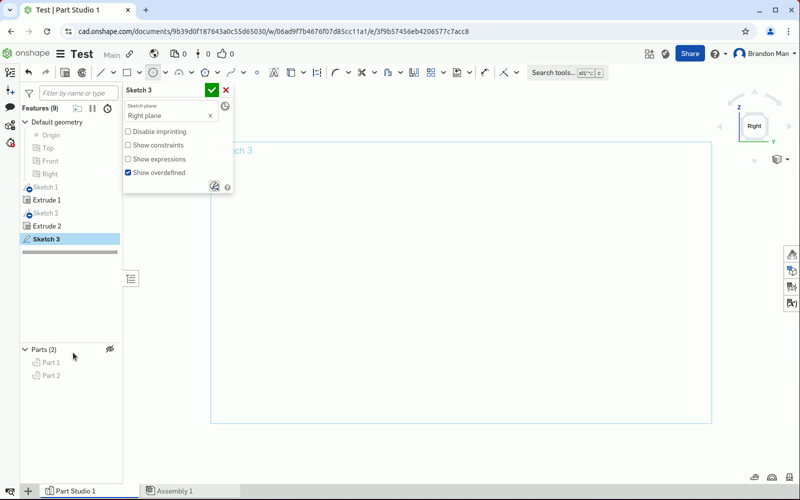
mouse_move(461, 282)
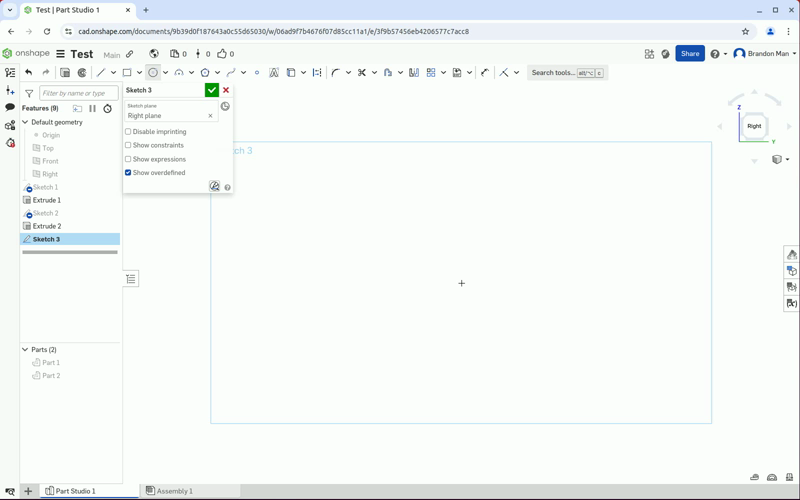
click(461, 282)
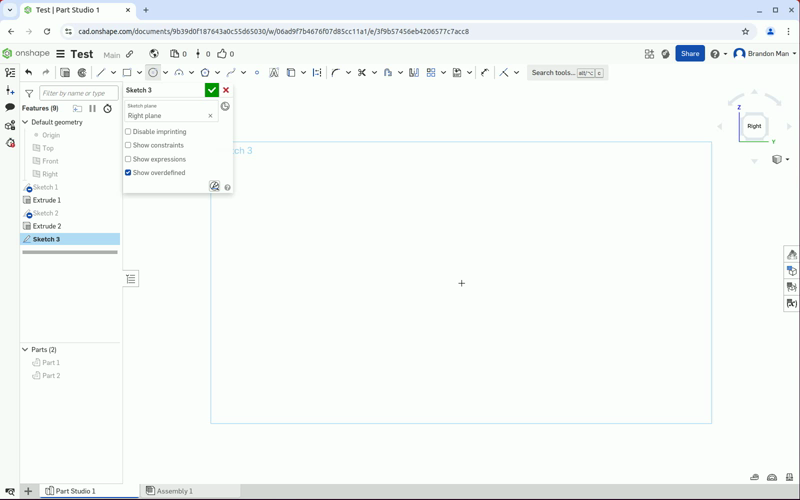
key_up(shift)
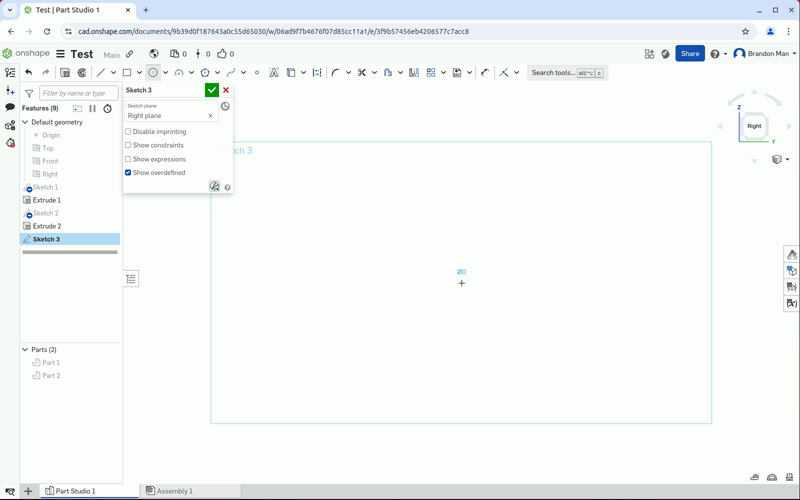
mouse_move(527, 282)
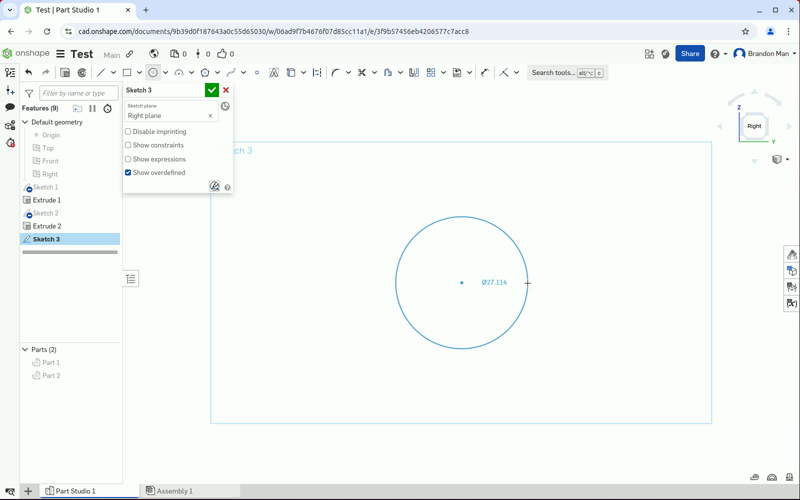
click(527, 282)
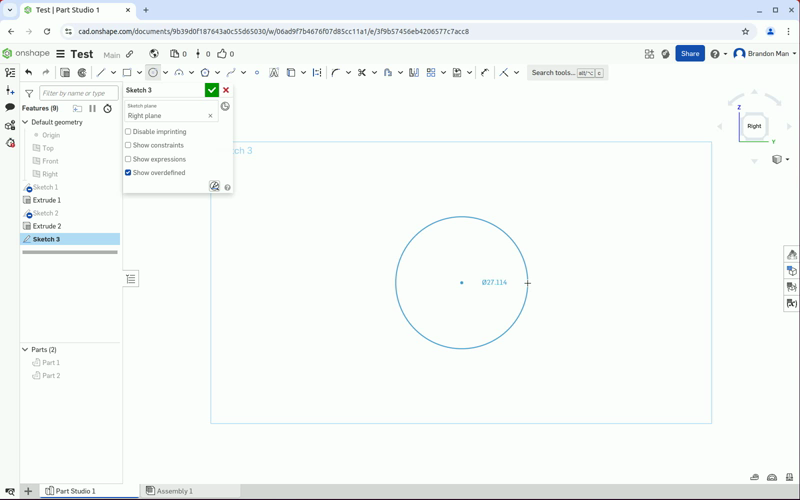
key(esc)
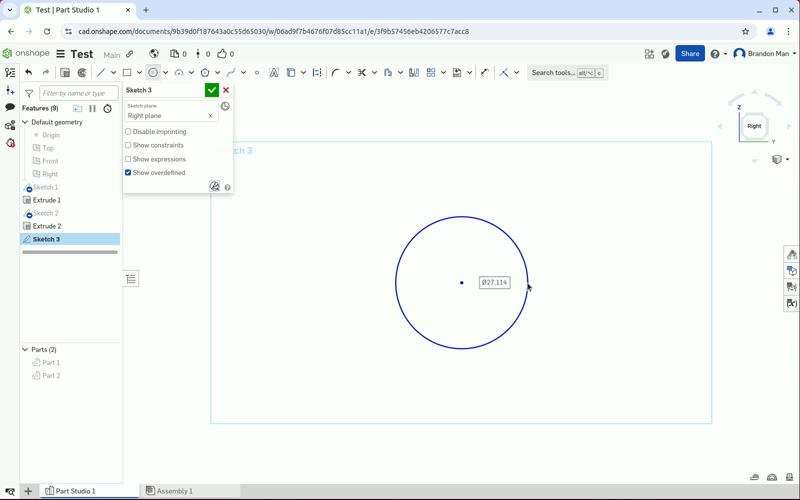
key(c)
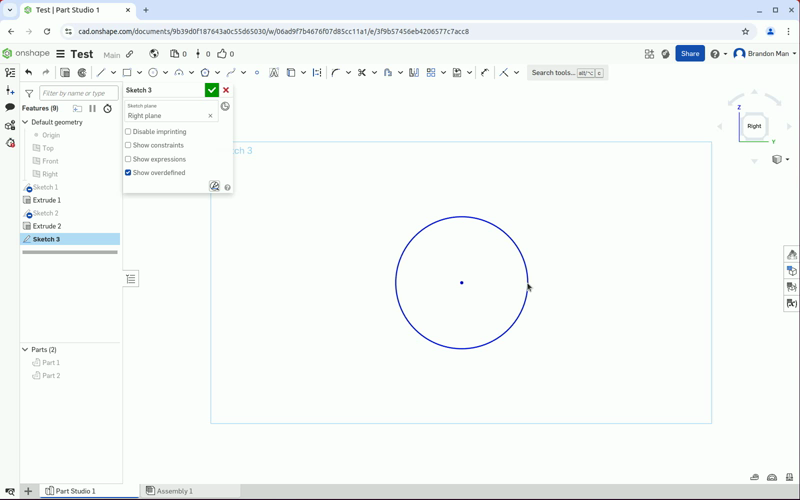
key_down(shift)
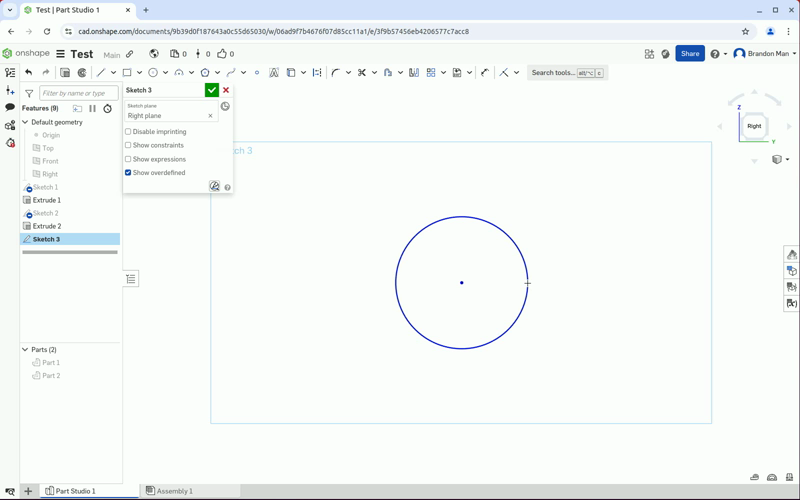
mouse_move(425, 282)
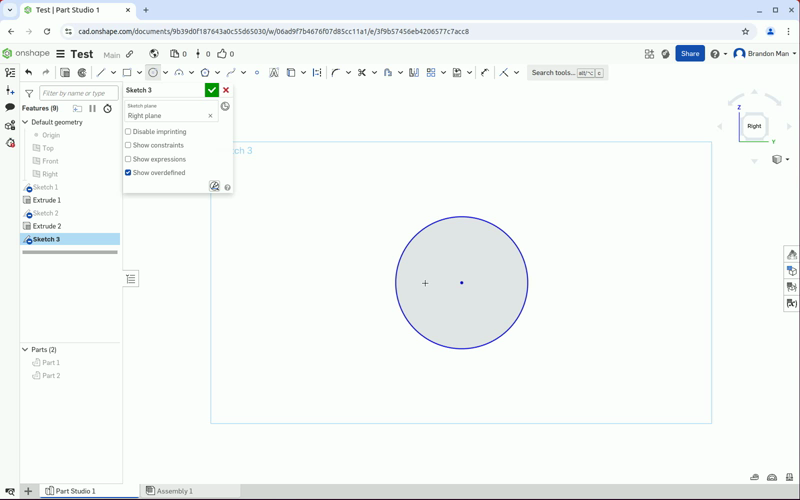
click(425, 282)
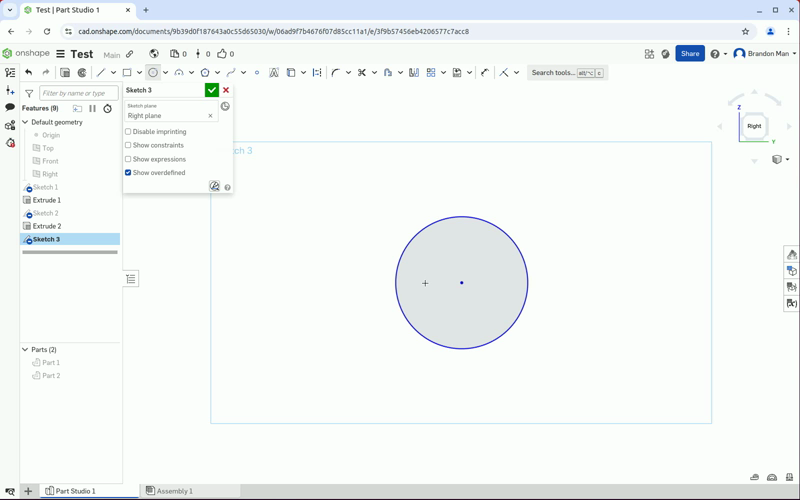
key_up(shift)
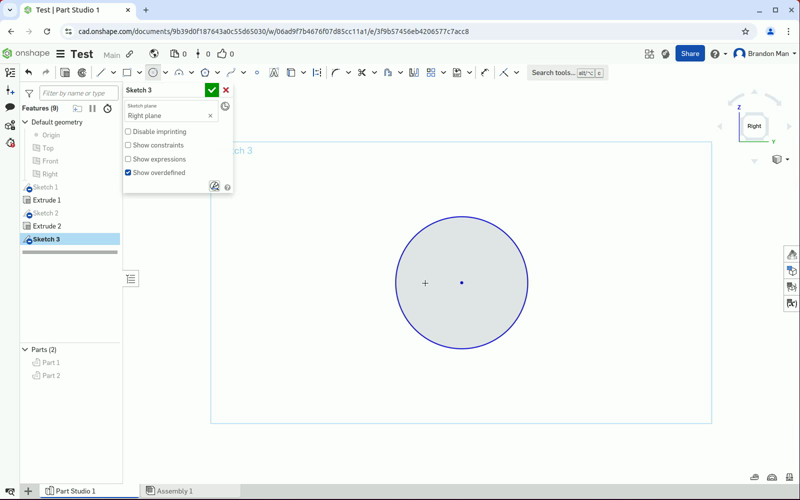
mouse_move(429, 282)
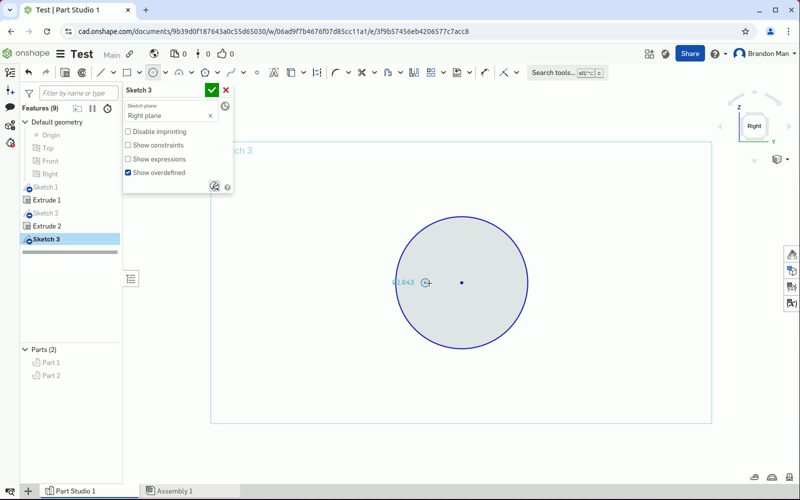
click(429, 282)
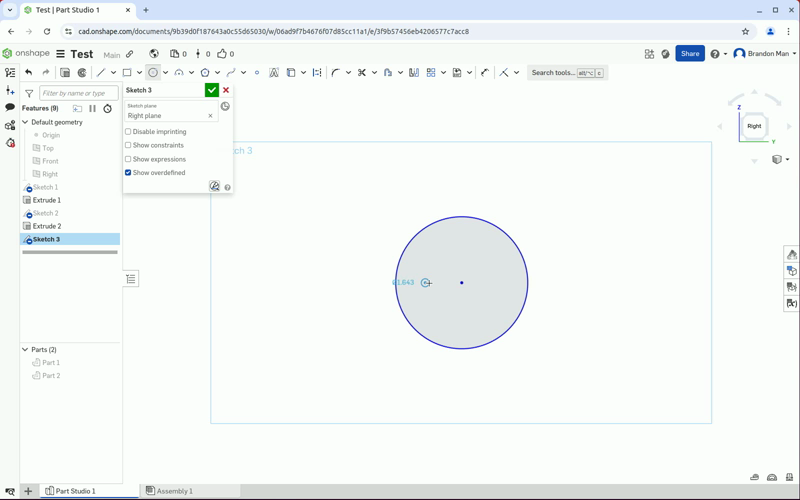
key(esc)
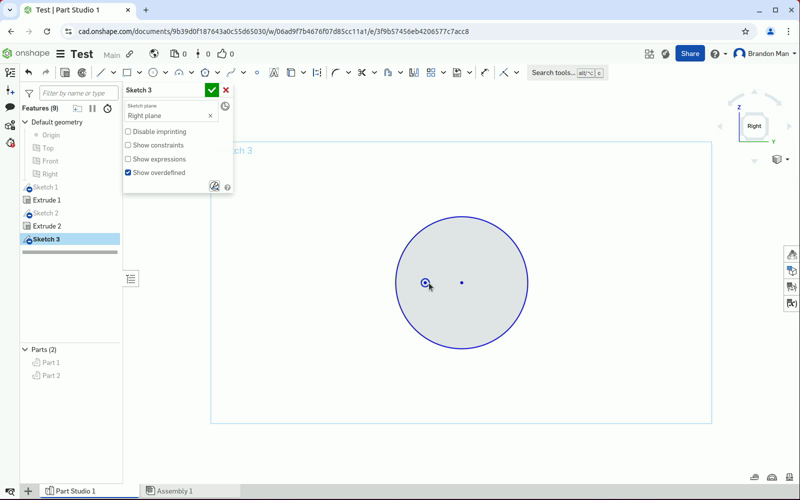
key(c)
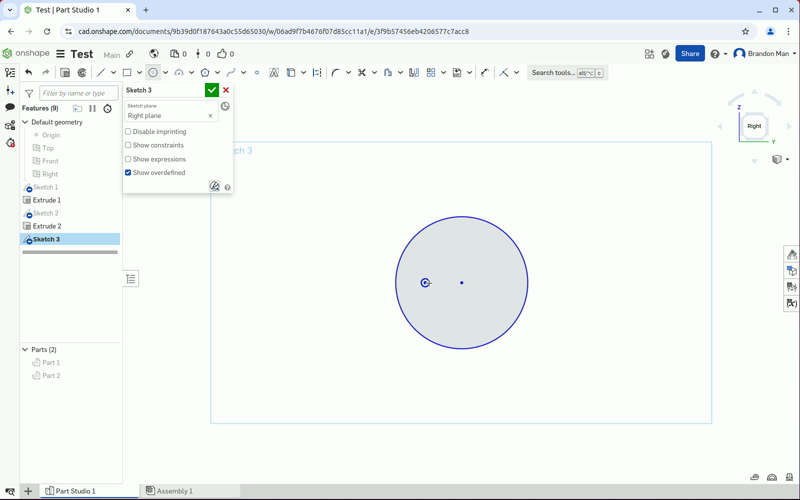
key_down(shift)
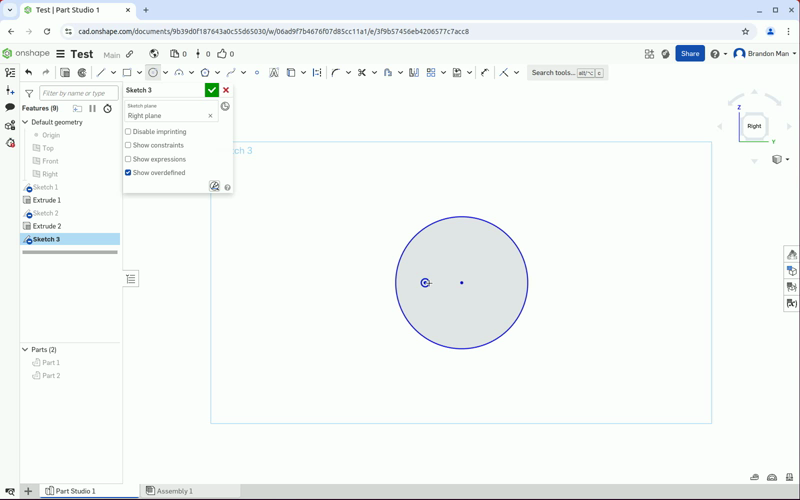
mouse_move(461, 282)
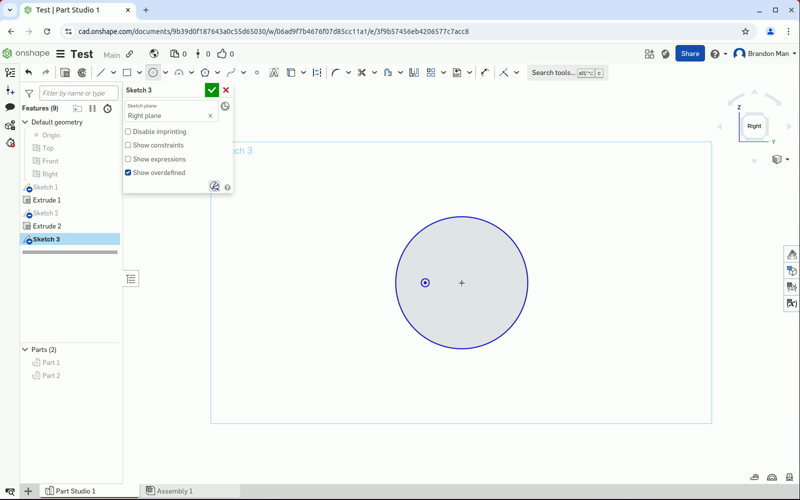
click(461, 282)
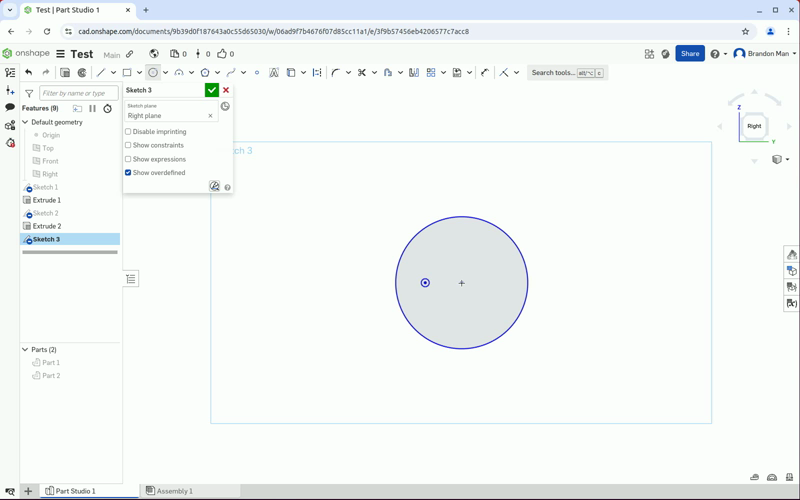
key_up(shift)
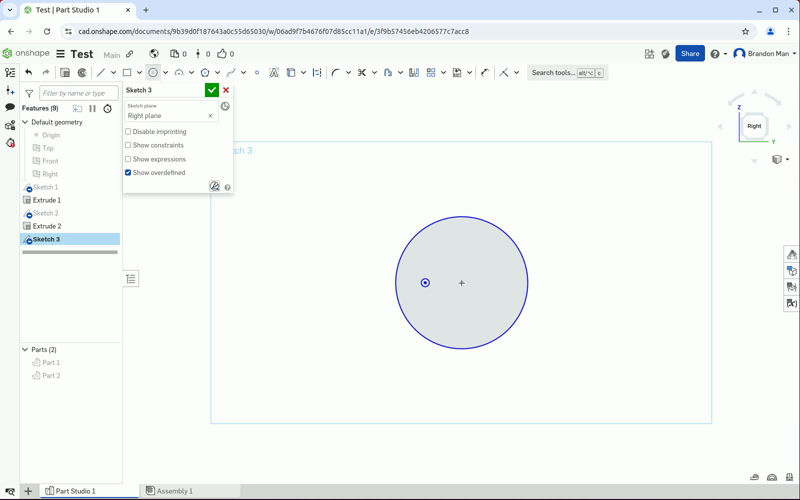
mouse_move(475, 282)
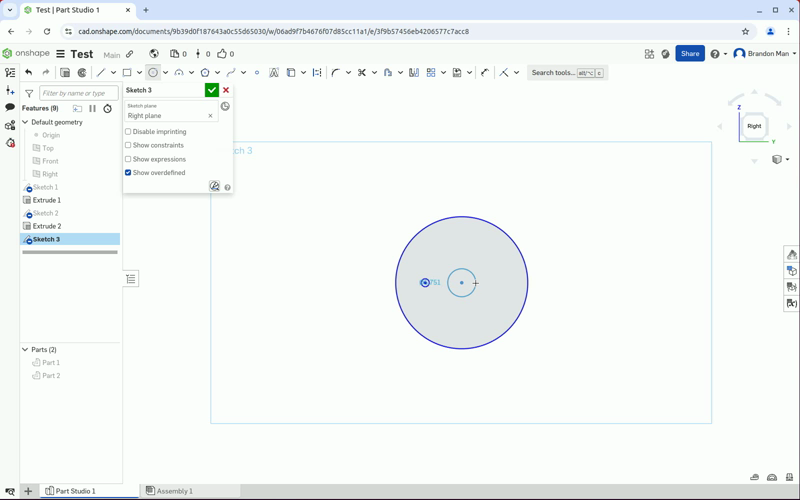
click(475, 282)
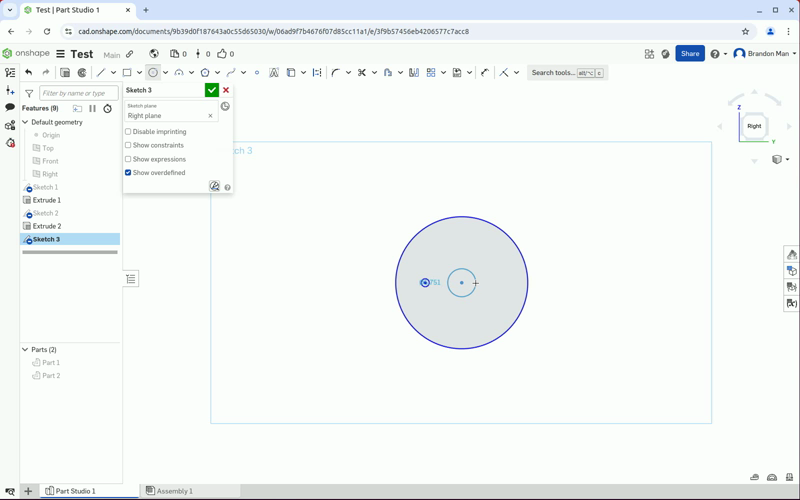
key(esc)
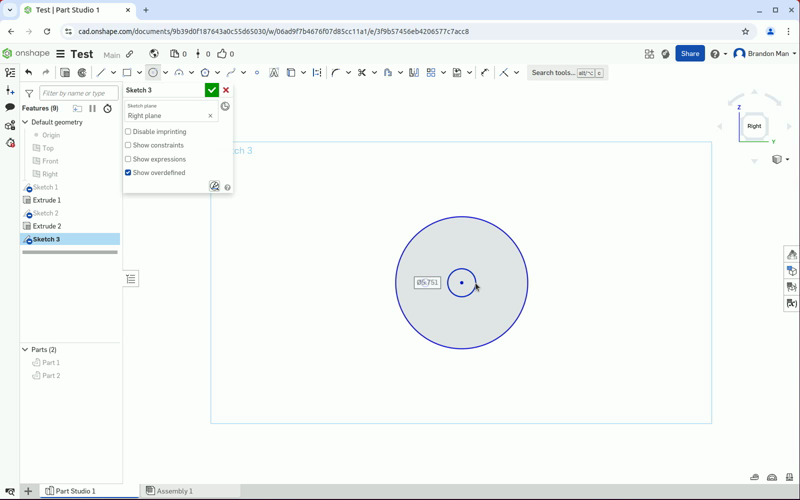
key(c)
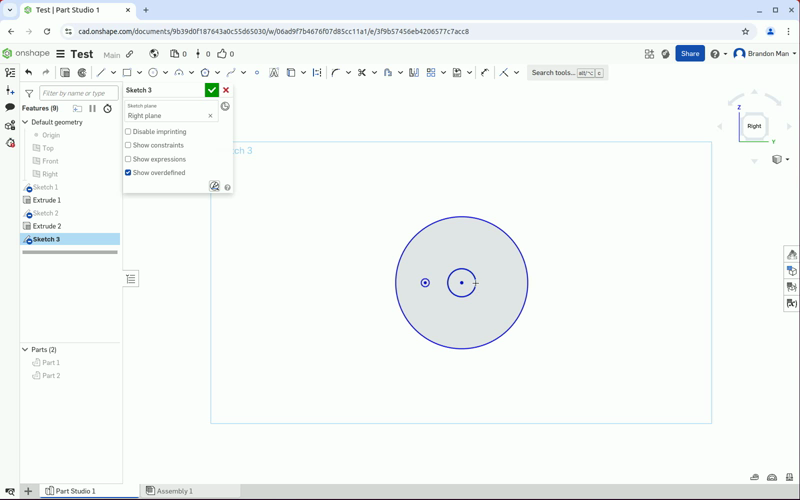
key_down(shift)
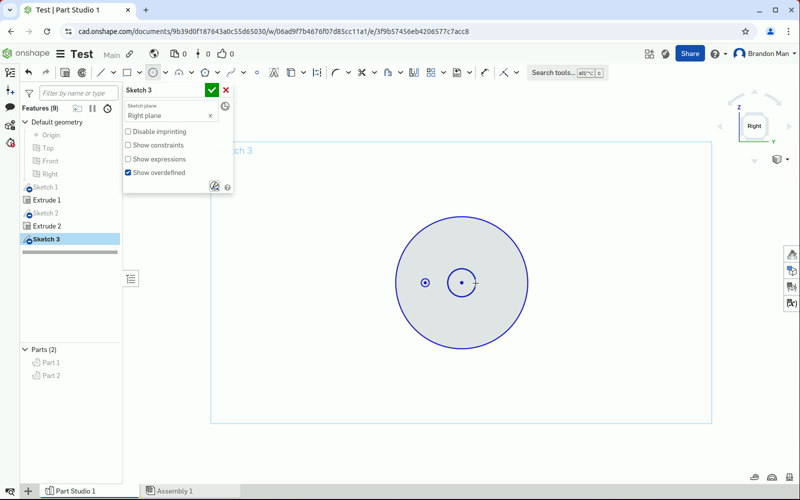
mouse_move(461, 318)
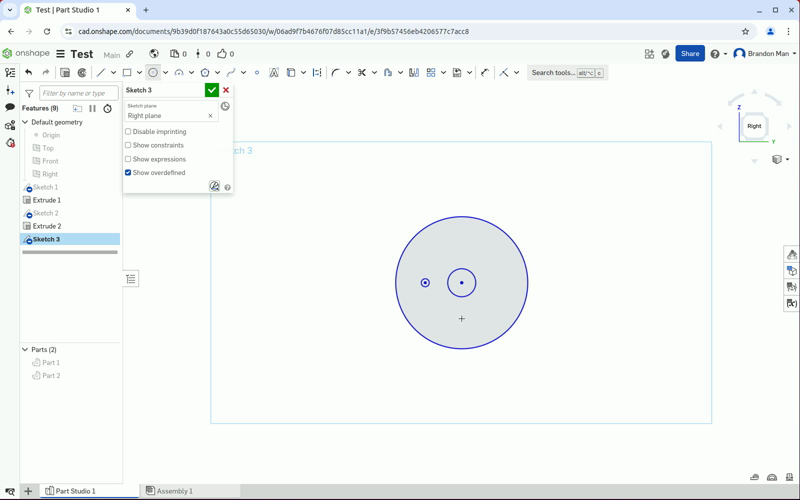
click(461, 318)
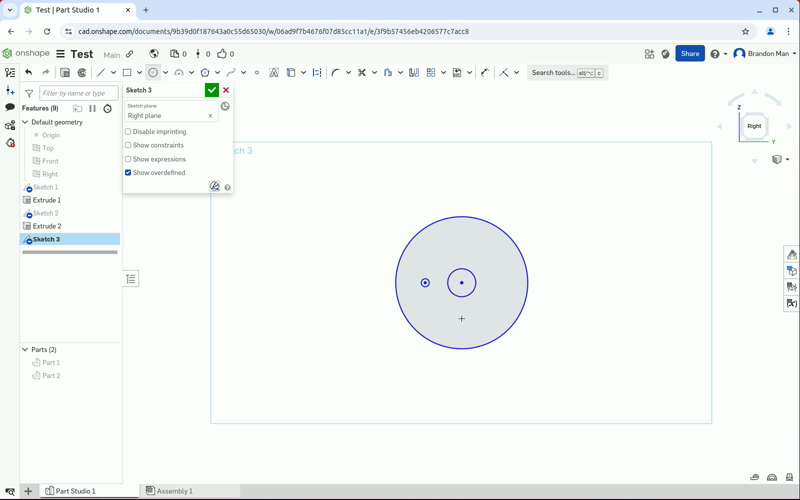
key_up(shift)
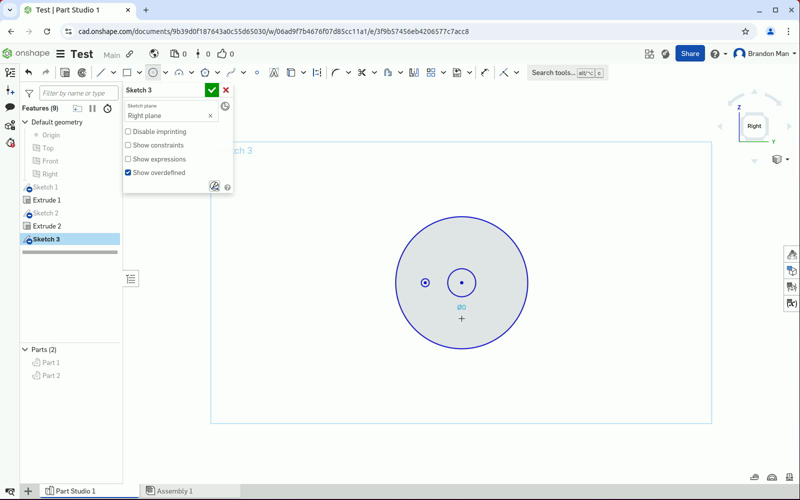
mouse_move(466, 318)
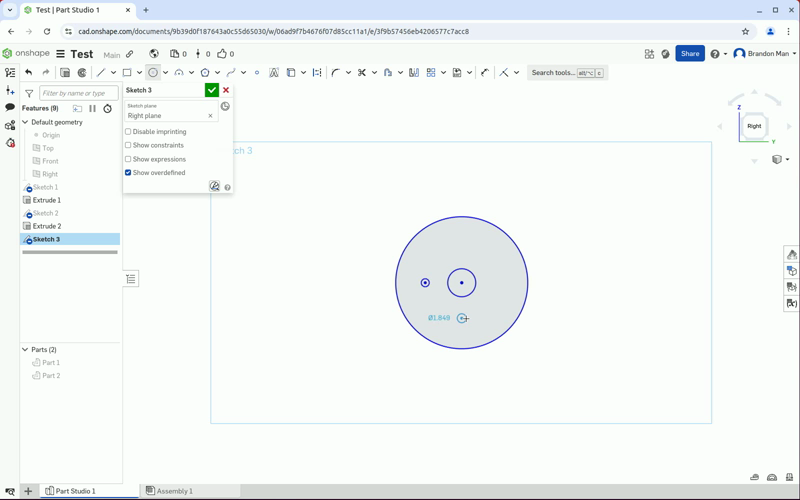
click(466, 318)
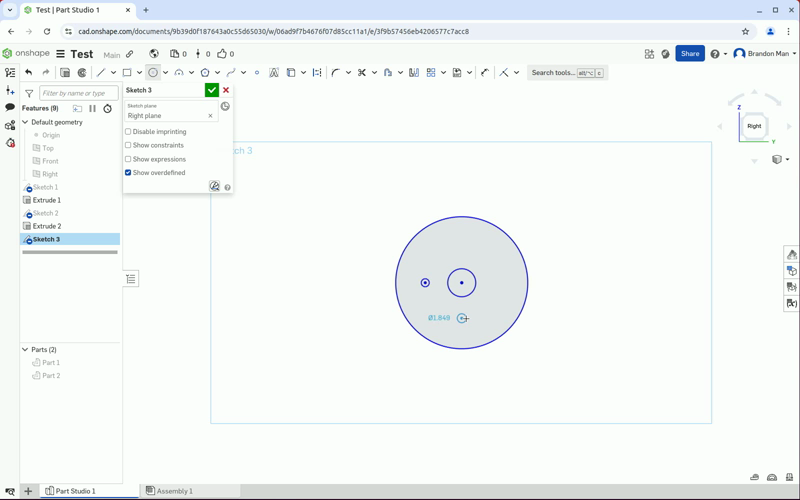
key(esc)
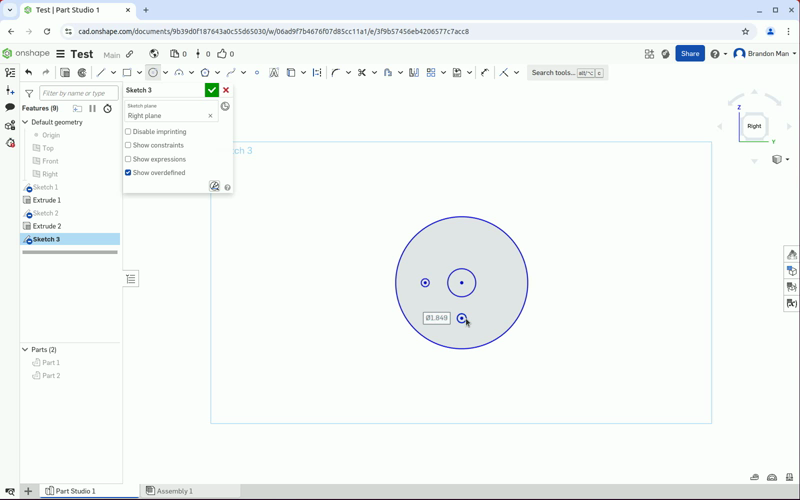
key(c)
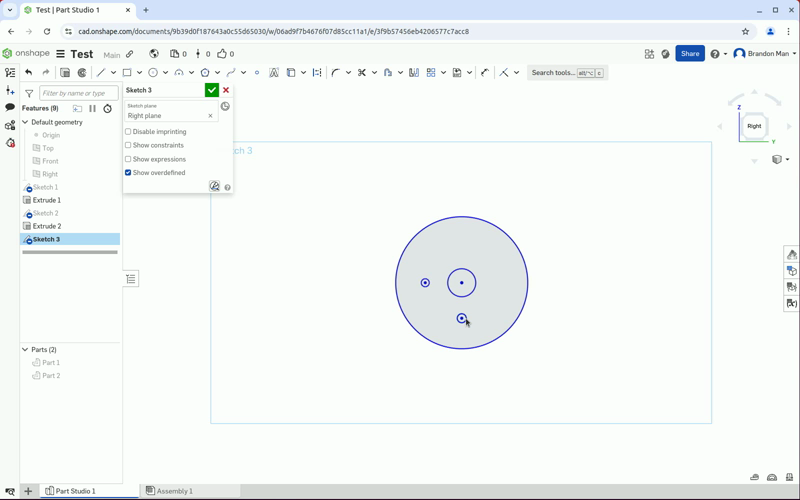
key_down(shift)
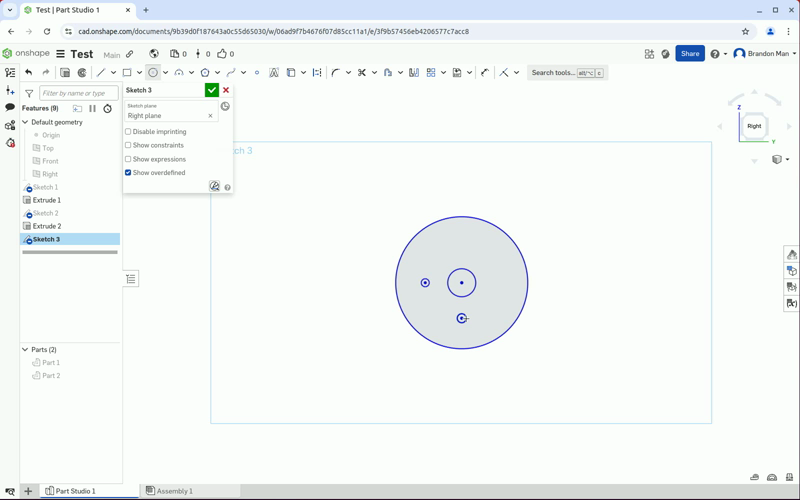
mouse_move(461, 247)
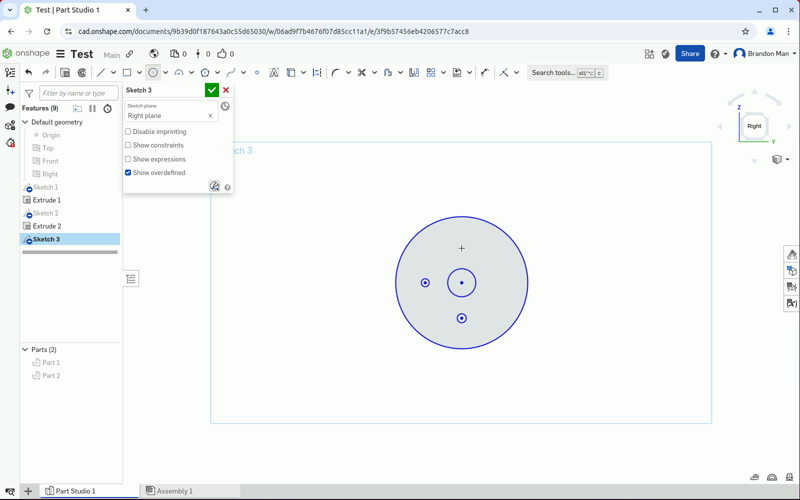
click(461, 247)
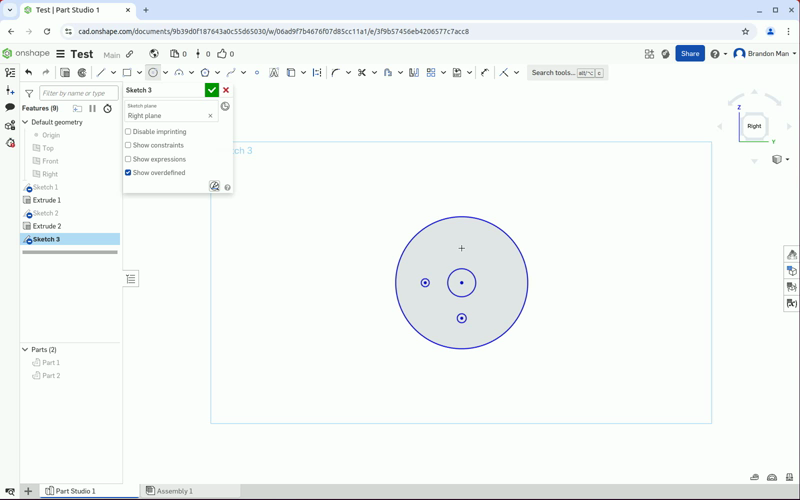
key_up(shift)
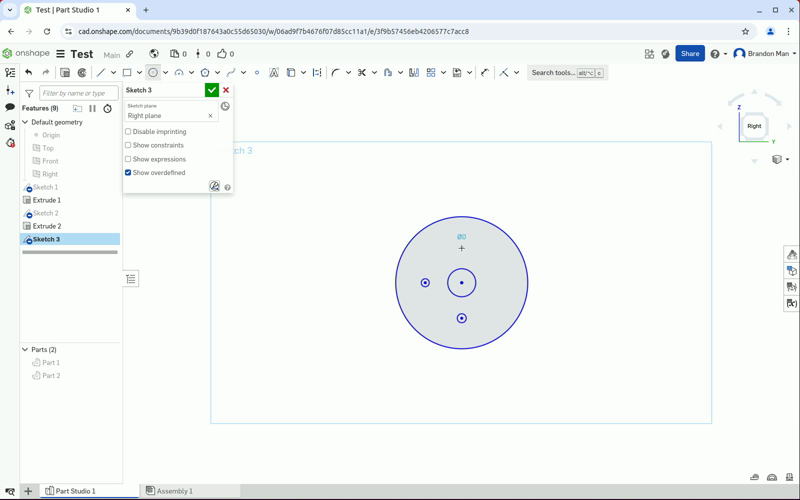
mouse_move(466, 247)
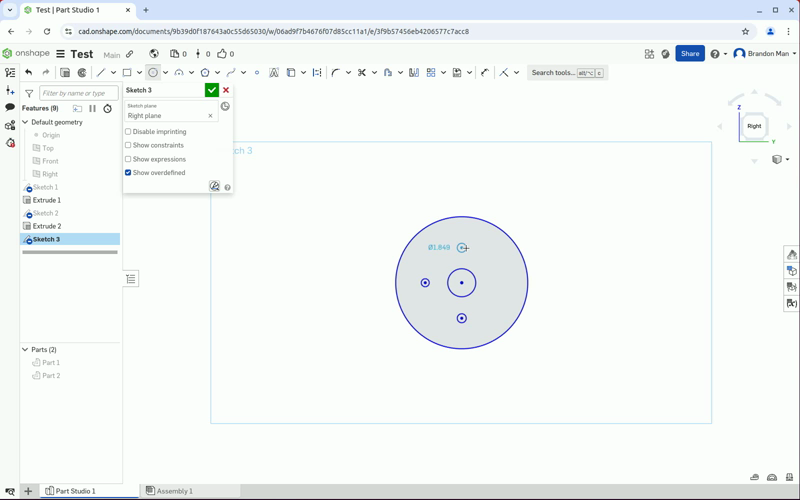
click(466, 247)
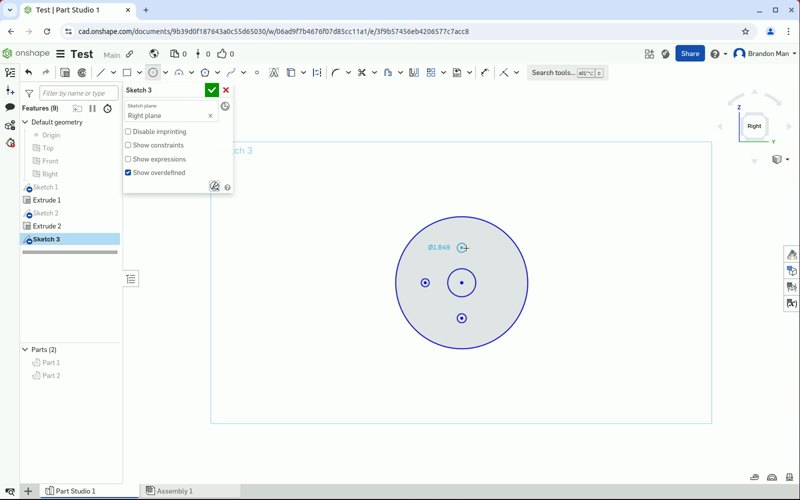
key(esc)
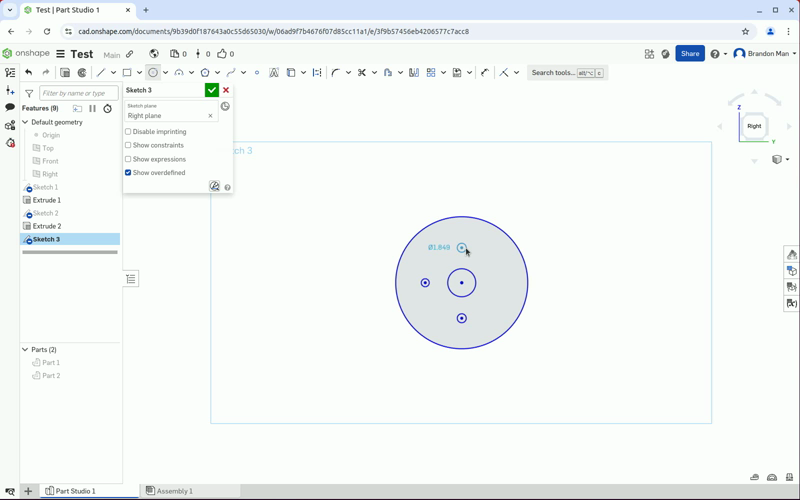
key(c)
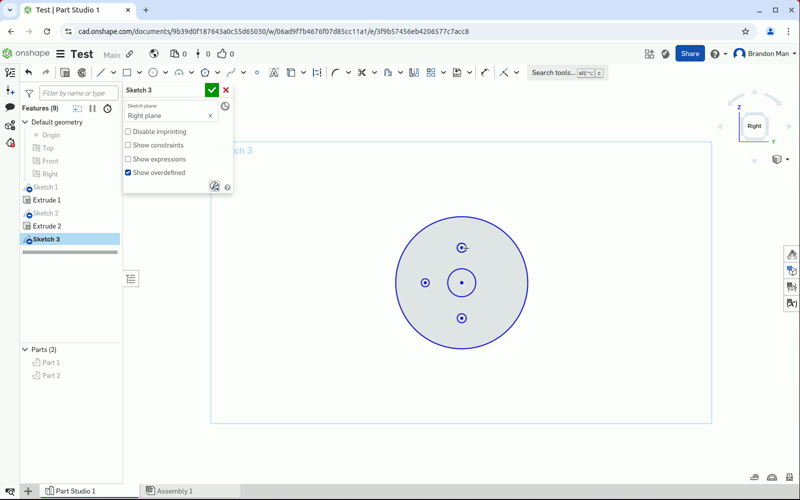
key_down(shift)
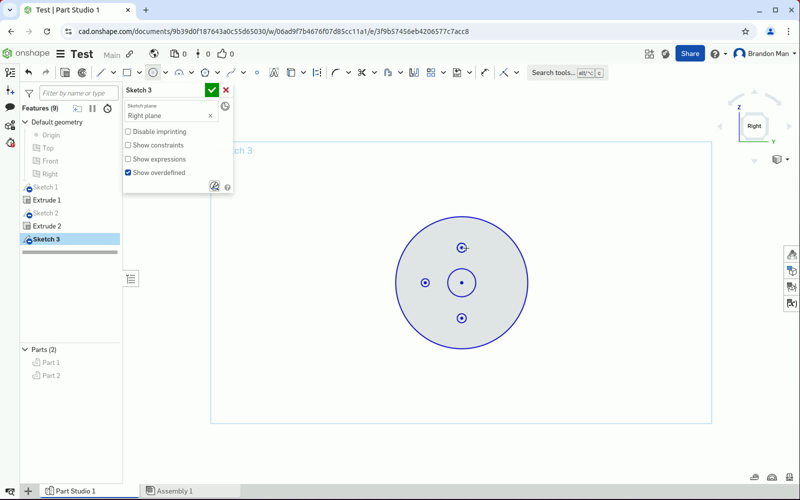
mouse_move(497, 282)
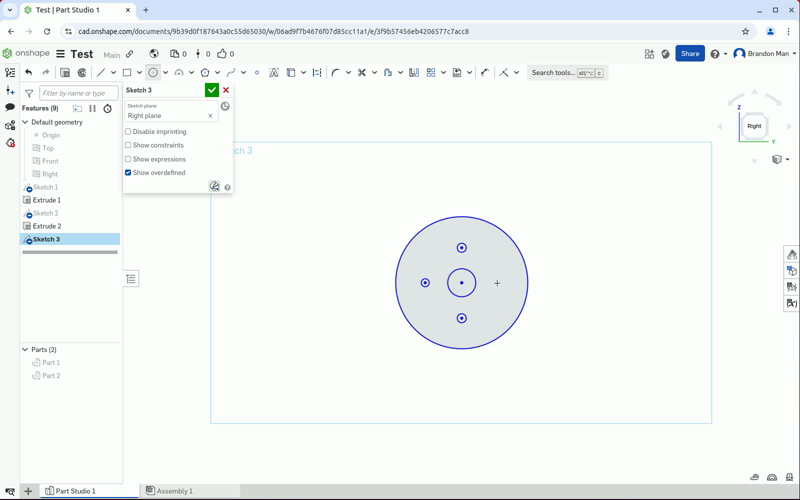
click(497, 282)
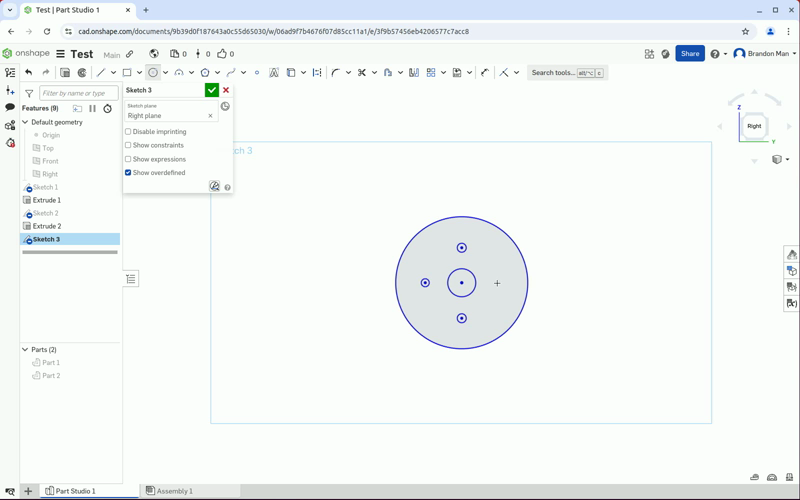
key_up(shift)
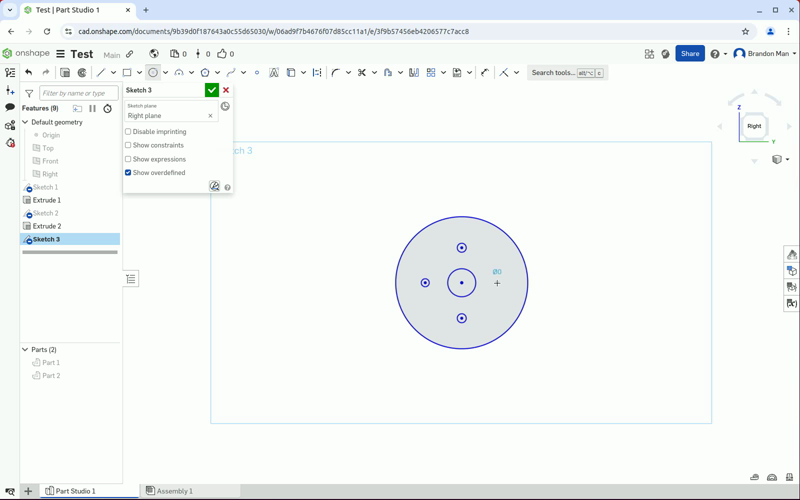
mouse_move(501, 282)
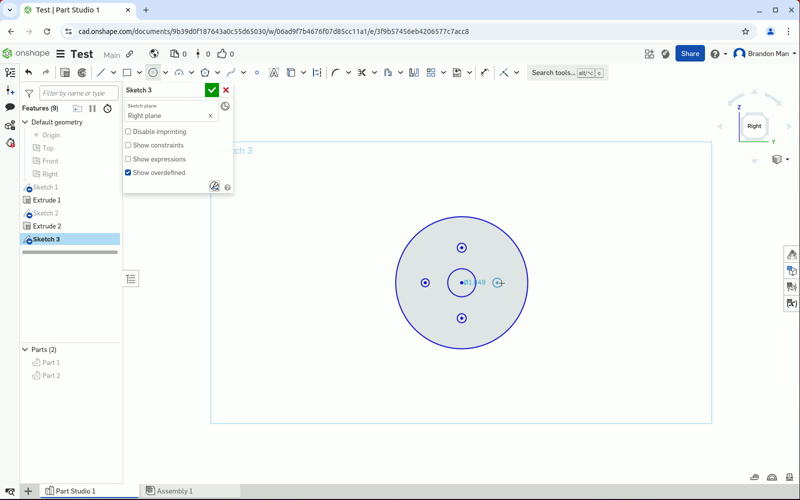
click(501, 282)
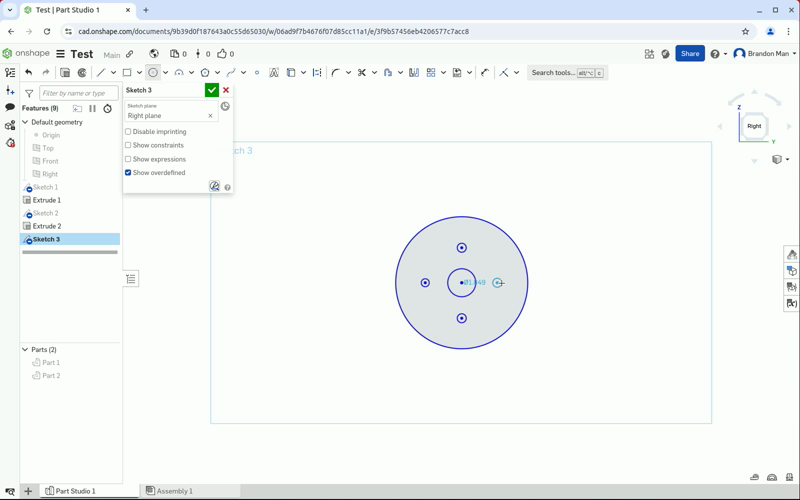
key(esc)
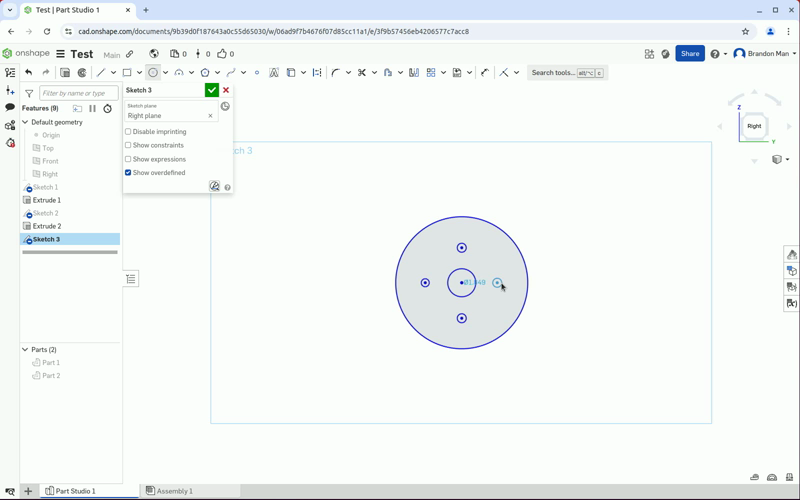
mouse_move(456, 234)
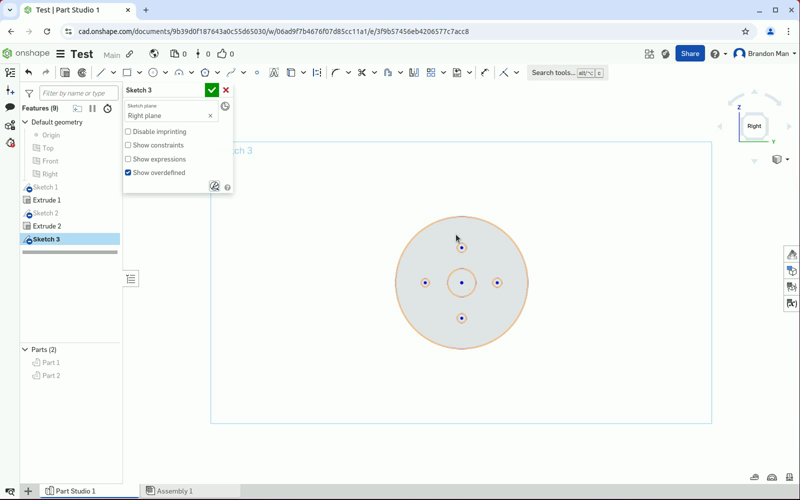
click(456, 234)
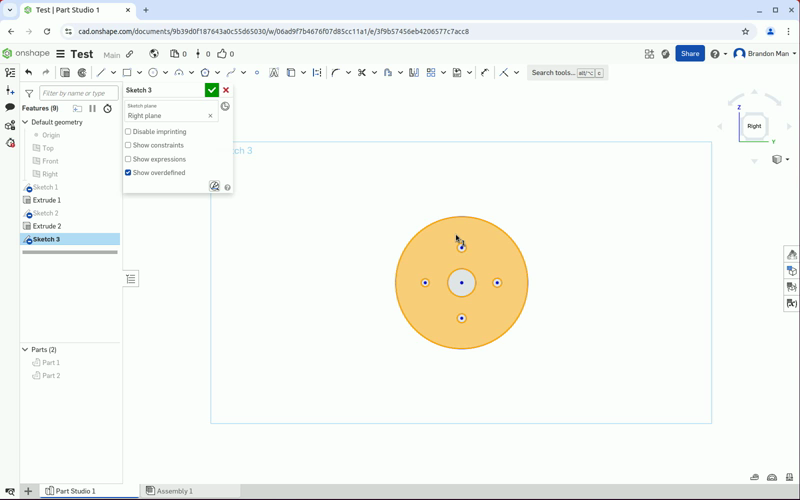
mouse_move(73, 352)
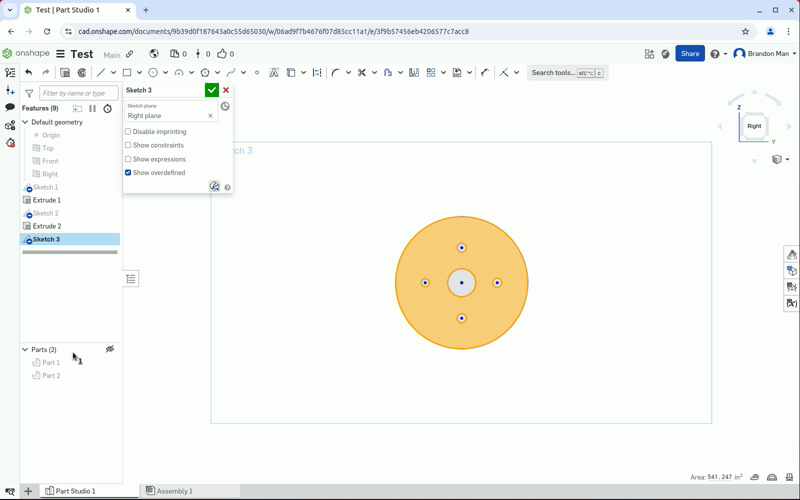
key(shift+y)
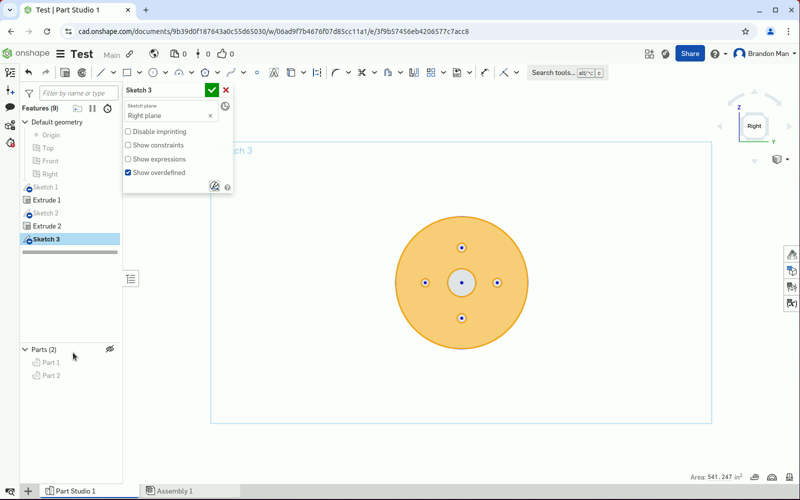
key(shift+e)
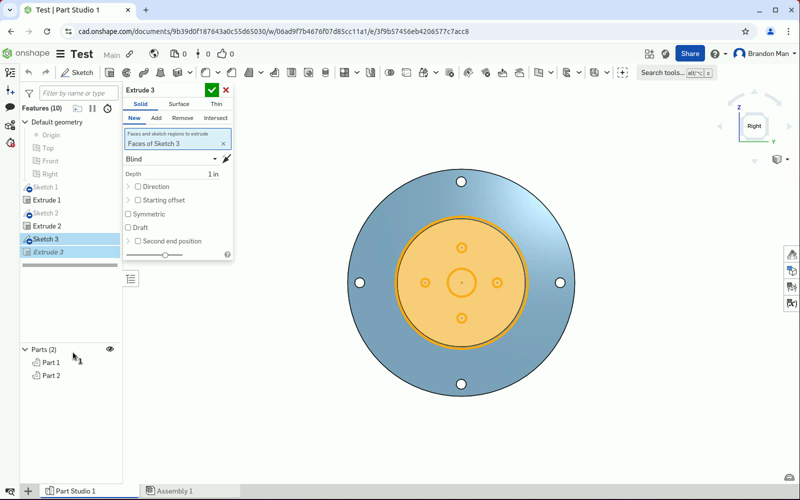
mouse_move(143, 106)
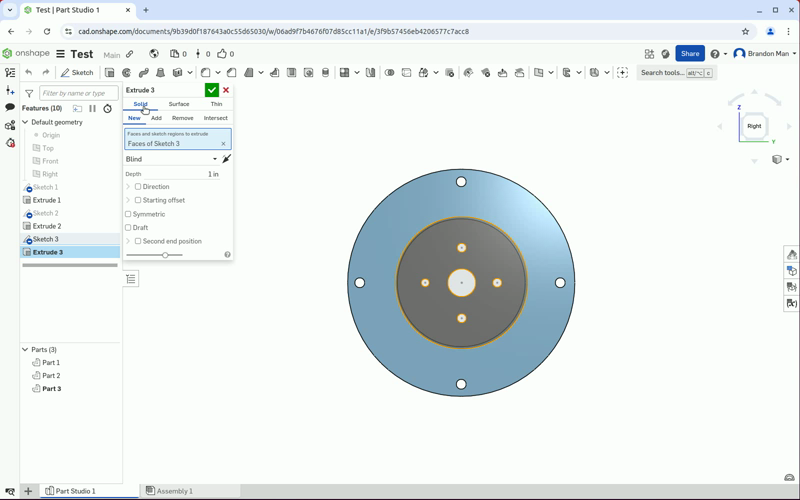
click(143, 106)
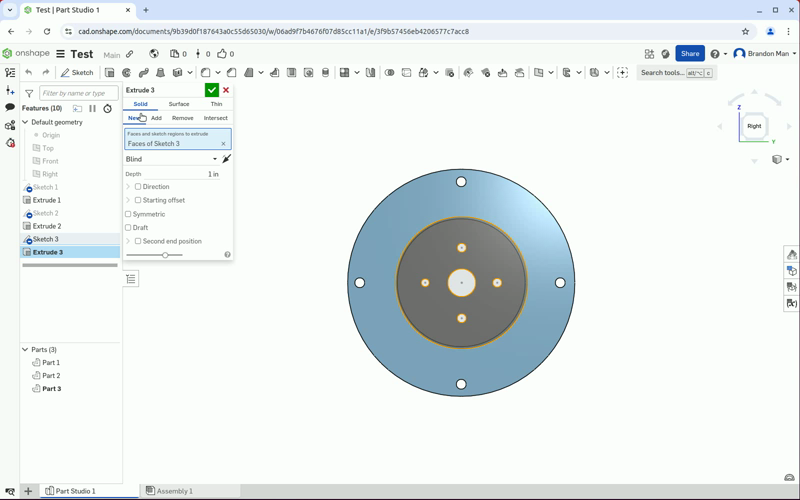
mouse_move(137, 120)
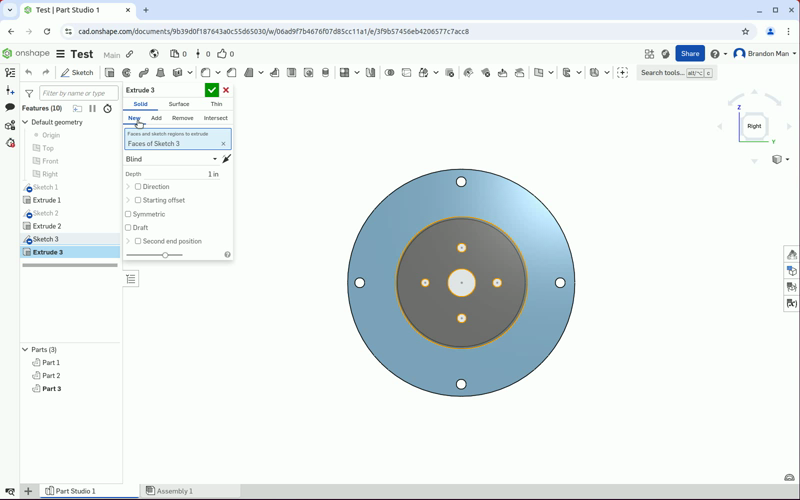
click(137, 120)
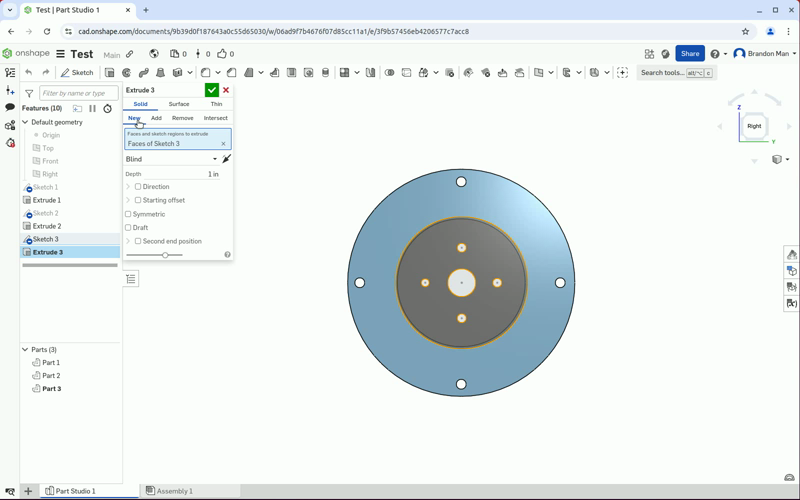
key(tab, 4)
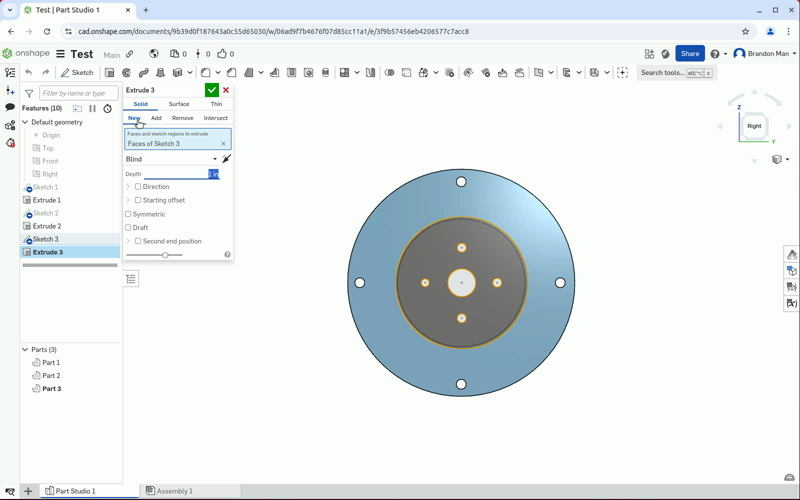
text(-1.926)
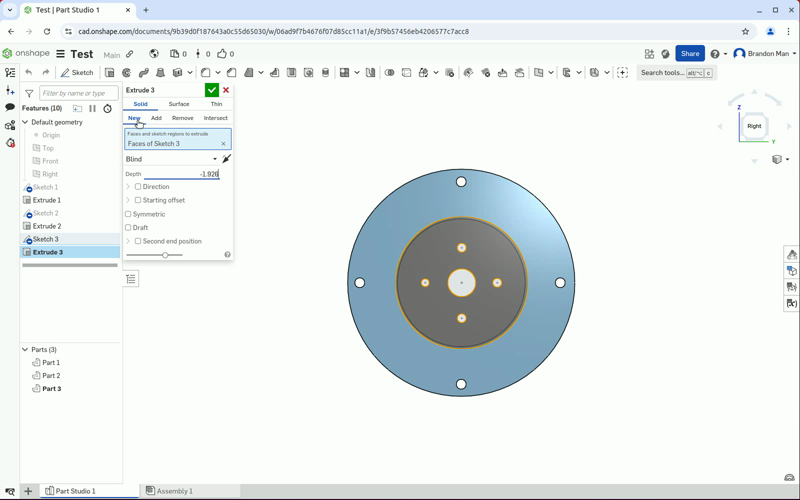
key(enter)
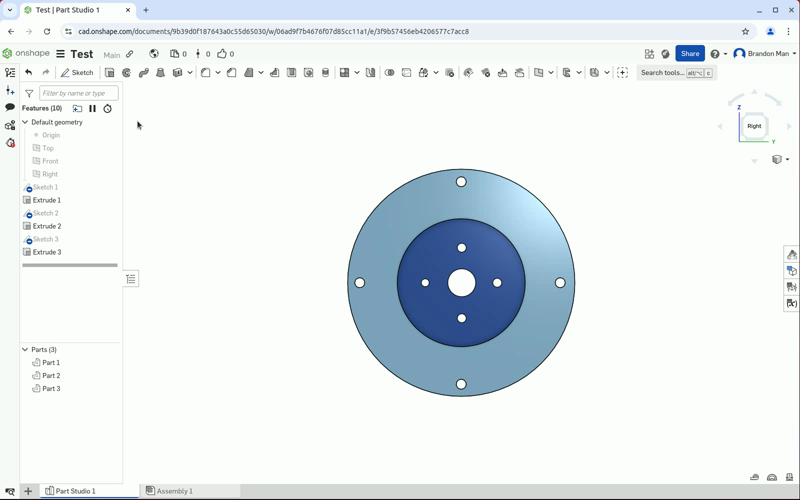
key(shift+h)
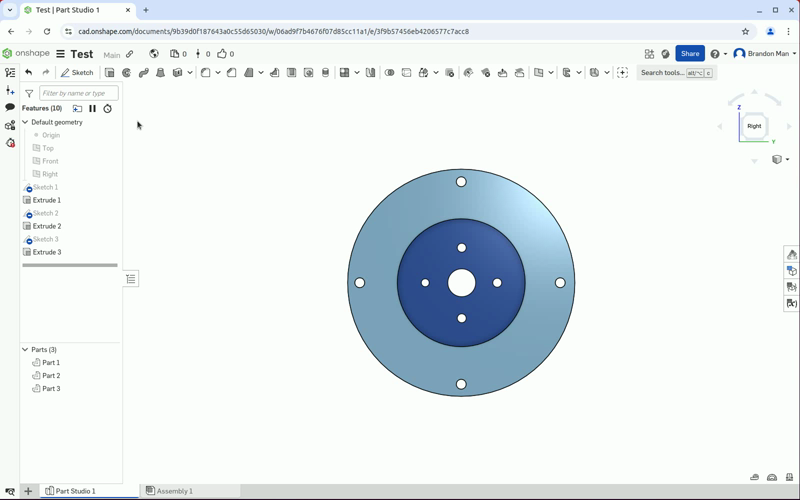
key(shift+h)
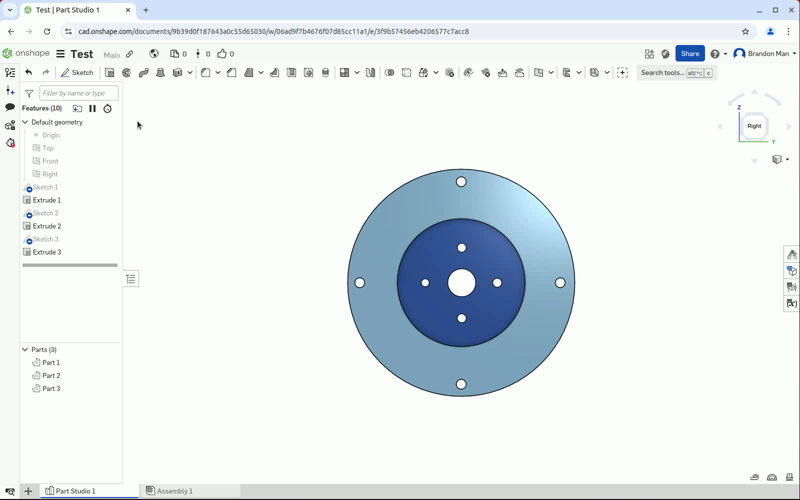
key(shift+7)
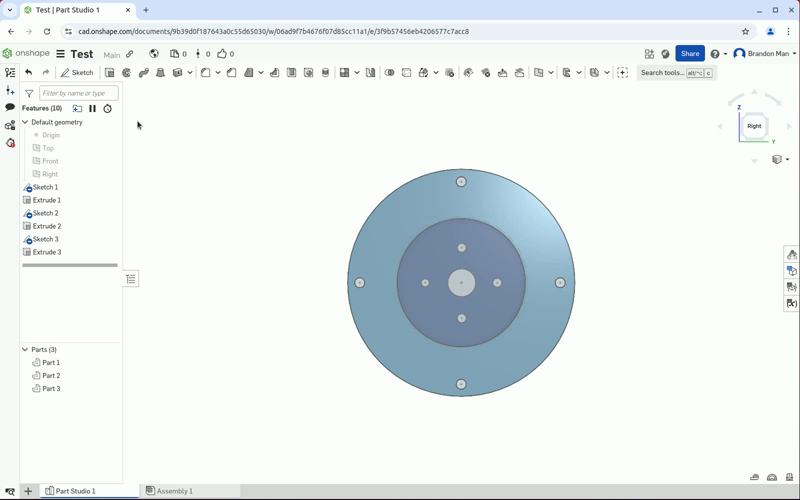
key(right, 2)
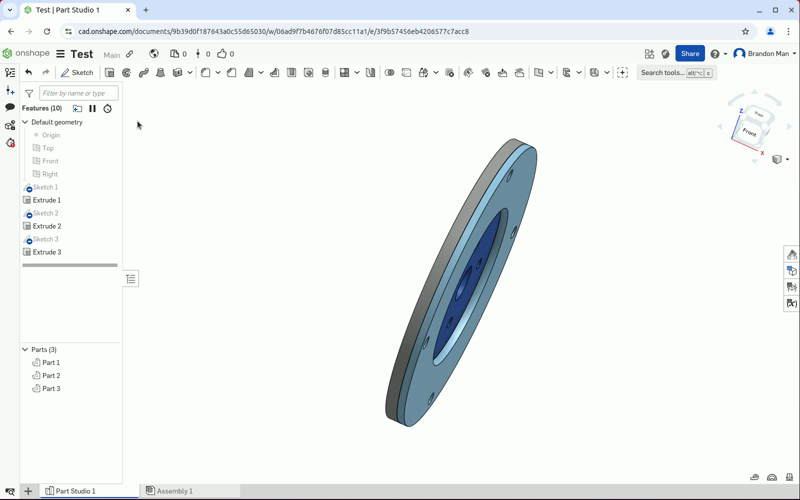
key(down, 2)
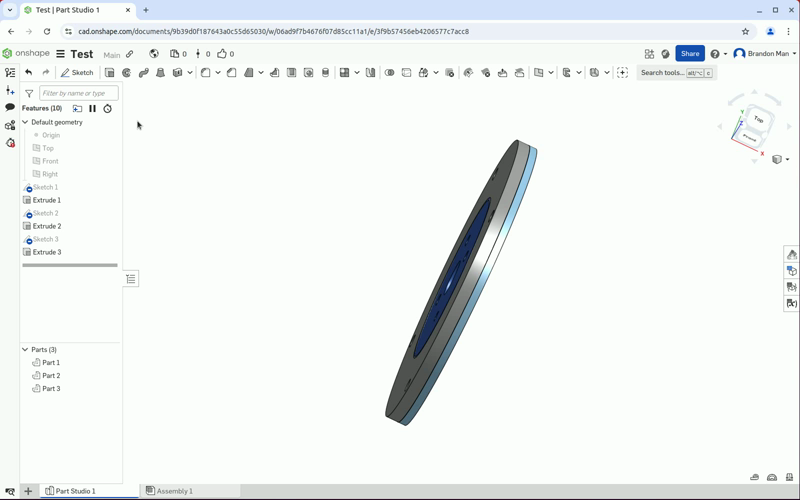
key(up, 2)
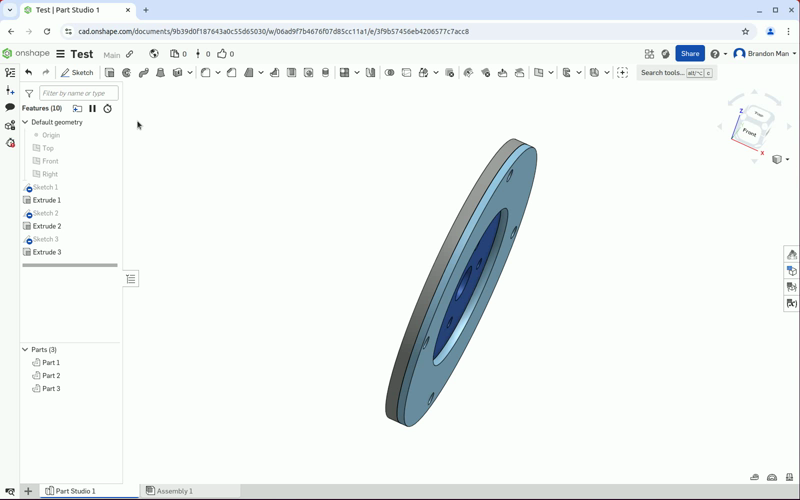
key(left, 2)
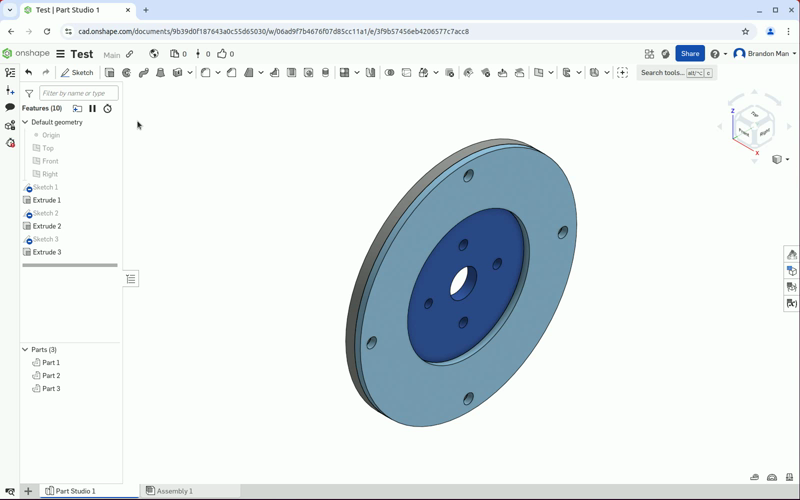
mouse_move(73, 189)
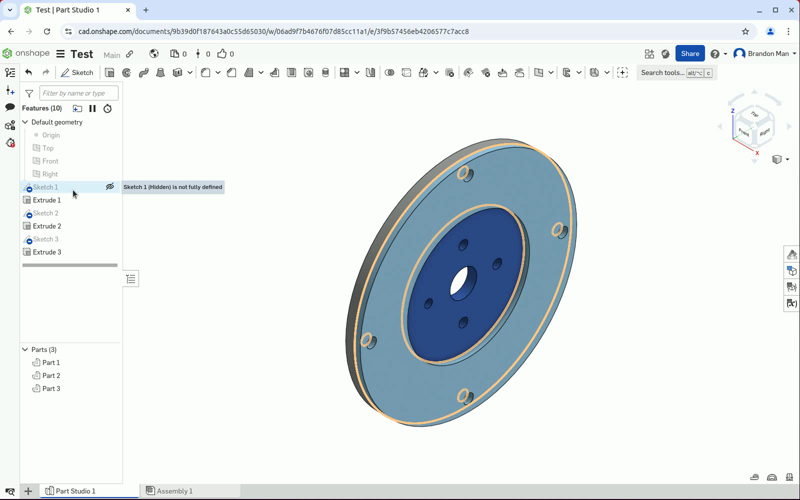
click(73, 189)